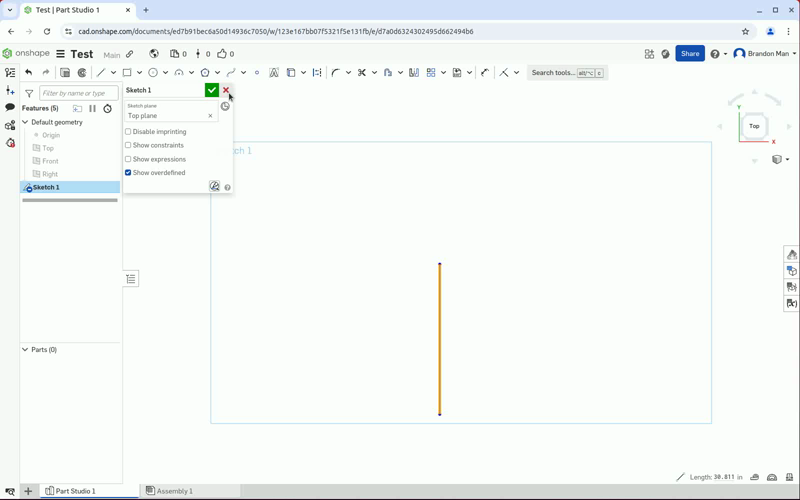
key(shift+h)
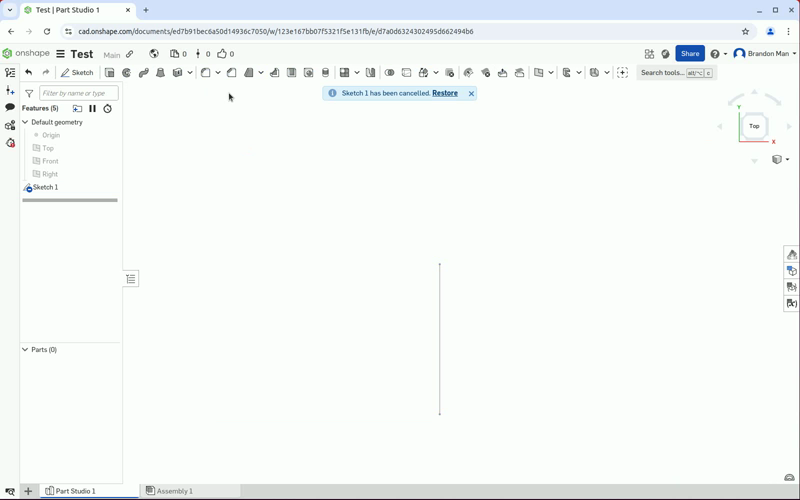
mouse_move(73, 352)
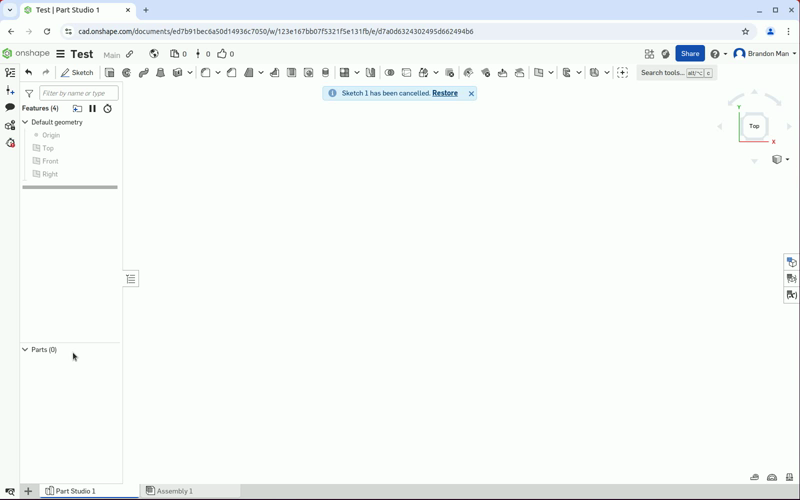
key(y)
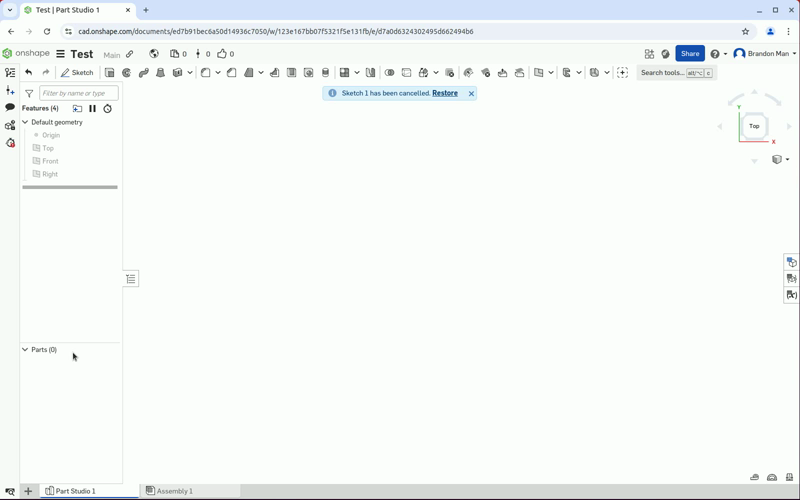
key(shift+p)
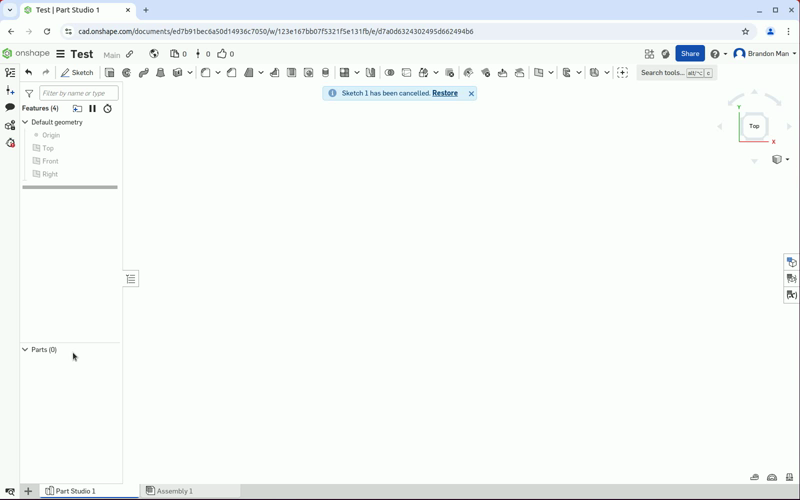
key(space)
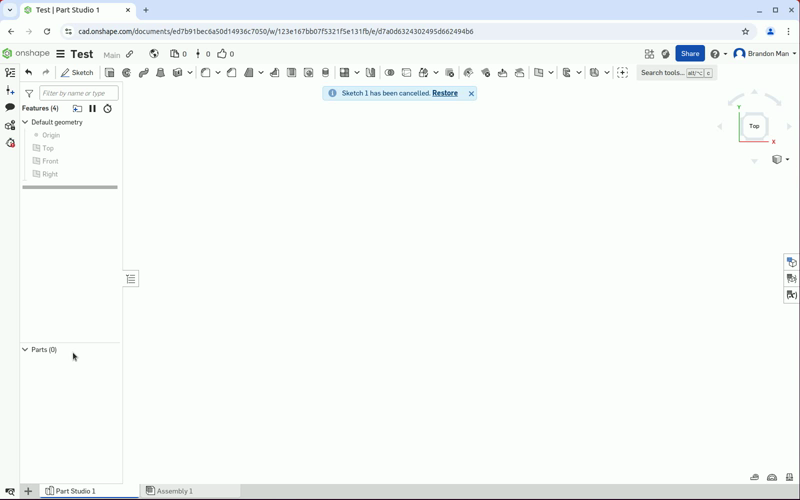
key_down(shift)
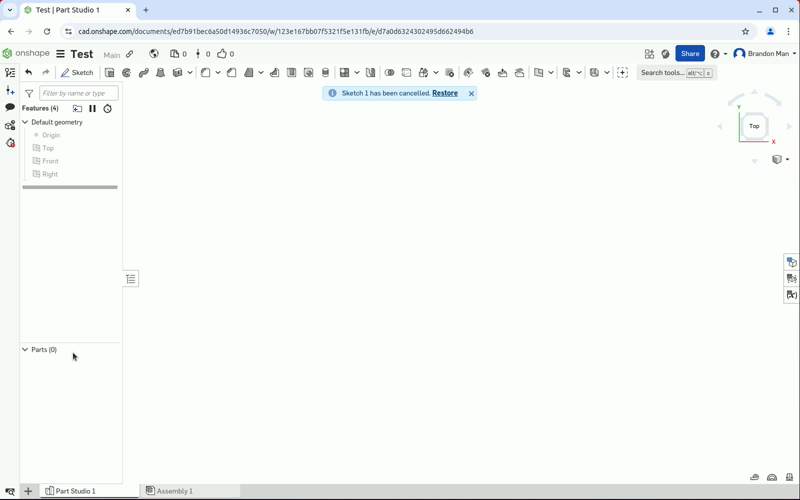
key(up)
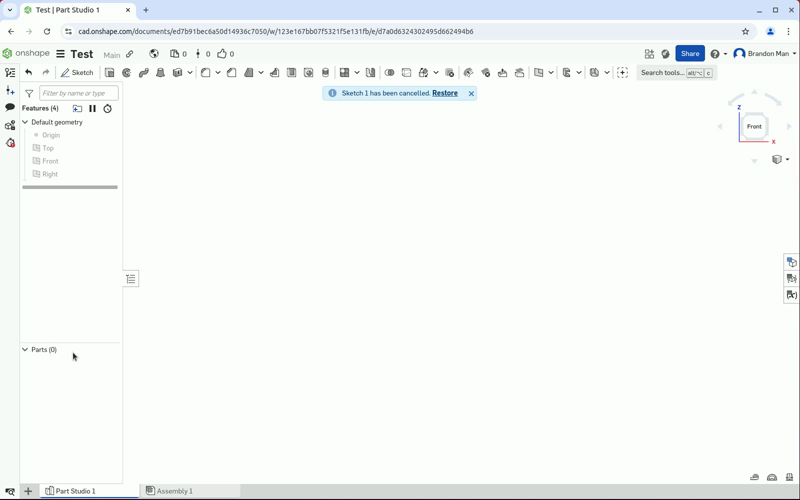
key_up(shift)
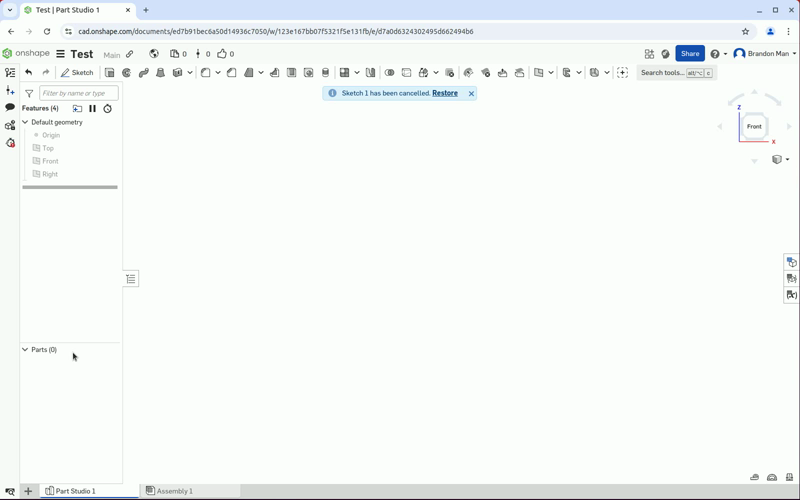
mouse_move(73, 352)
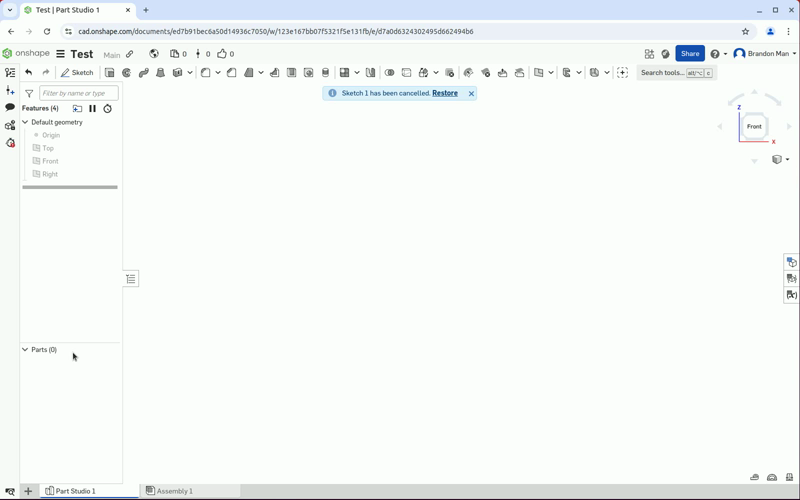
key(shift+y)
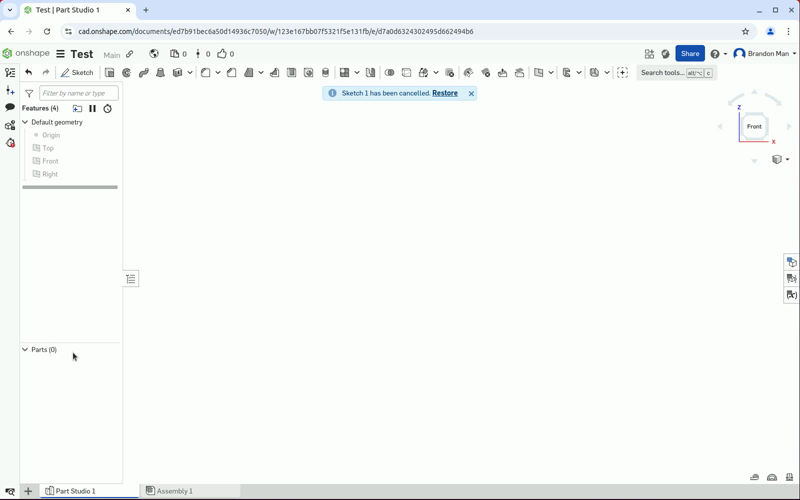
key(shift+s)
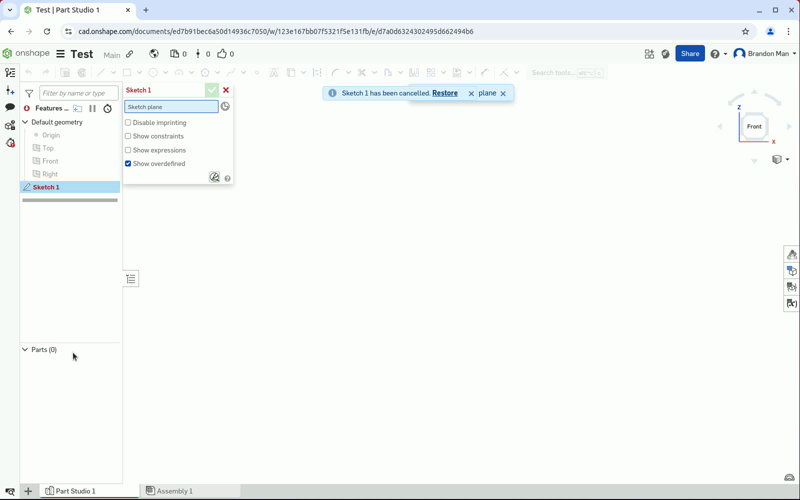
mouse_move(73, 163)
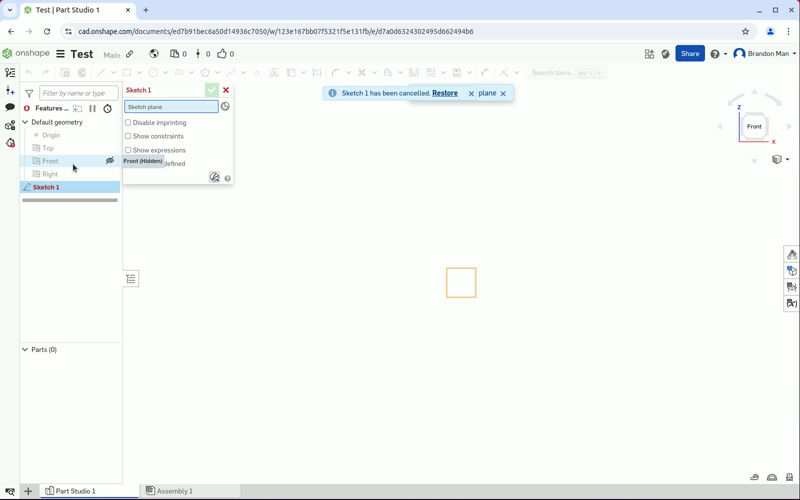
click(73, 163)
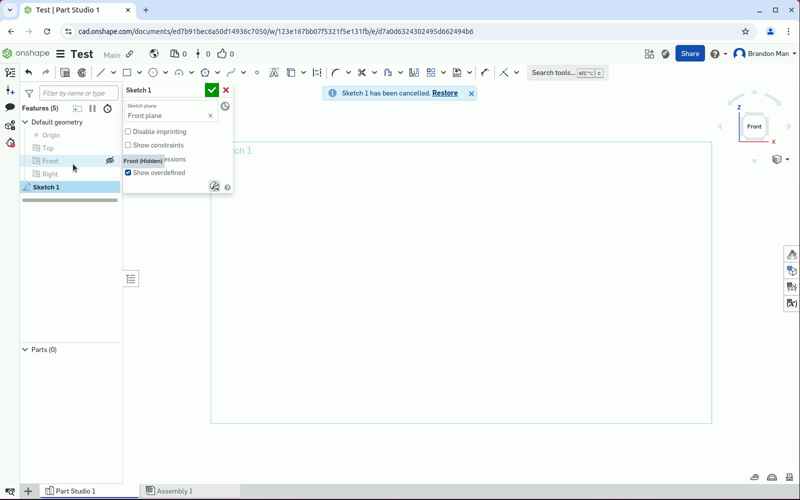
mouse_move(73, 352)
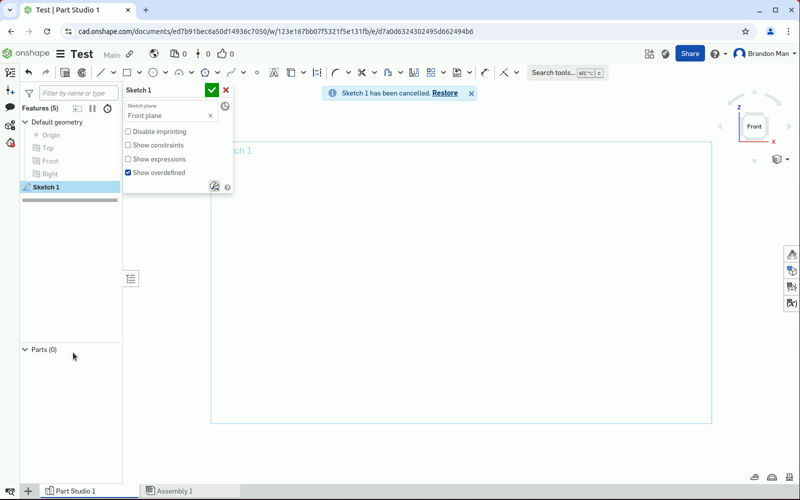
key(y)
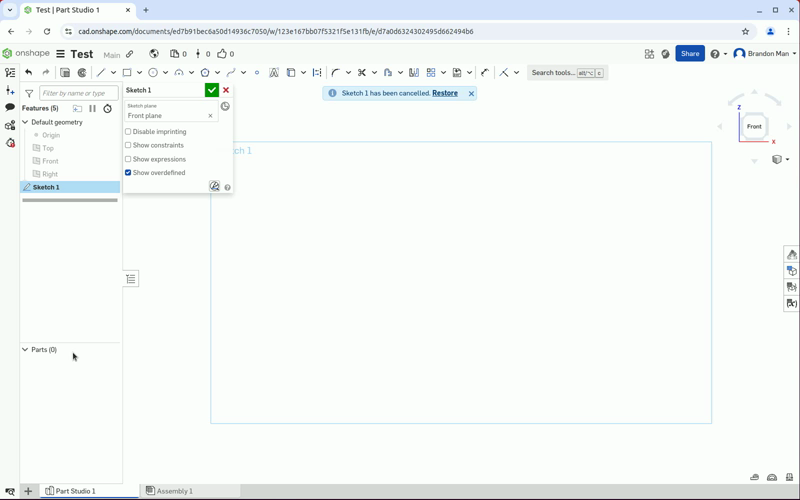
key(l)
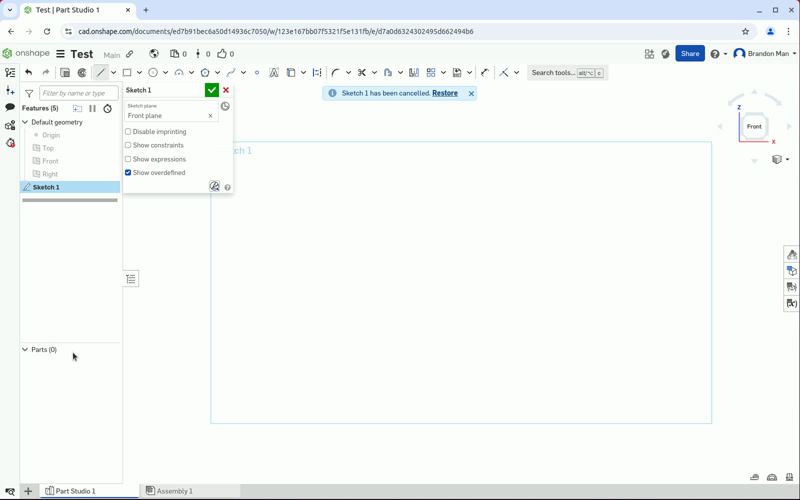
key_down(shift)
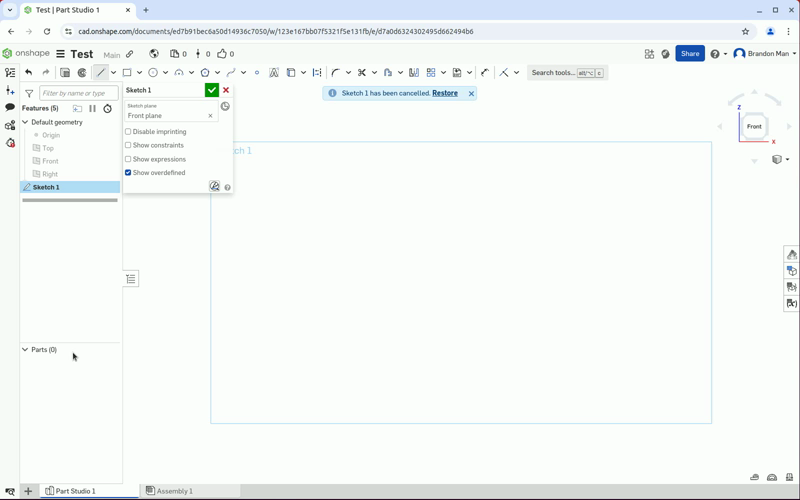
mouse_move(441, 226)
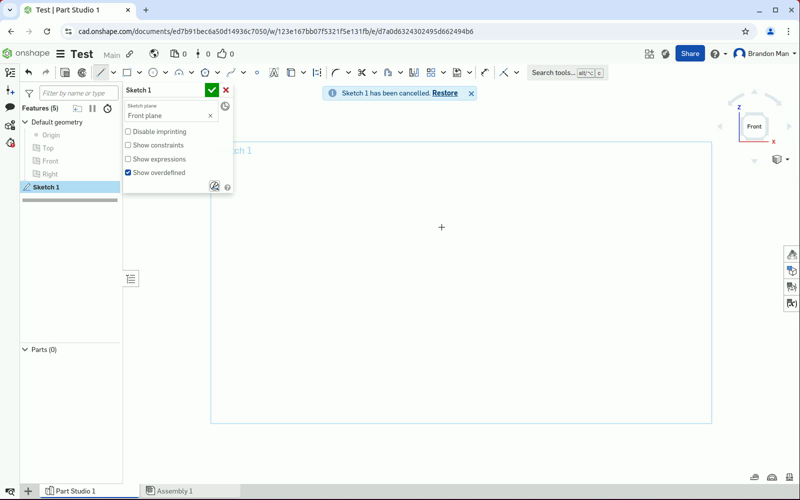
click(441, 226)
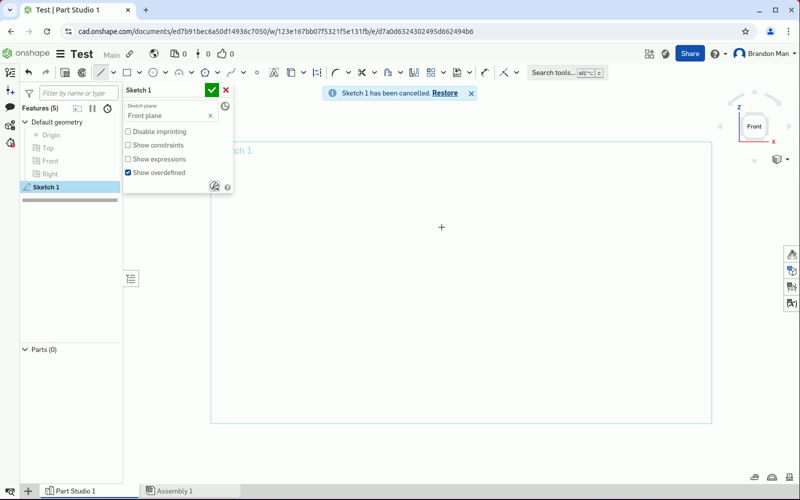
key_up(shift)
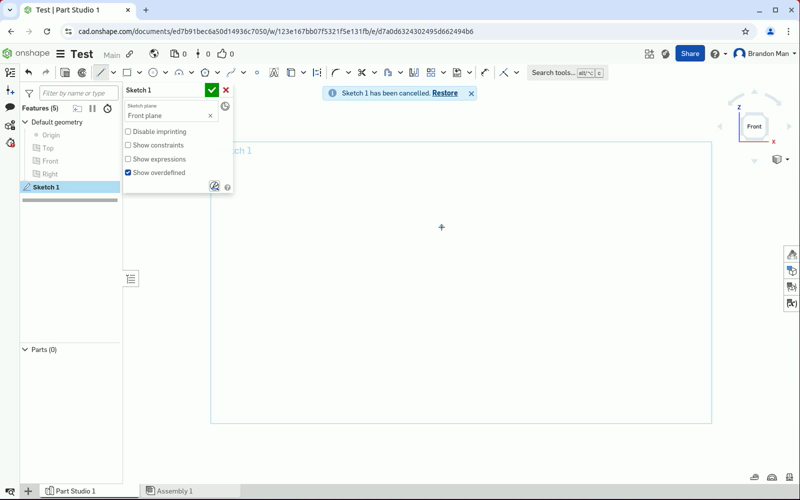
key_down(shift)
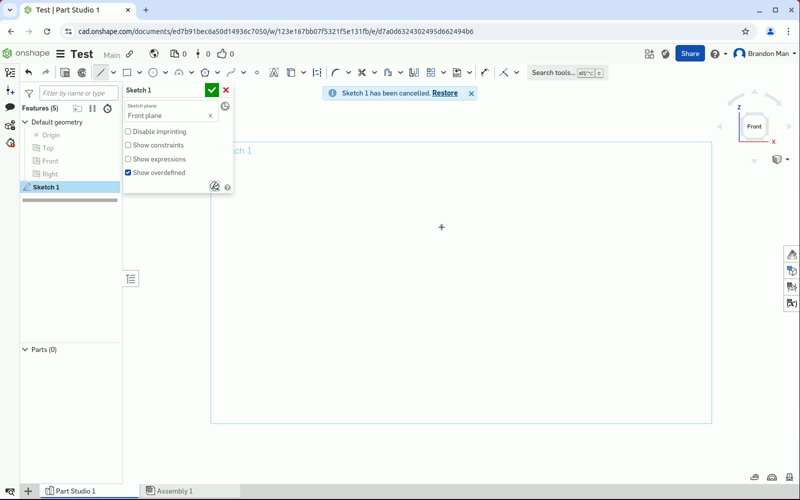
mouse_move(471, 226)
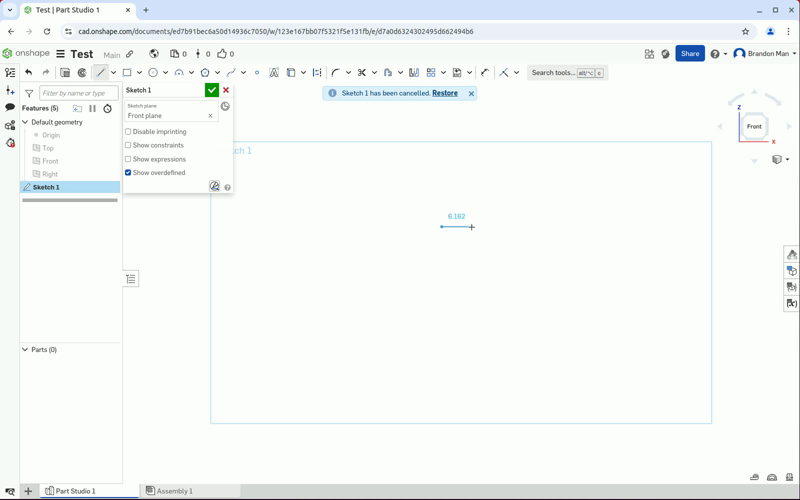
mouse_move(461, 226)
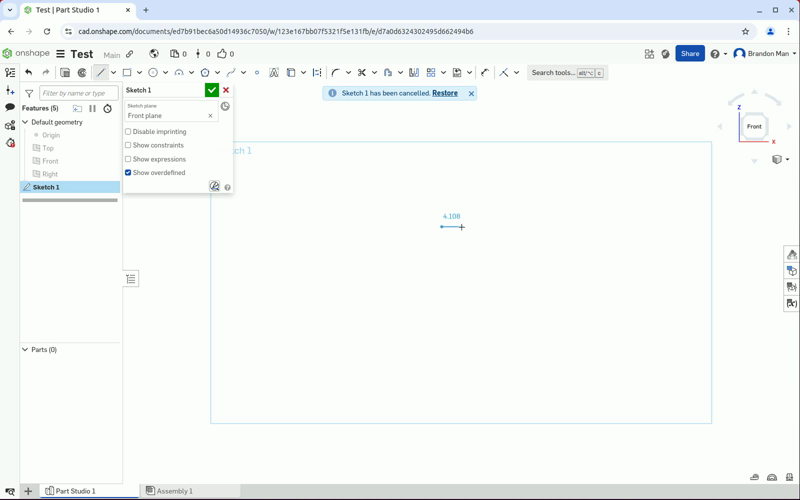
click(461, 226)
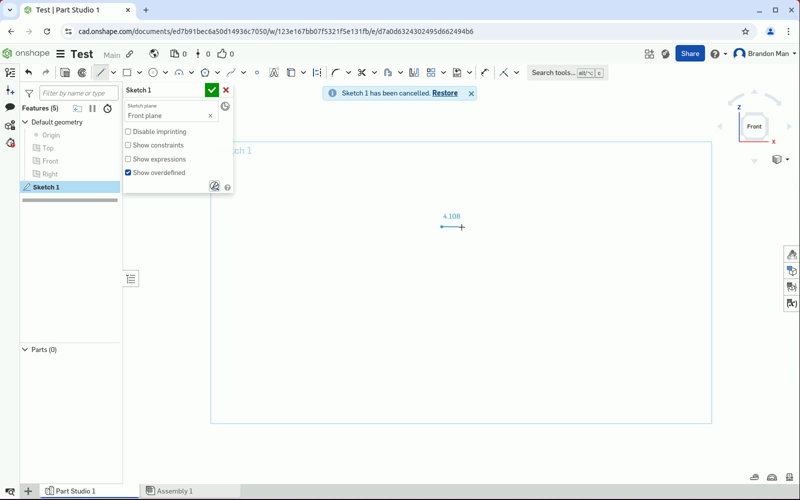
key_up(shift)
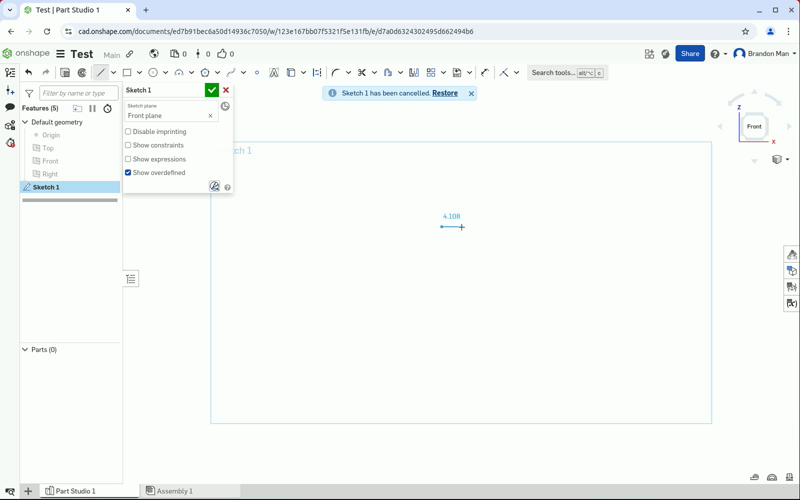
key_down(shift)
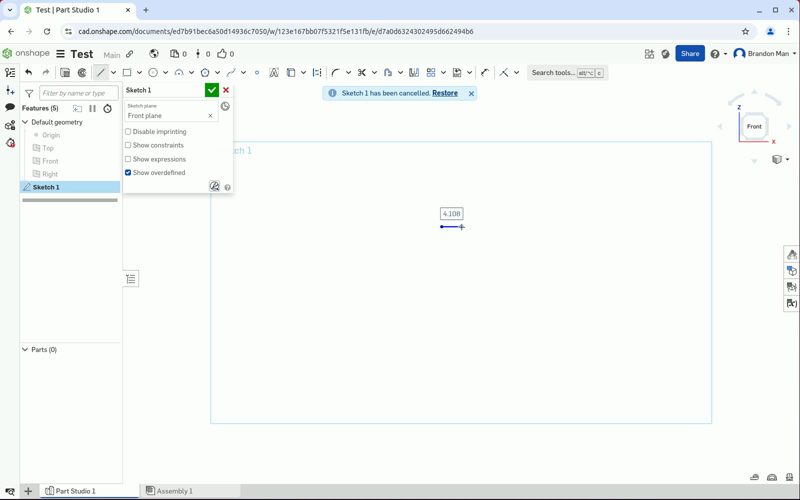
mouse_move(491, 226)
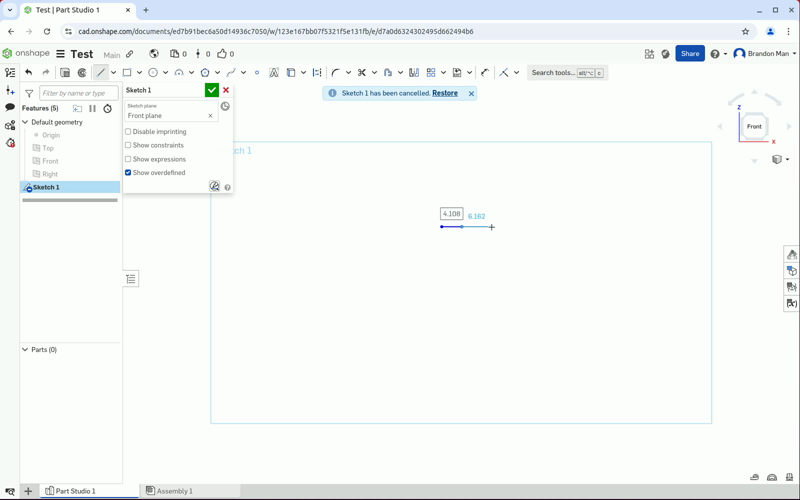
mouse_move(461, 207)
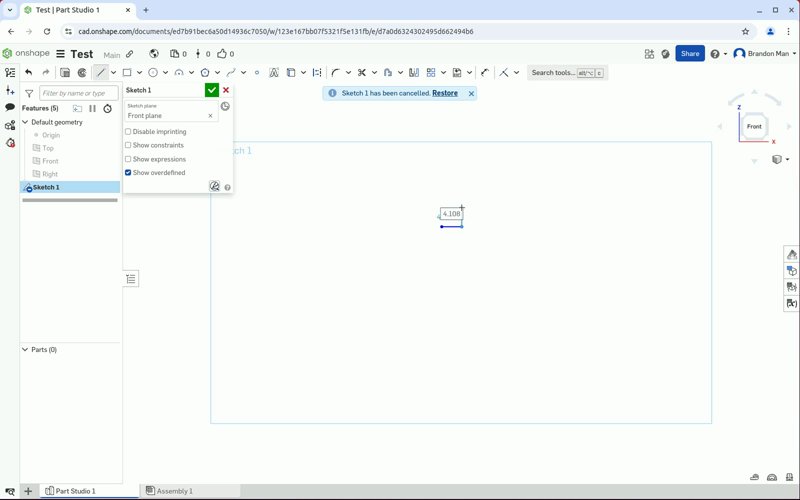
click(461, 207)
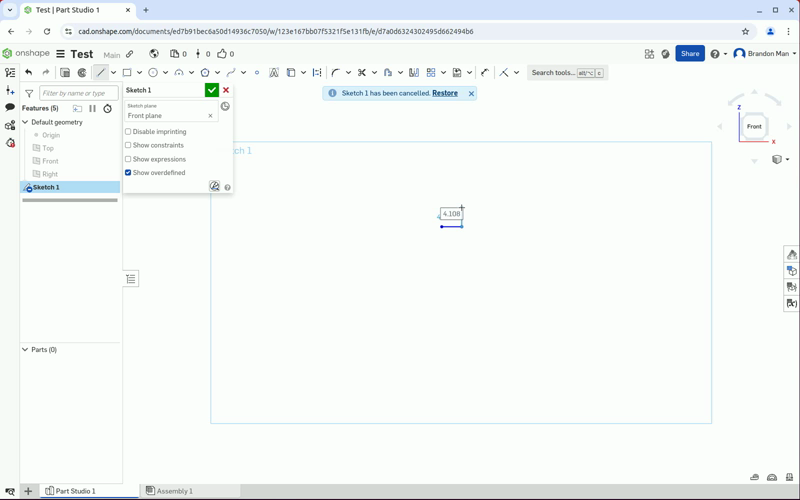
key_up(shift)
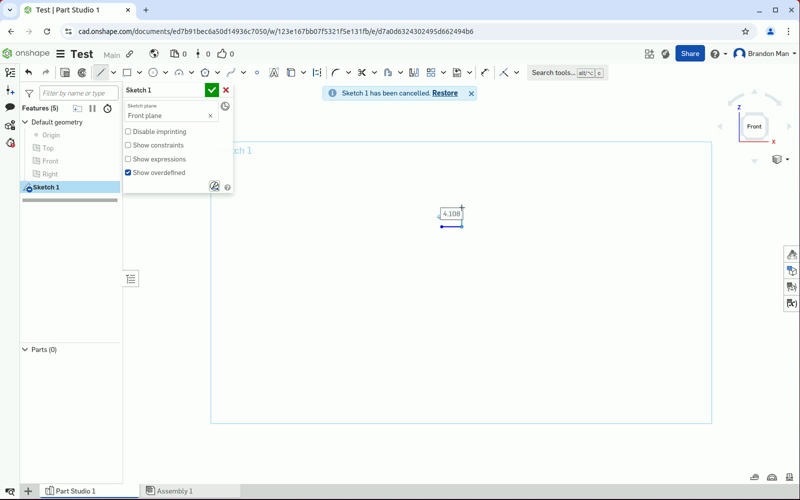
key_down(shift)
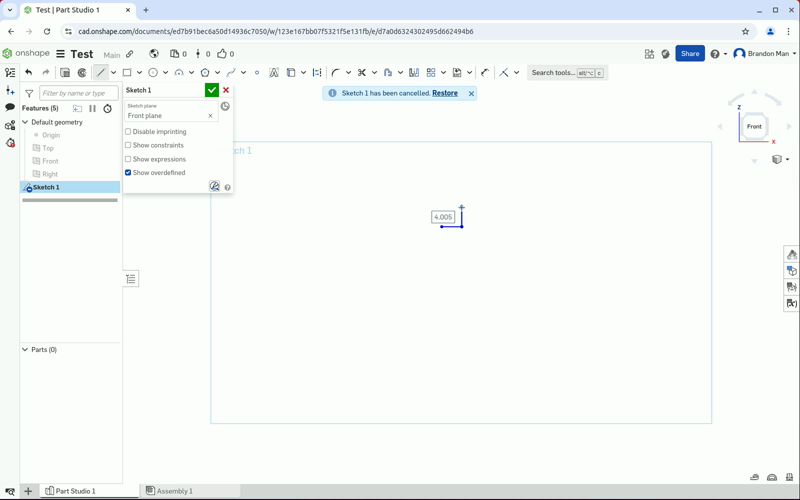
mouse_move(491, 207)
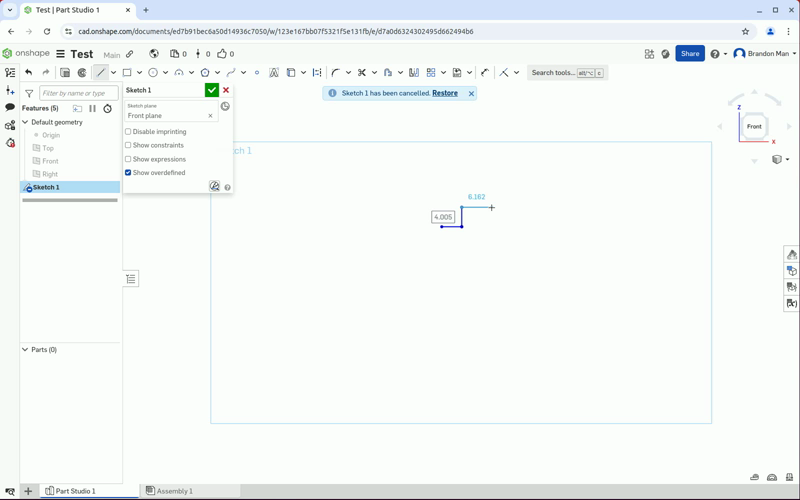
mouse_move(441, 207)
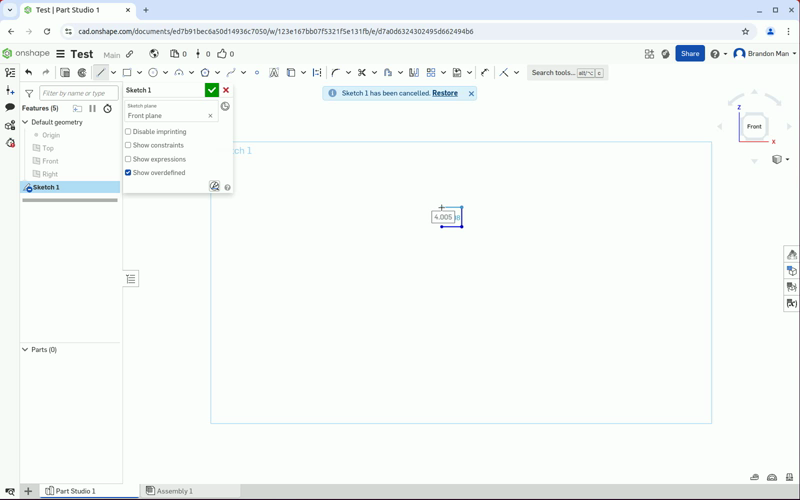
click(441, 207)
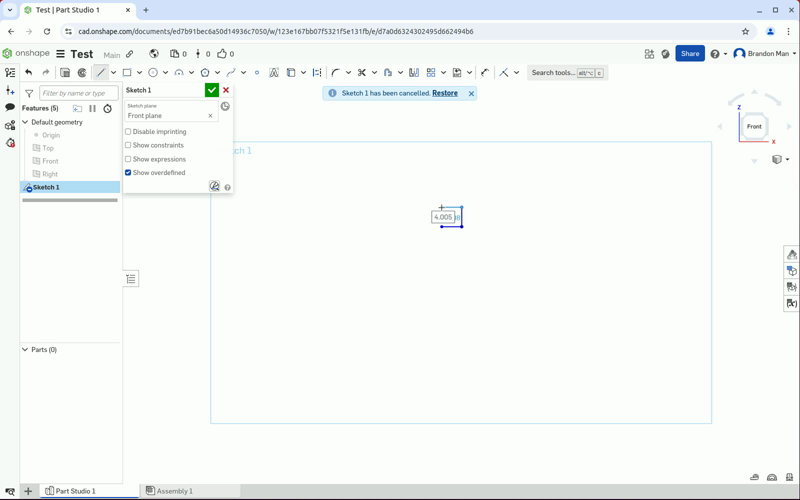
key_up(shift)
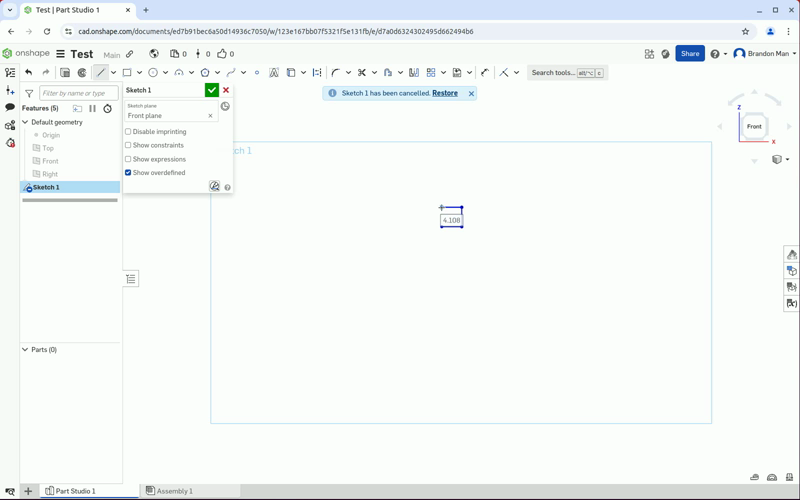
mouse_move(471, 207)
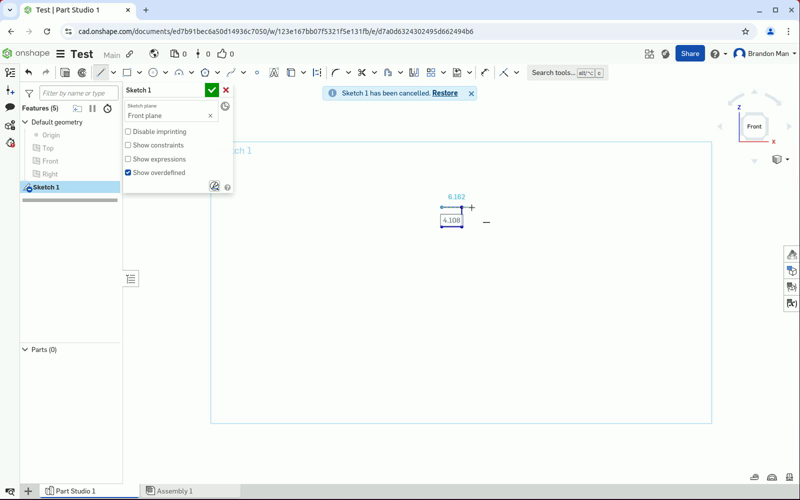
key_down(shift)
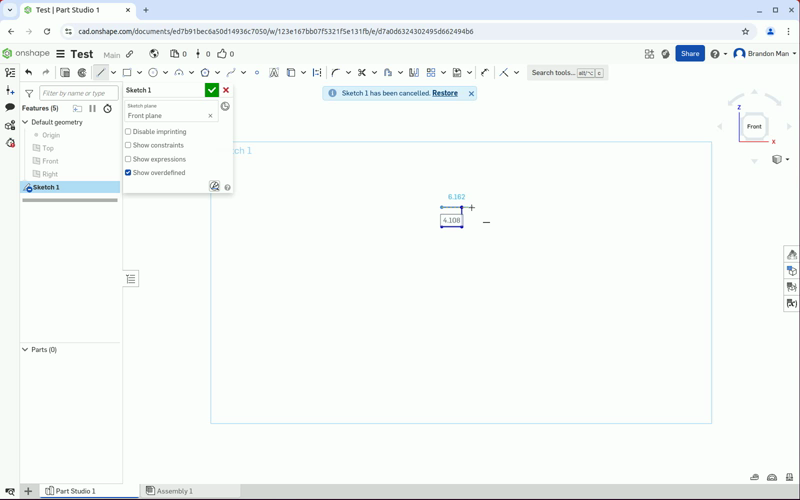
mouse_move(441, 226)
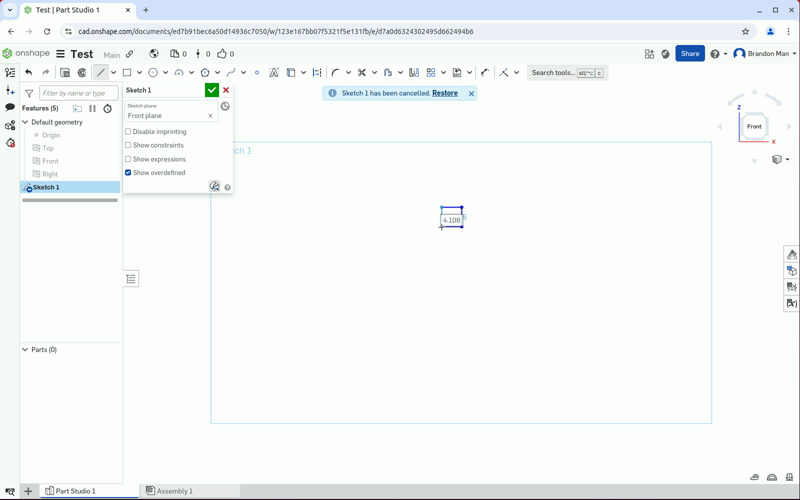
key_up(shift)
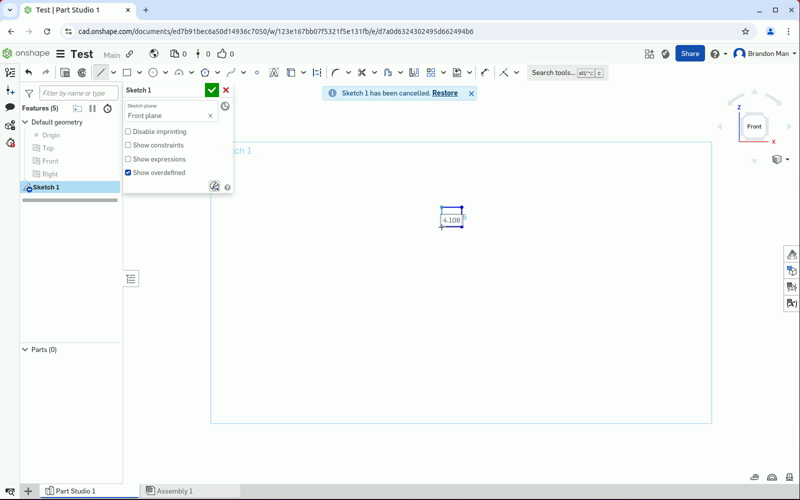
click(441, 226)
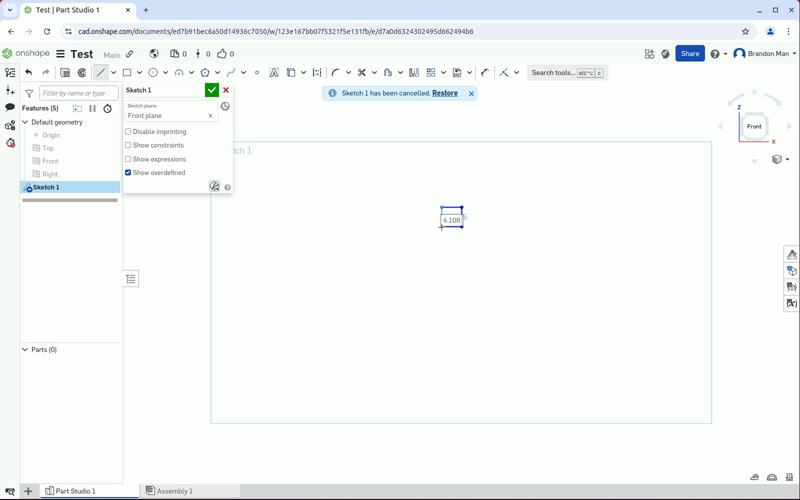
key(esc)
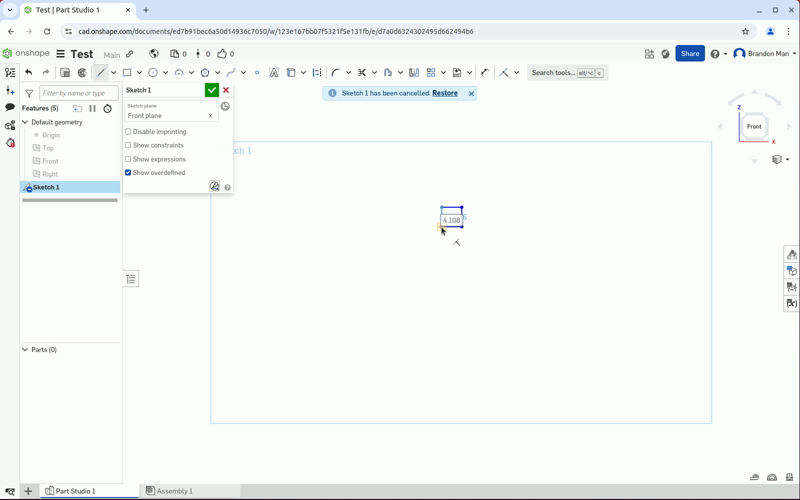
mouse_move(448, 222)
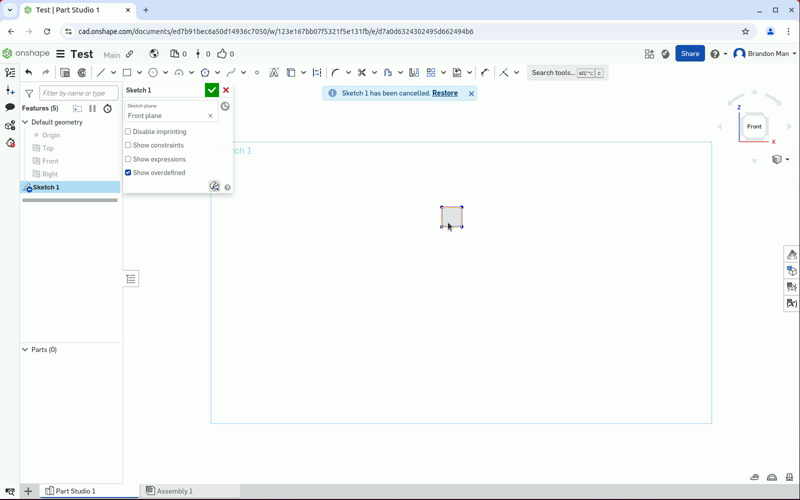
scroll(6)
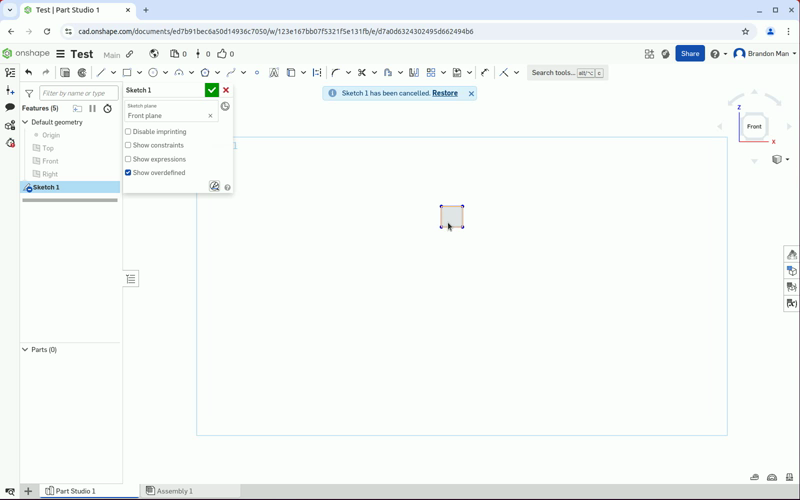
scroll(6)
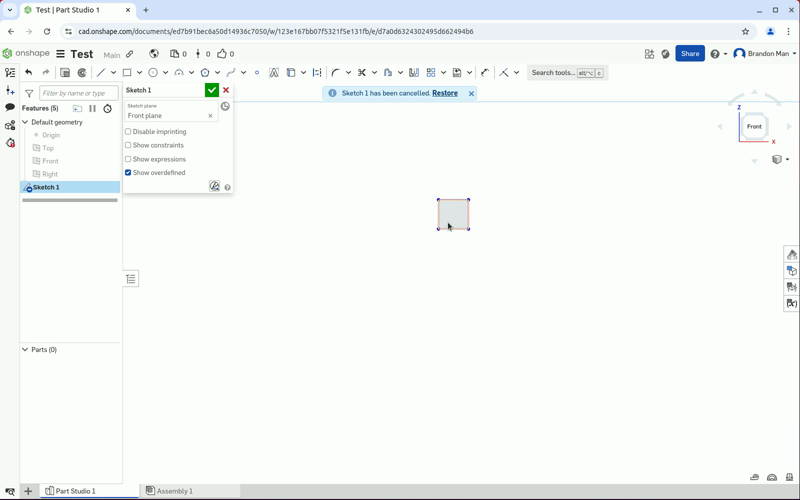
scroll(6)
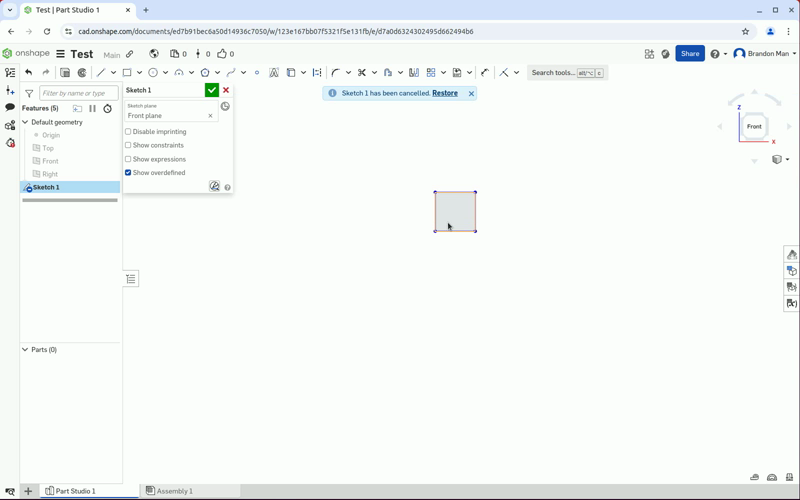
scroll(6)
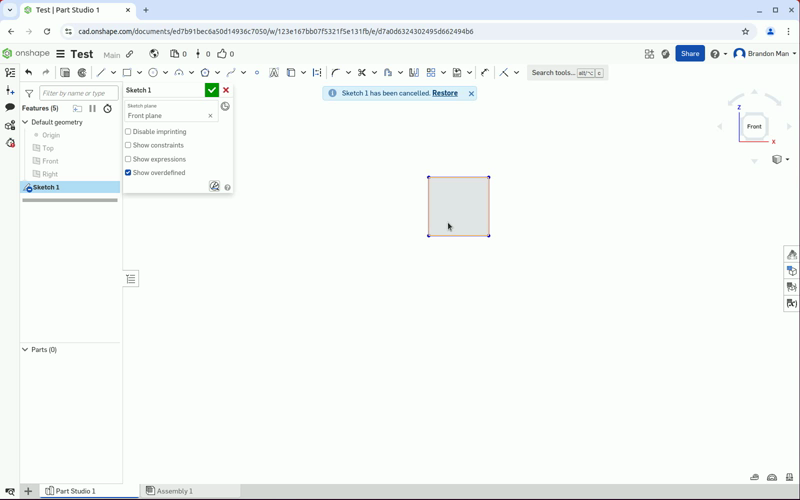
scroll(6)
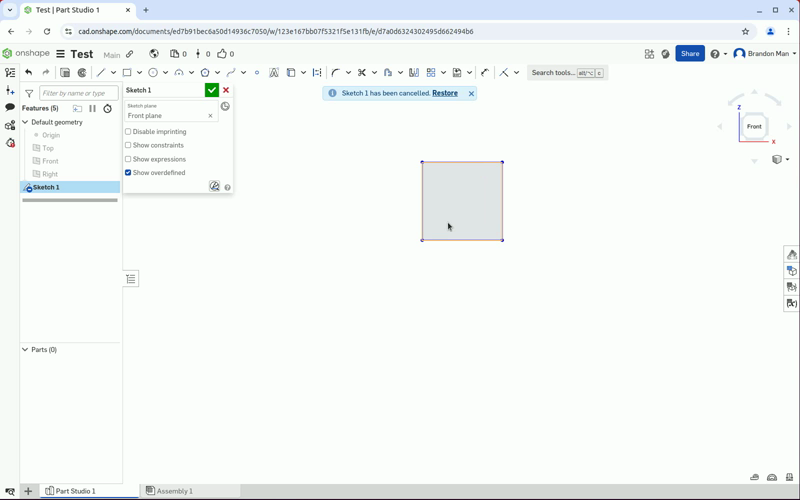
scroll(6)
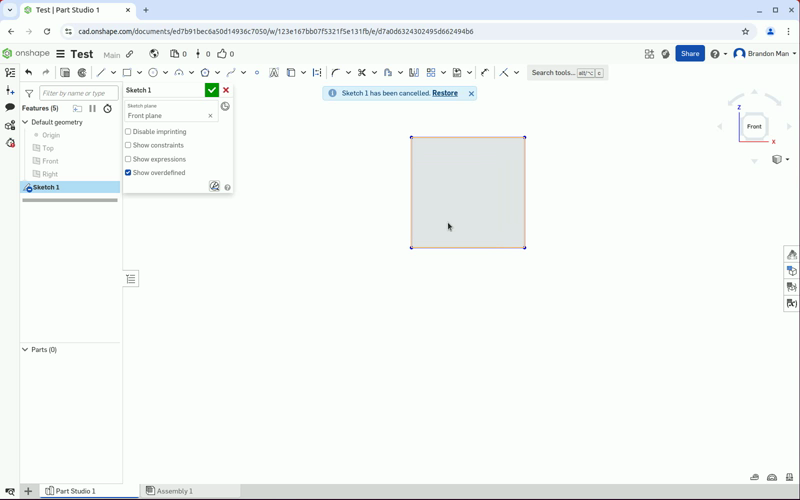
scroll(6)
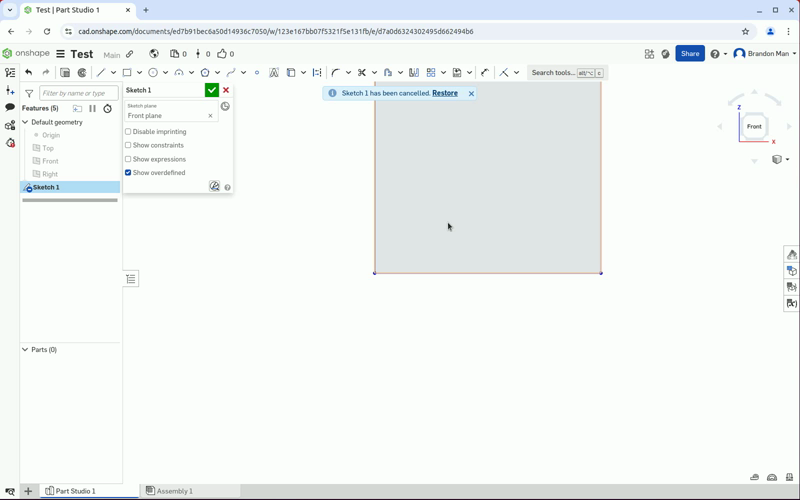
click(448, 222)
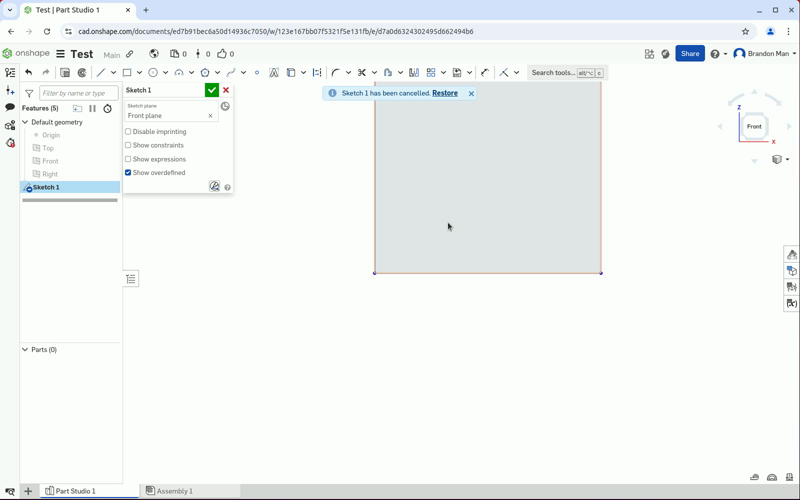
scroll(-6)
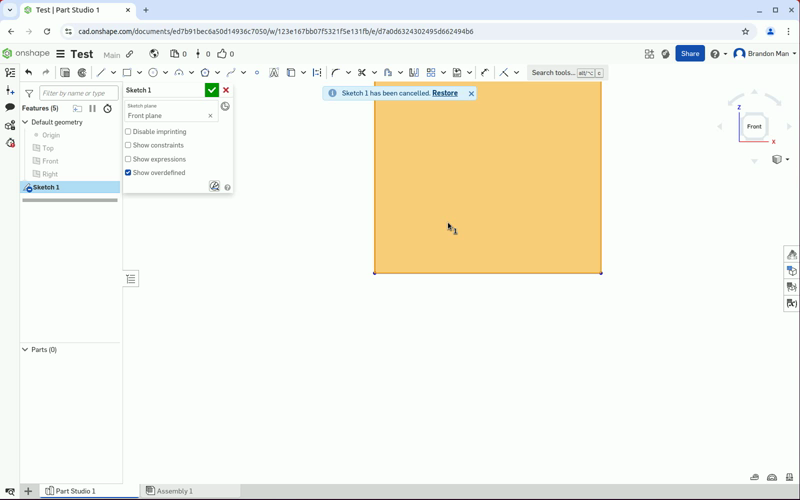
scroll(-6)
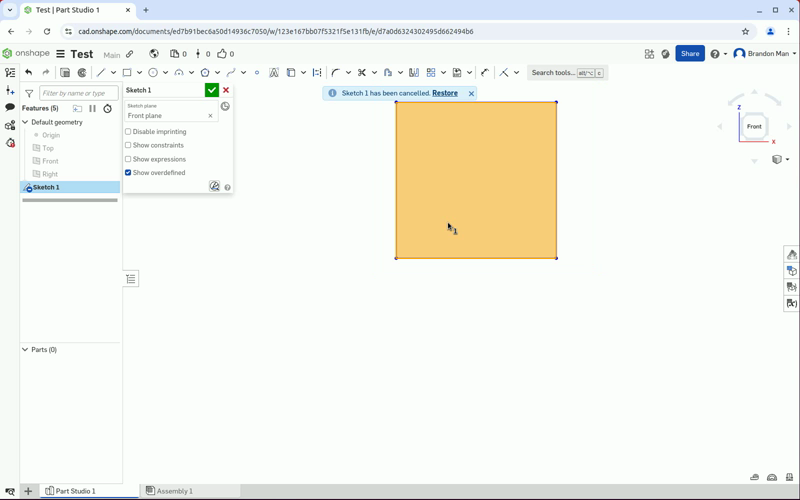
scroll(-6)
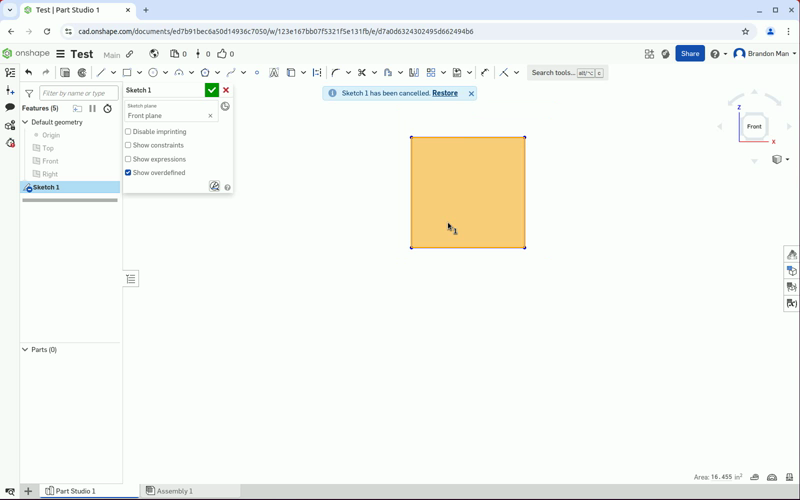
scroll(-6)
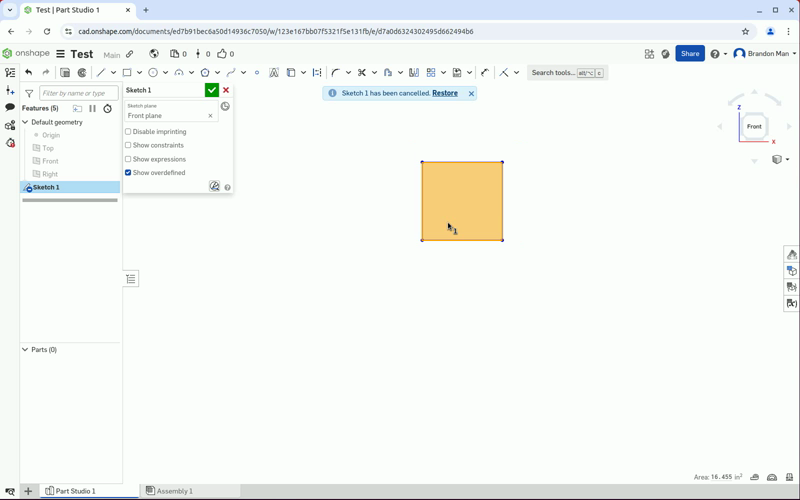
scroll(-6)
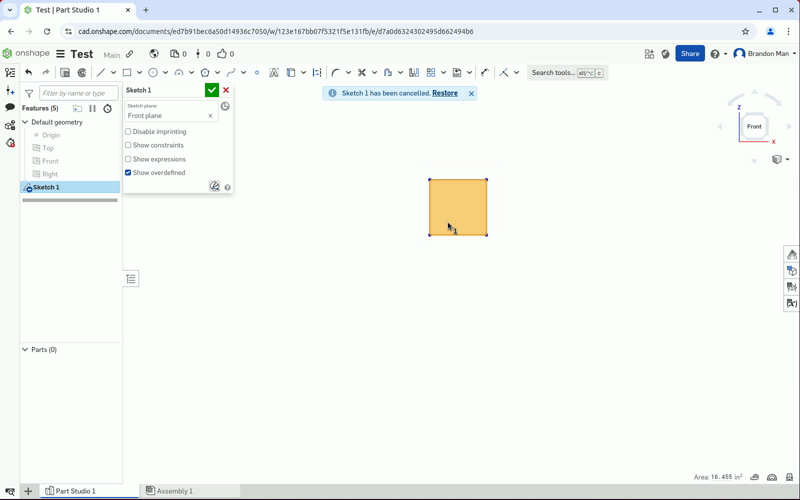
scroll(-6)
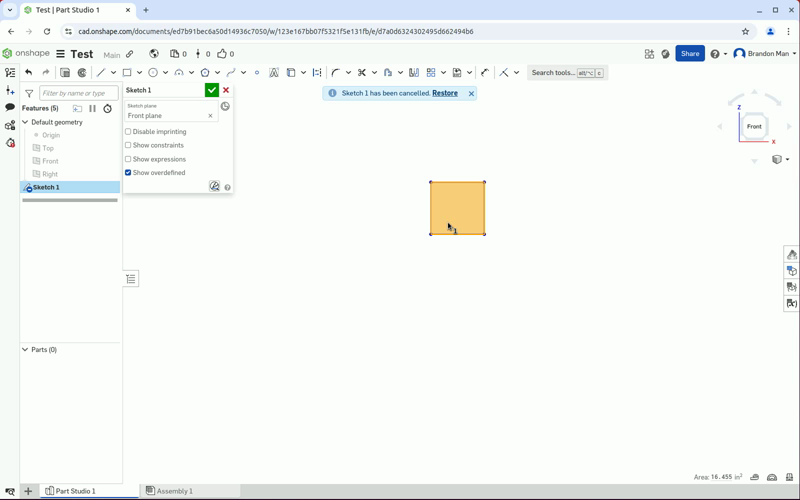
scroll(-6)
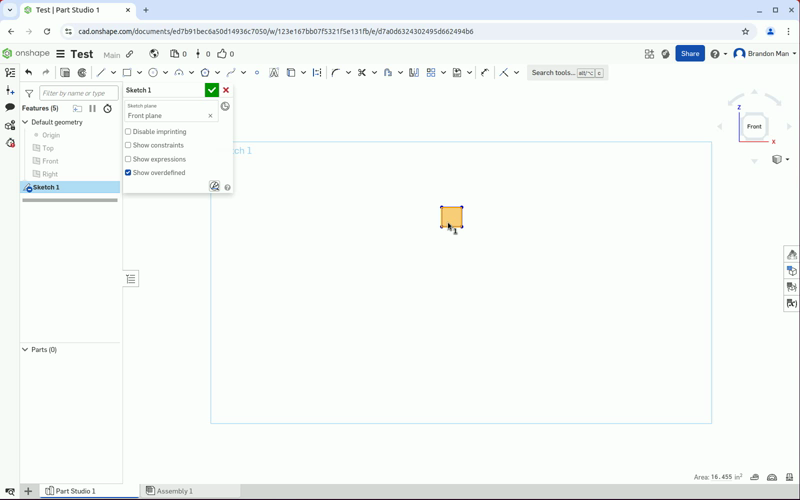
mouse_move(73, 352)
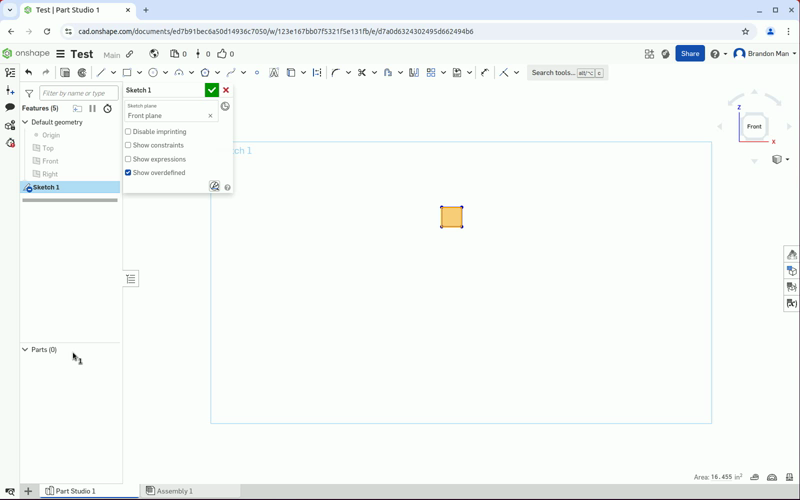
key(shift+y)
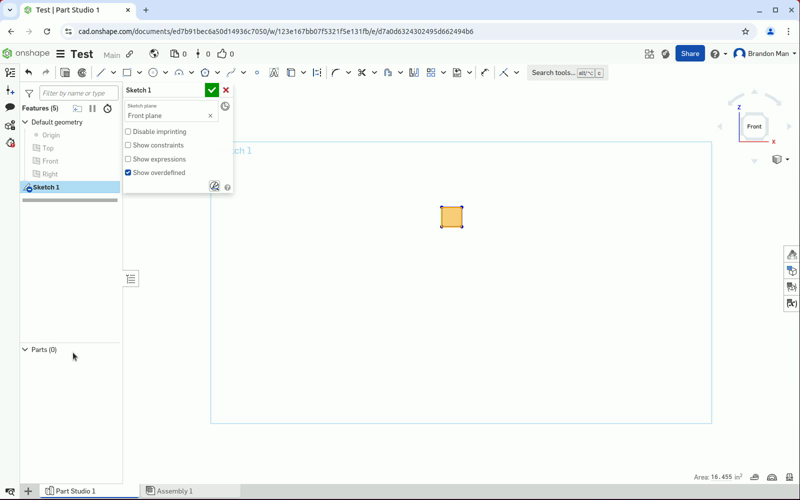
key(shift+e)
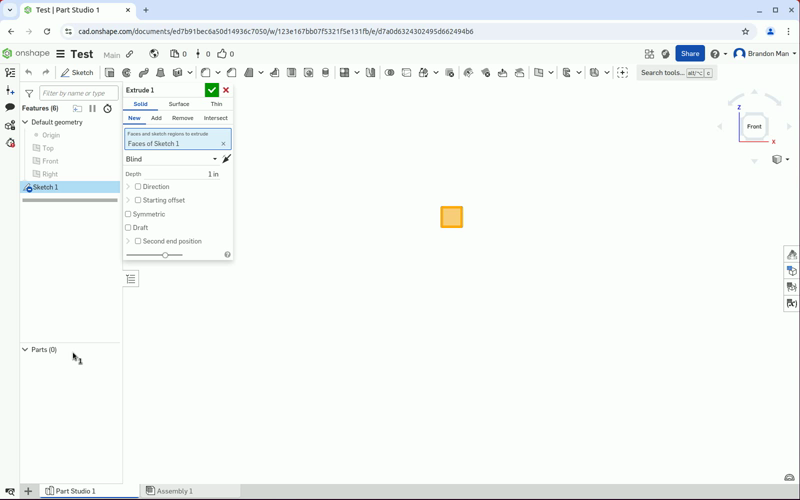
mouse_move(143, 106)
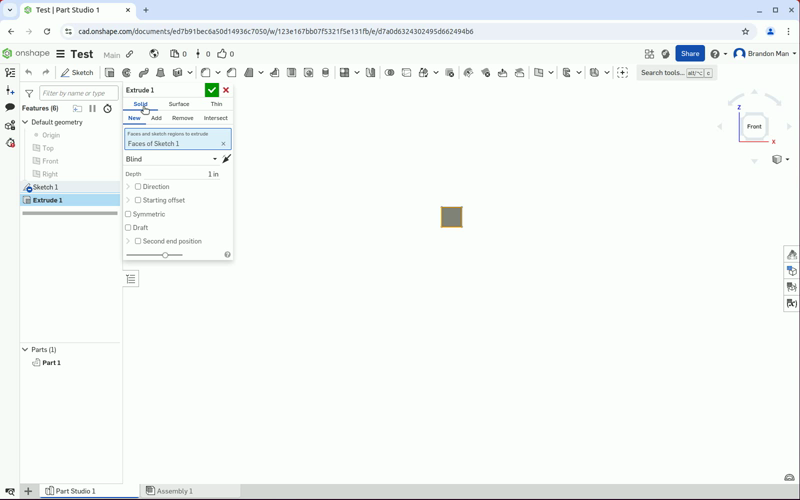
click(143, 106)
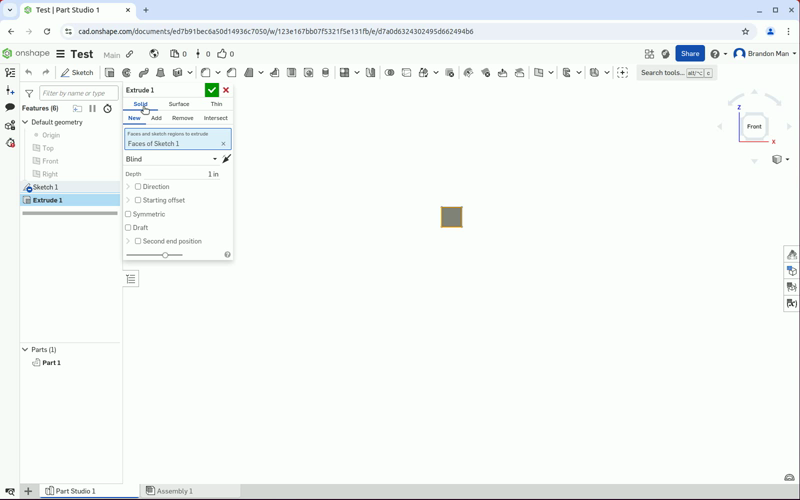
mouse_move(137, 120)
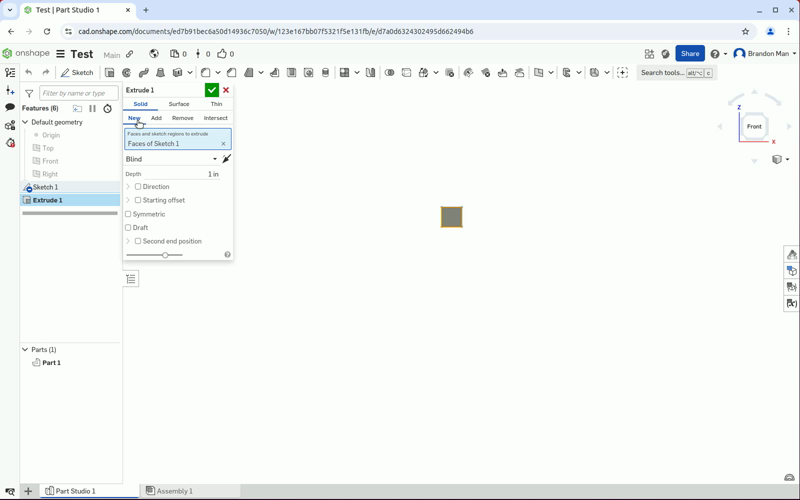
click(137, 120)
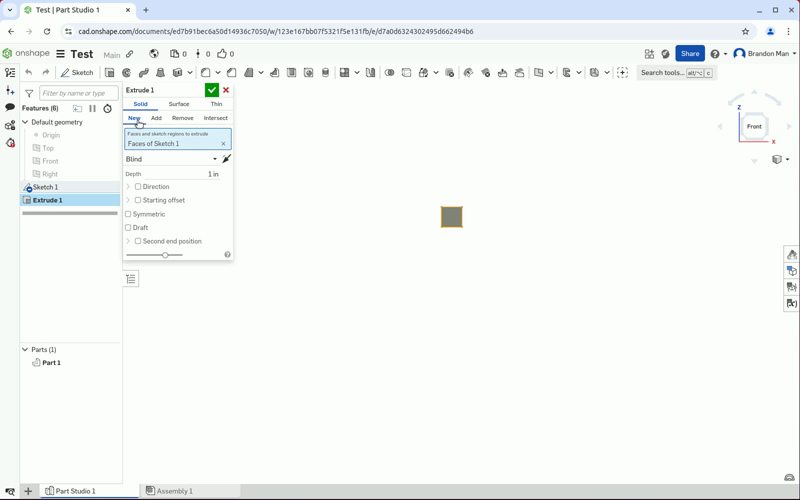
key(tab, 4)
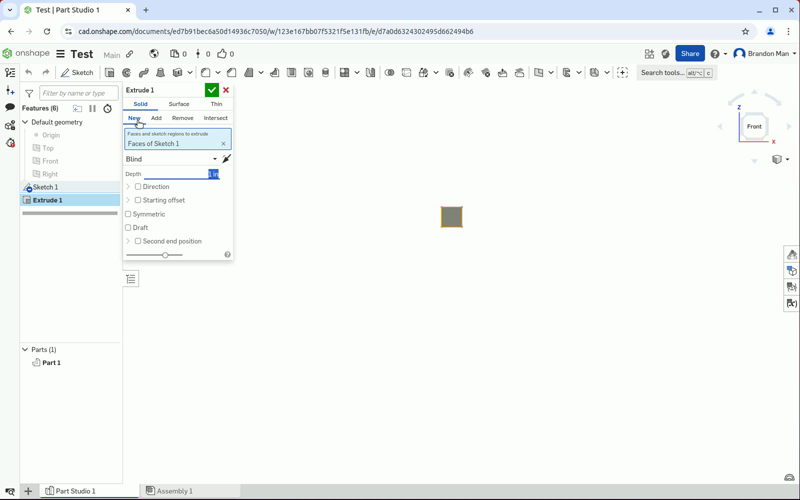
text(3.851)
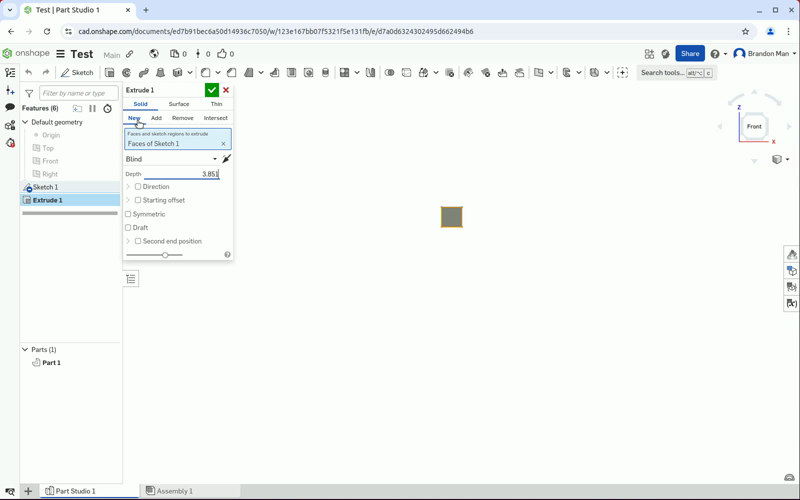
key(enter)
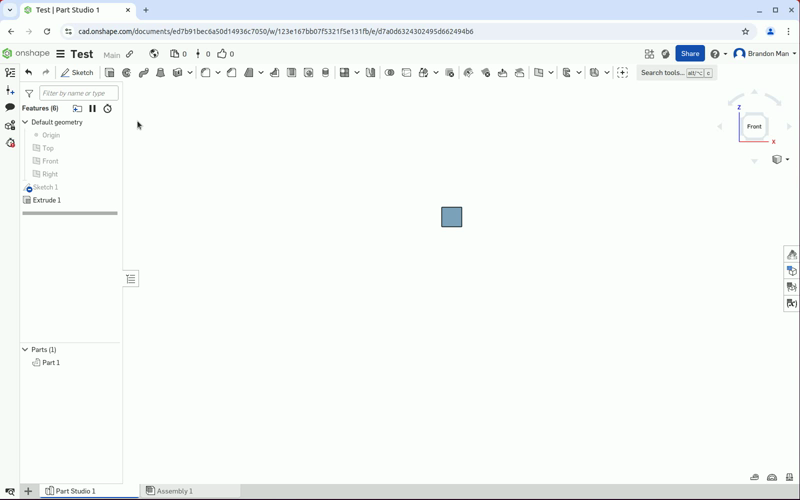
key(shift+h)
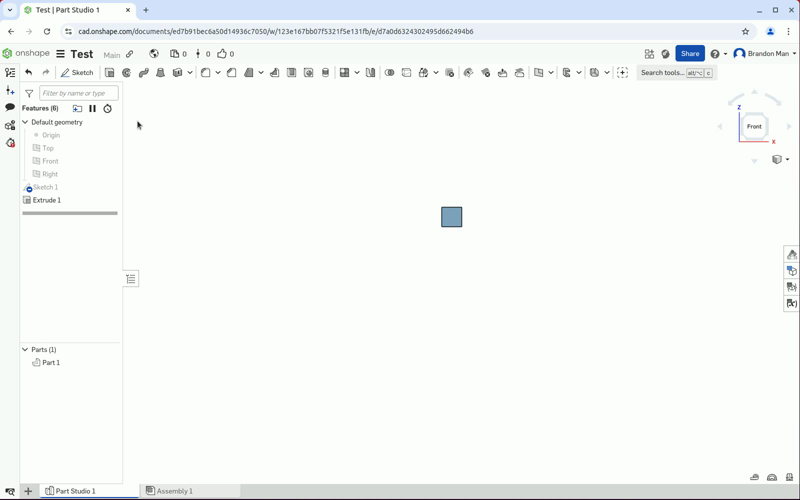
key(shift+h)
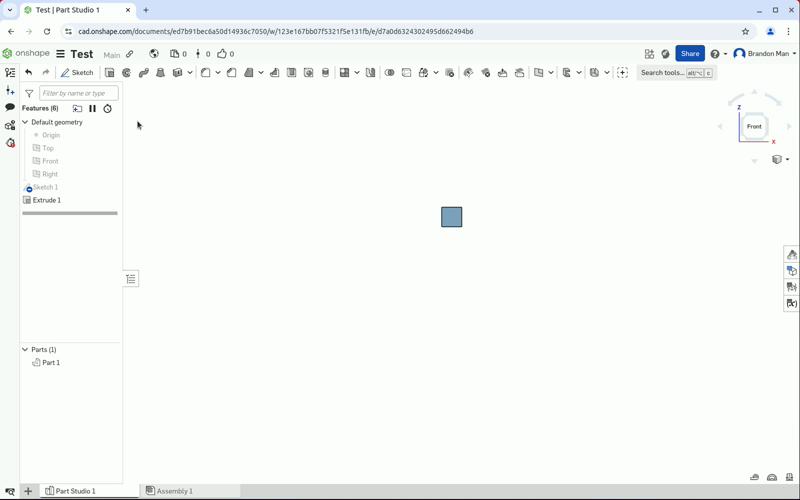
mouse_move(73, 189)
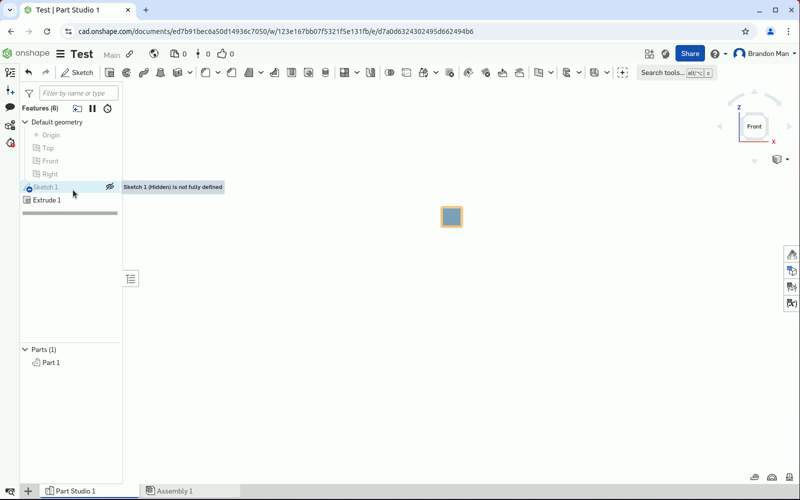
click(73, 189)
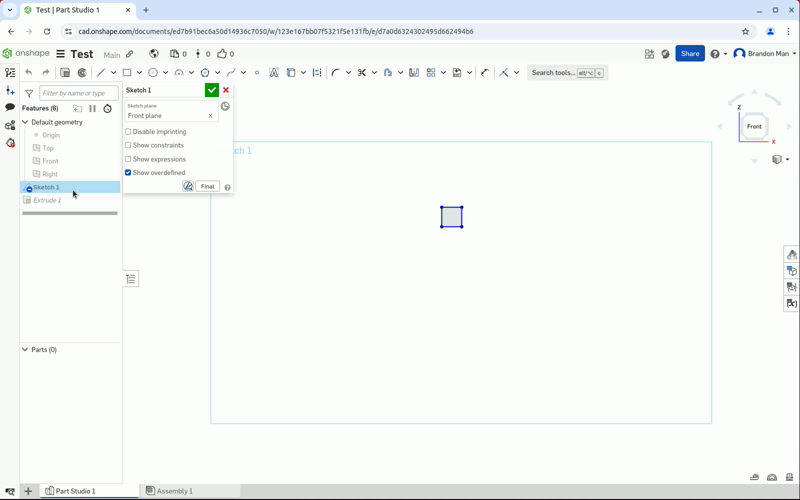
mouse_move(229, 92)
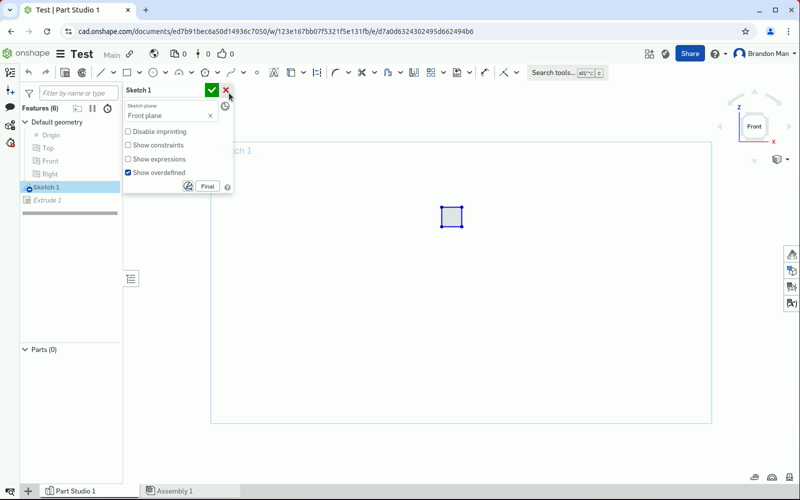
click(229, 92)
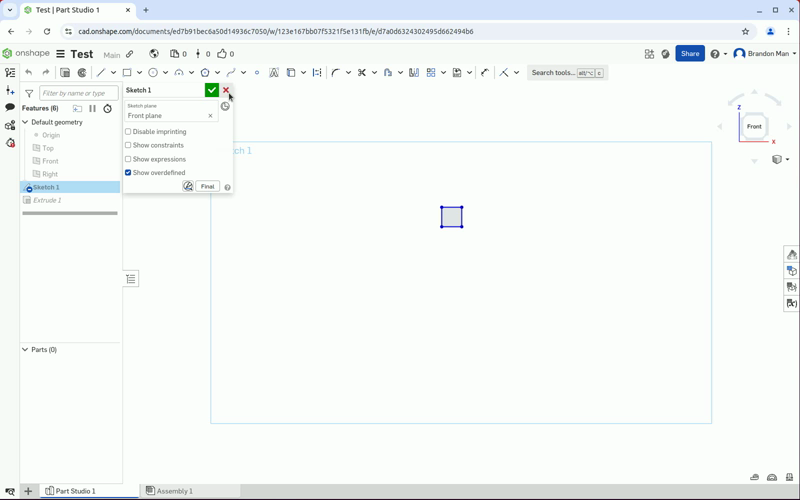
key(shift+s)
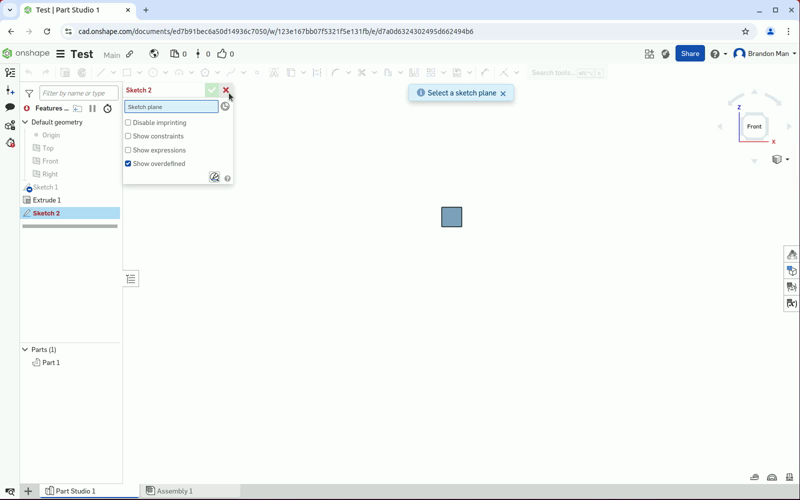
mouse_move(73, 163)
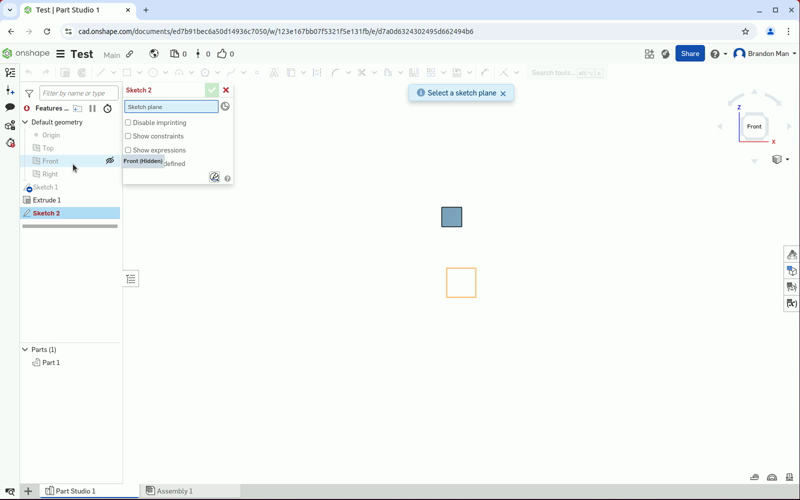
click(73, 163)
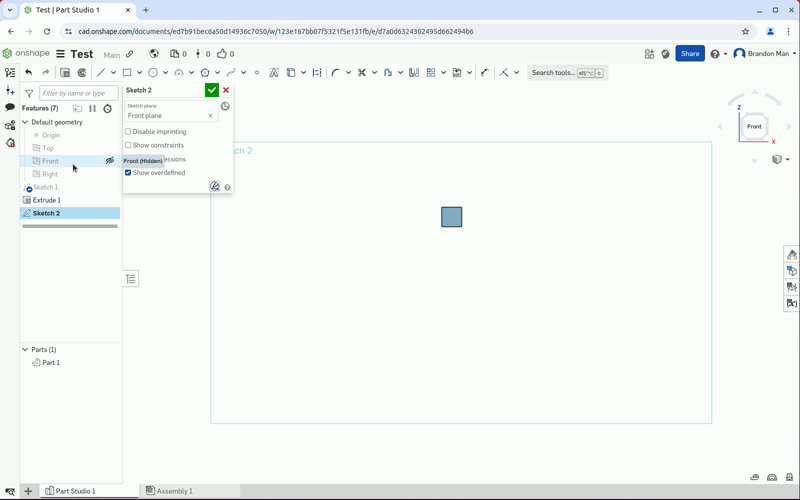
mouse_move(73, 352)
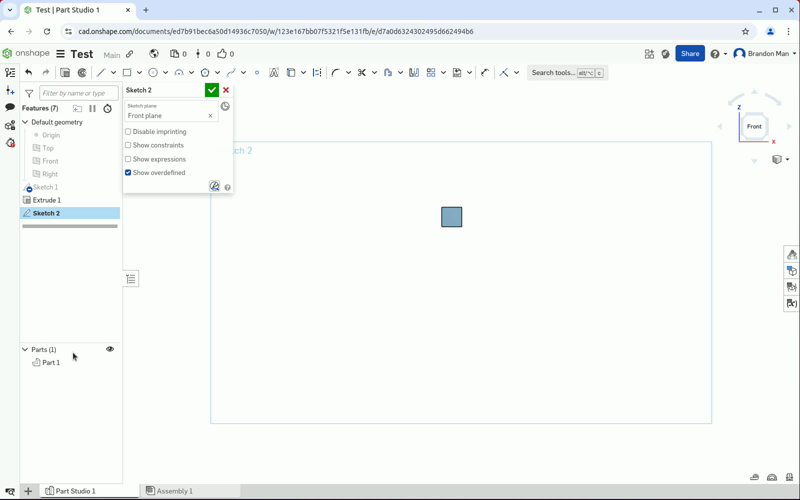
key(y)
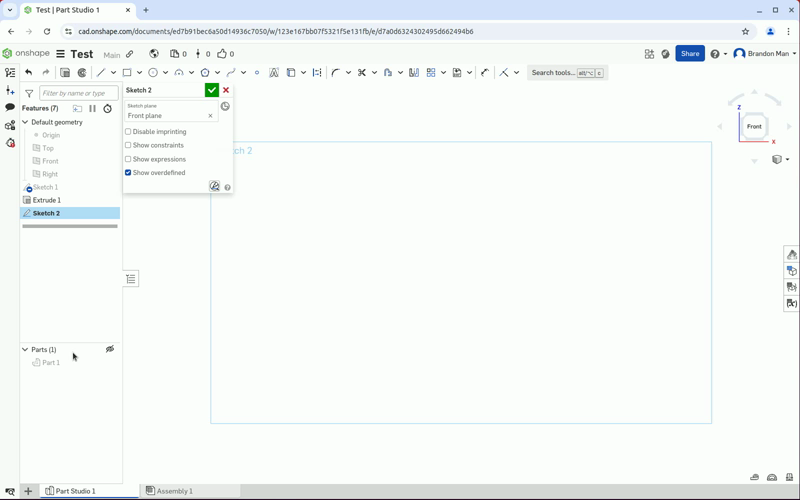
key(l)
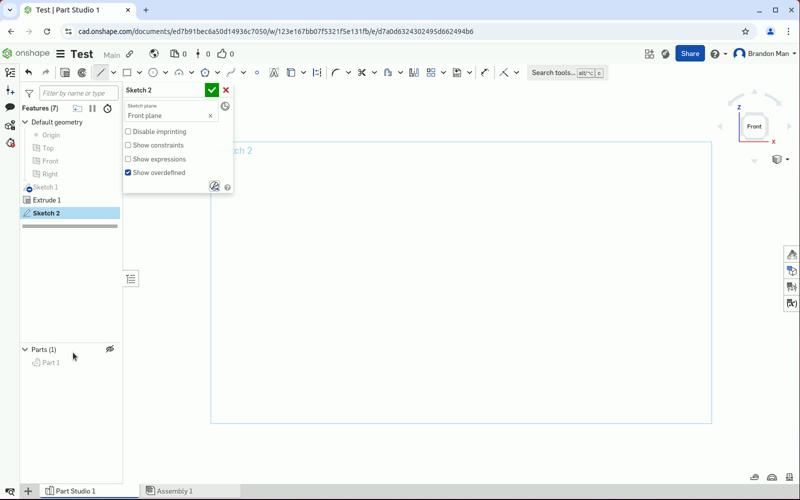
key_down(shift)
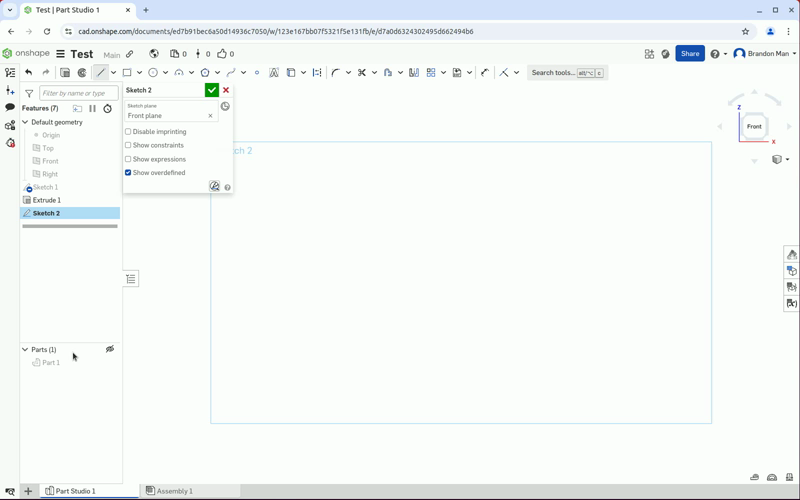
mouse_move(348, 264)
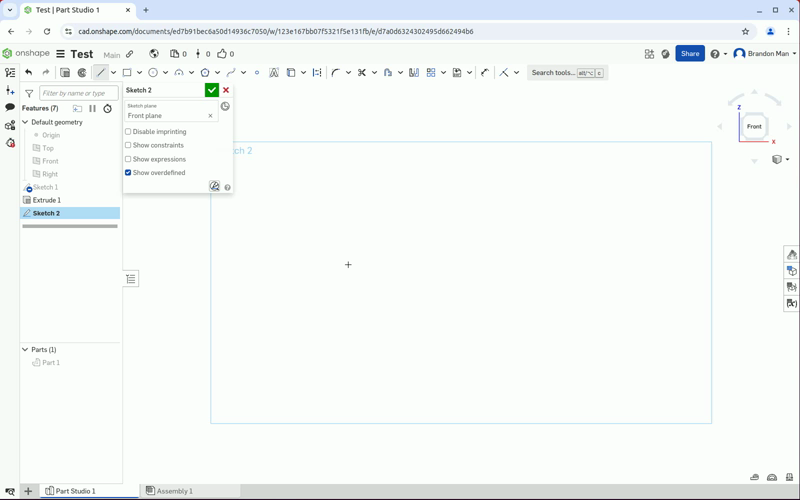
click(348, 264)
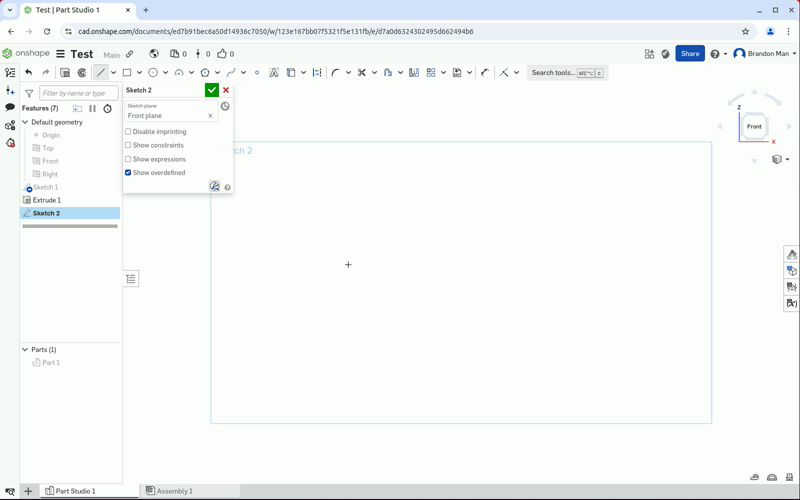
key_up(shift)
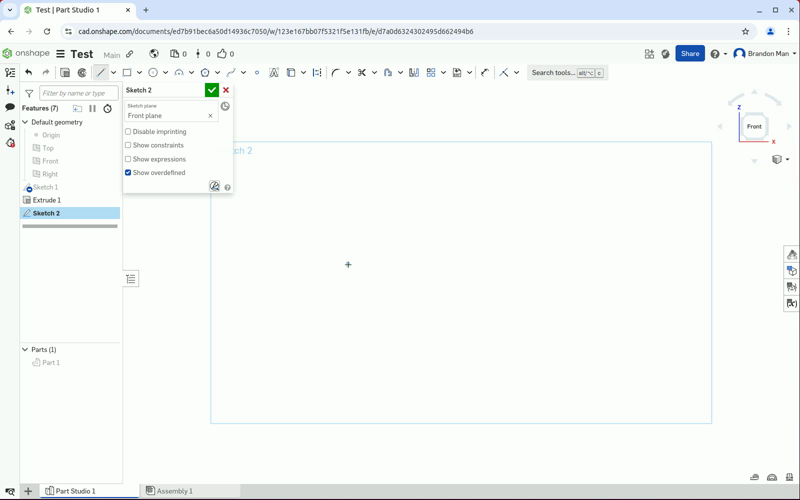
key_down(shift)
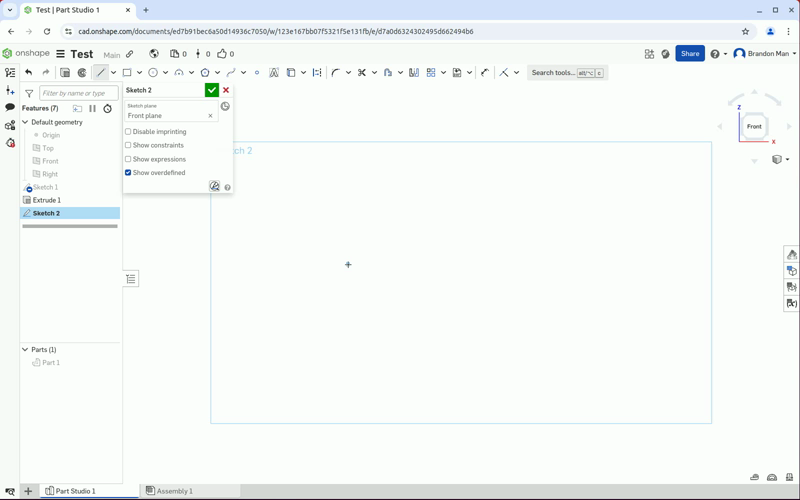
mouse_move(378, 264)
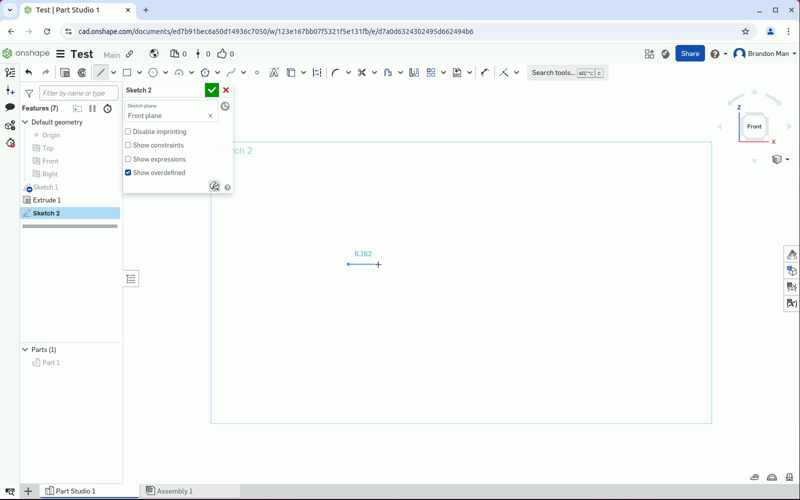
mouse_move(404, 264)
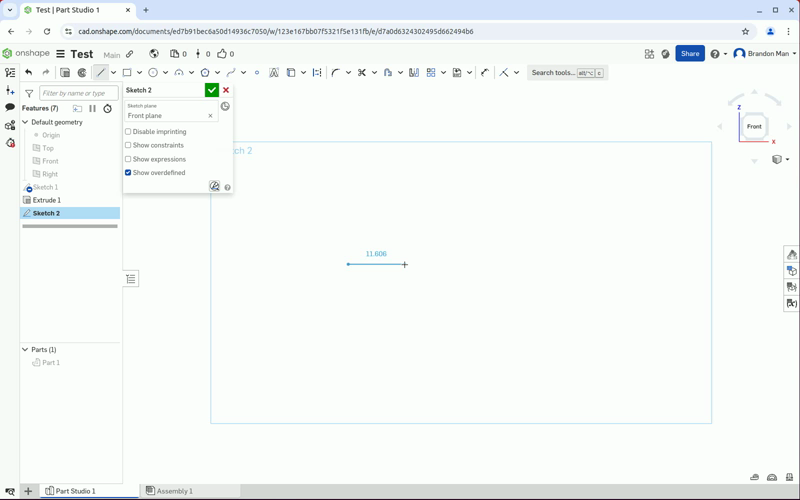
click(404, 264)
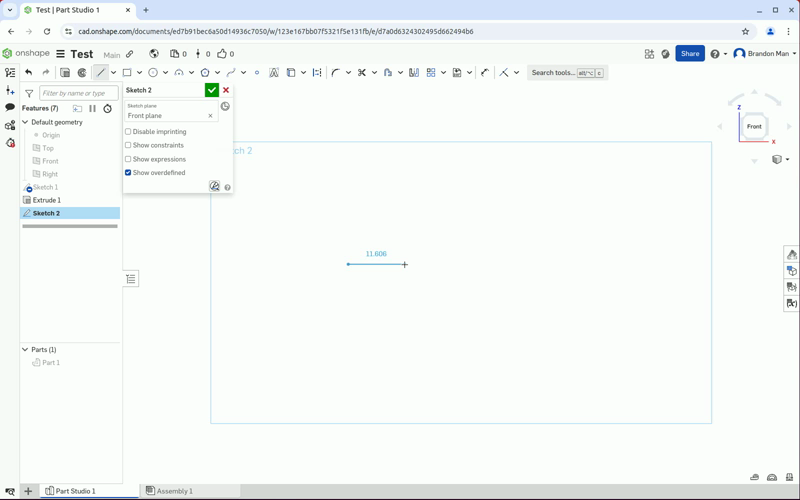
key_up(shift)
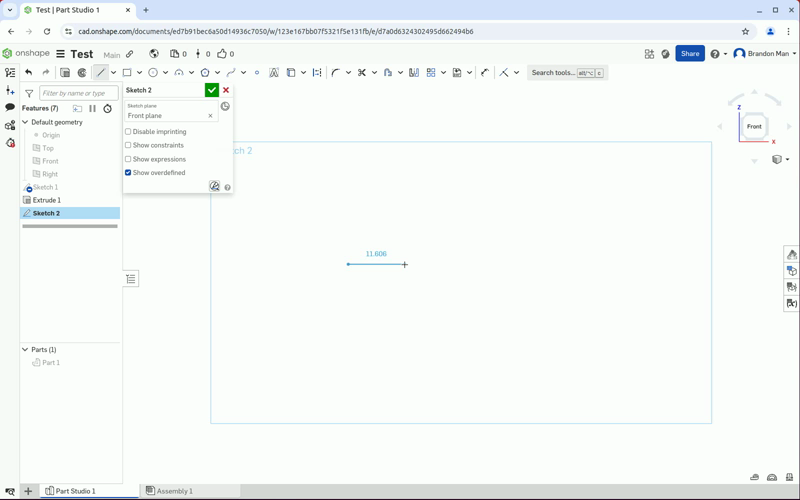
key_down(shift)
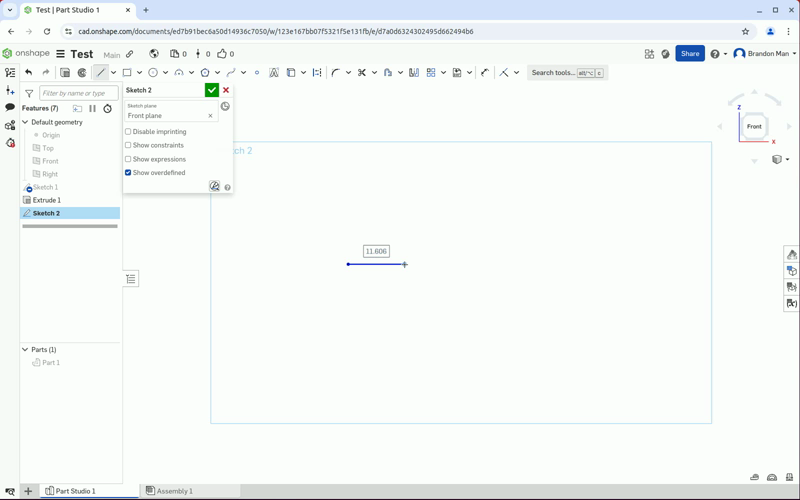
mouse_move(434, 264)
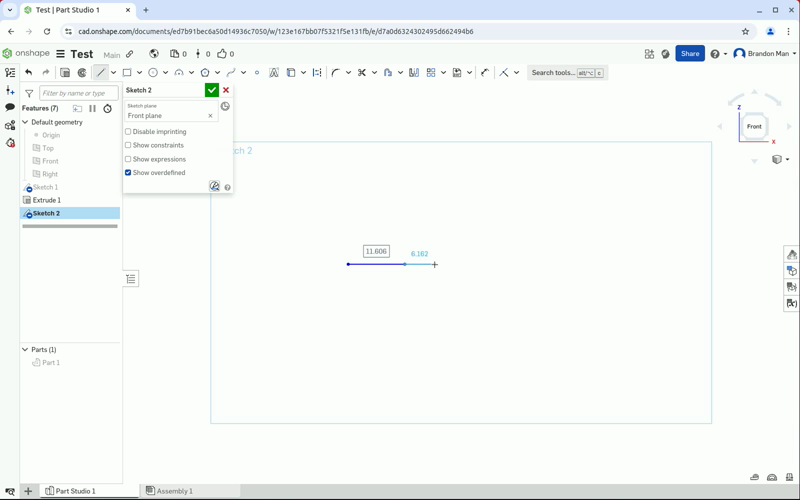
mouse_move(460, 264)
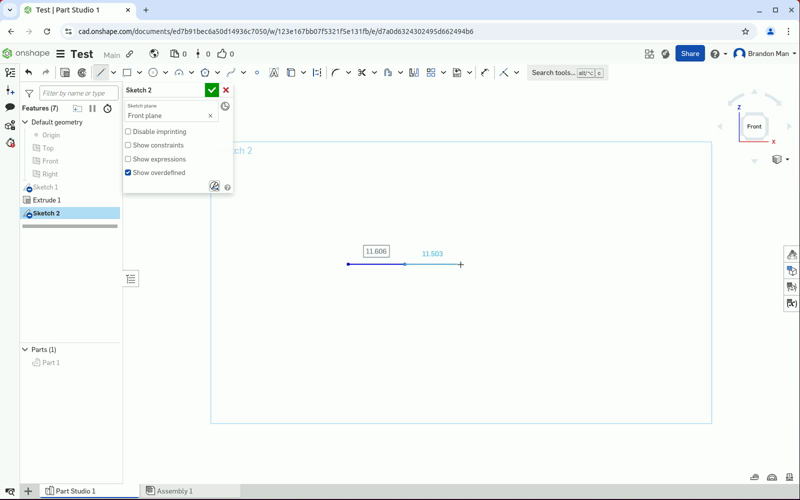
click(460, 264)
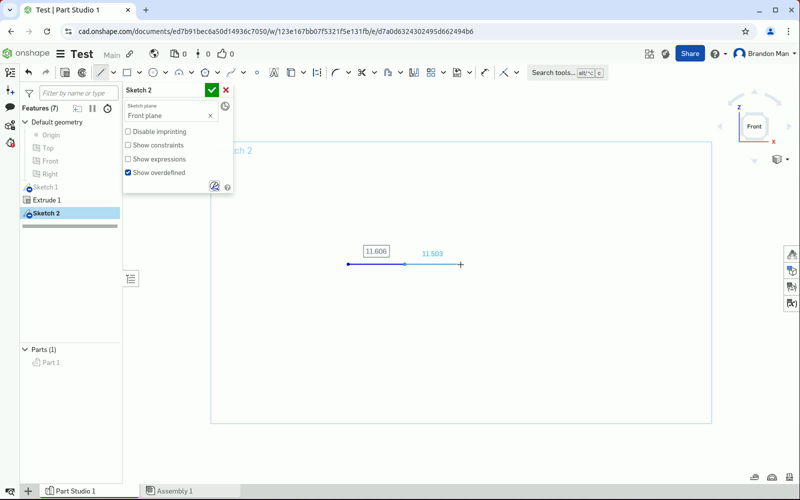
key_up(shift)
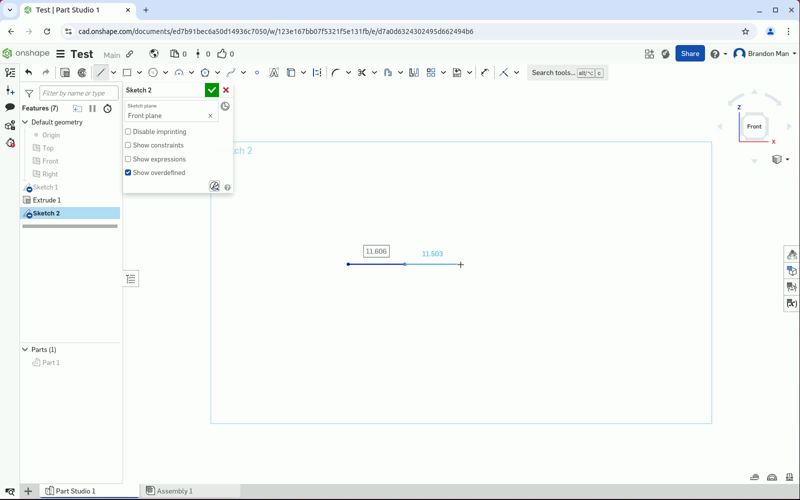
key_down(shift)
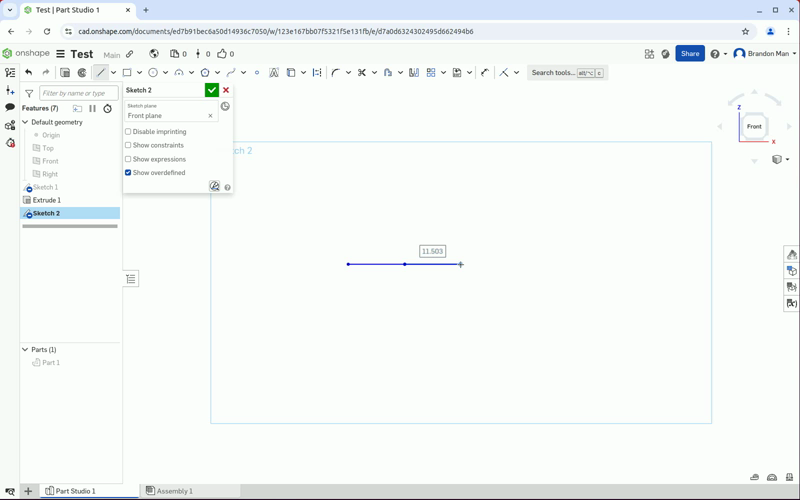
mouse_move(490, 264)
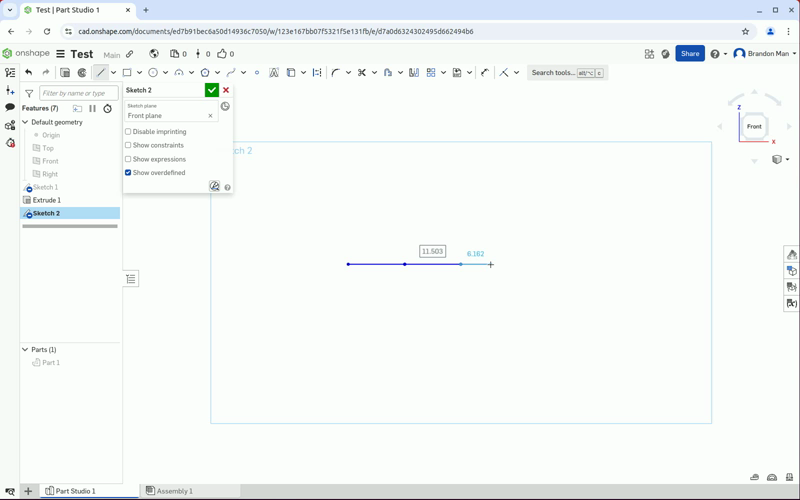
mouse_move(460, 226)
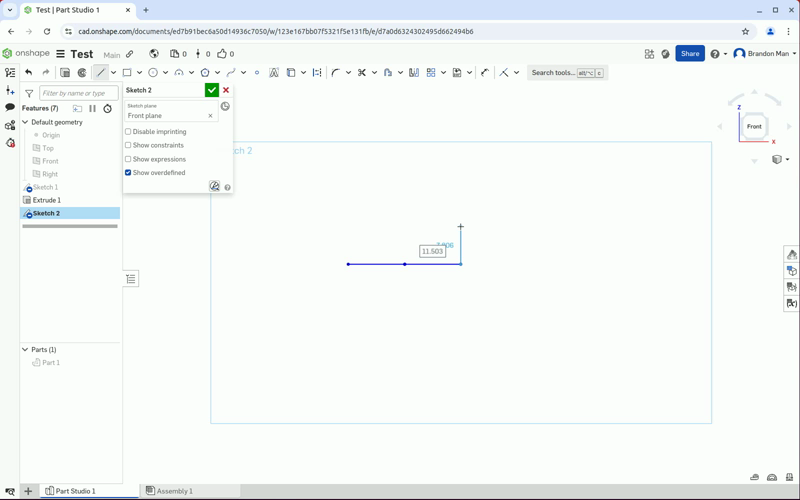
click(460, 226)
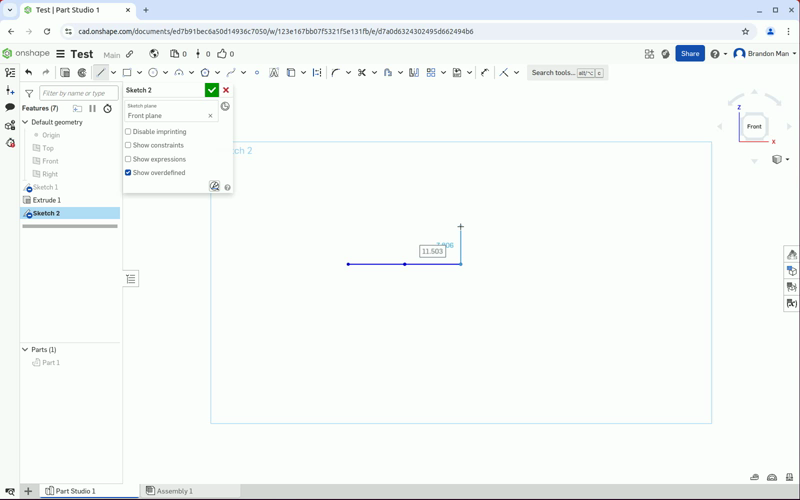
key_up(shift)
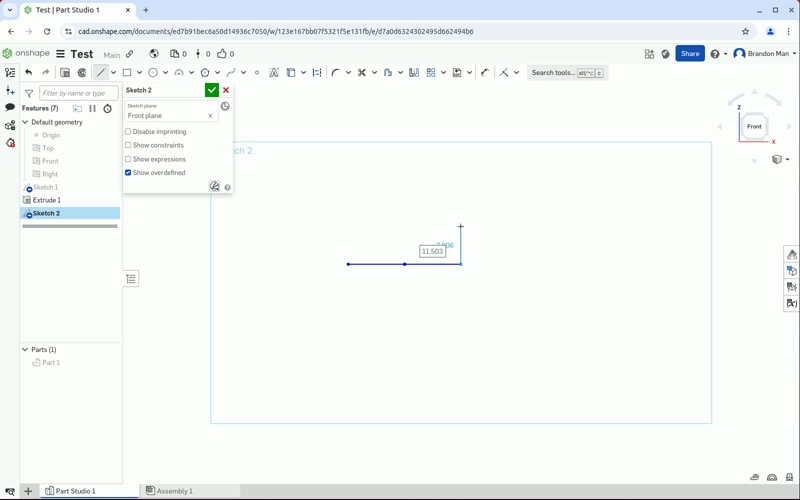
key_down(shift)
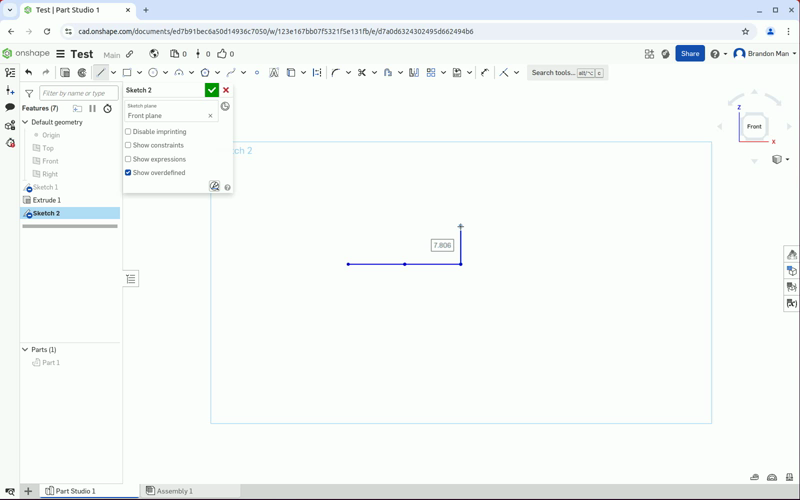
mouse_move(490, 226)
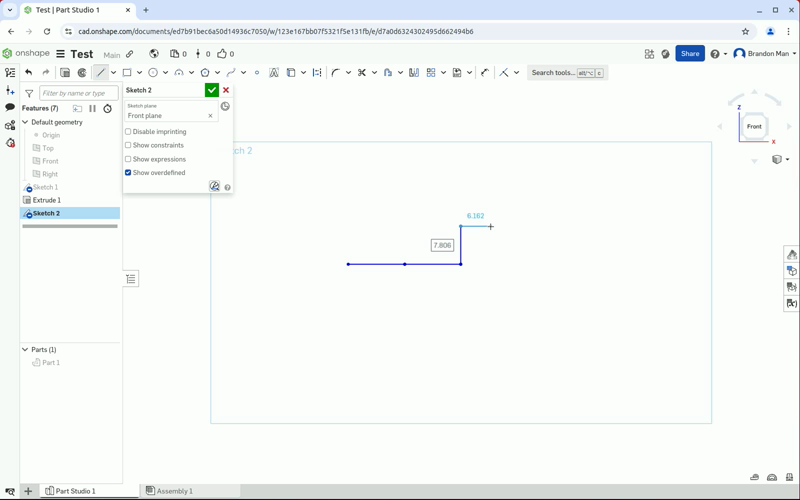
mouse_move(441, 226)
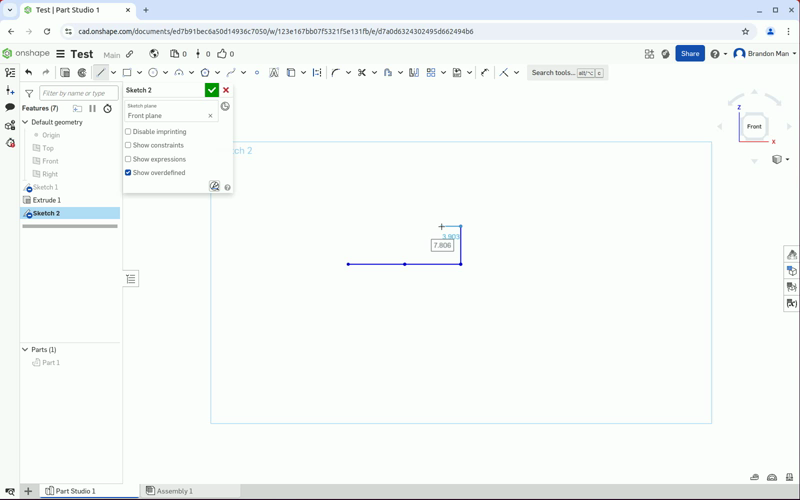
click(441, 226)
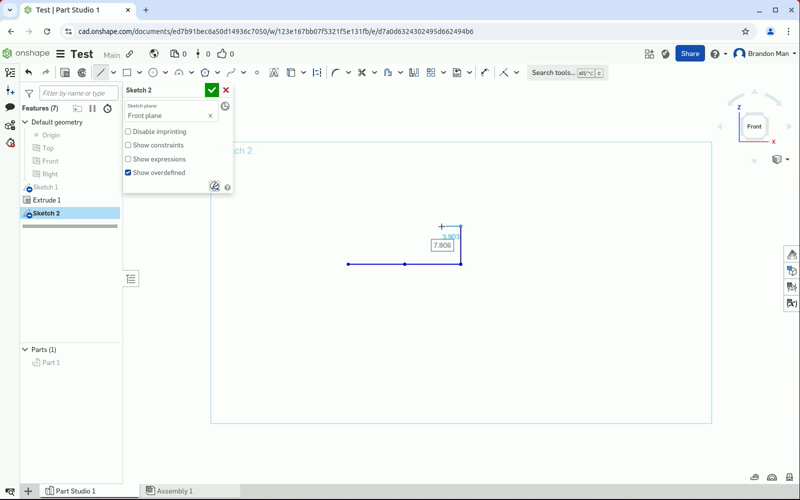
key_up(shift)
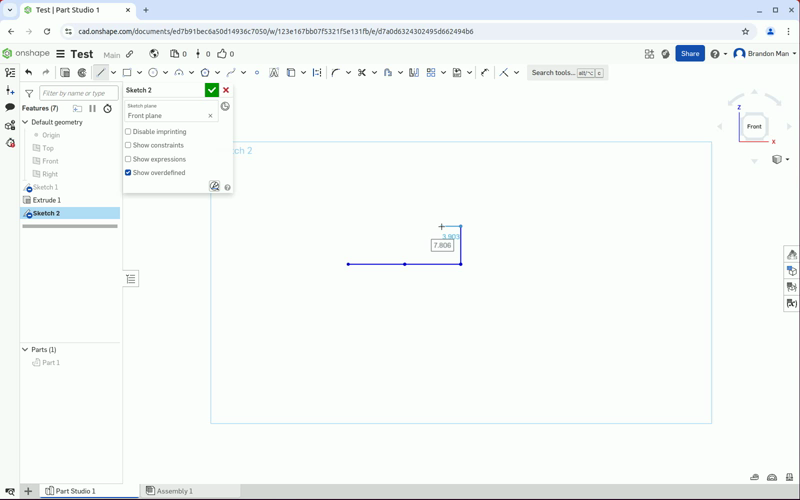
key_down(shift)
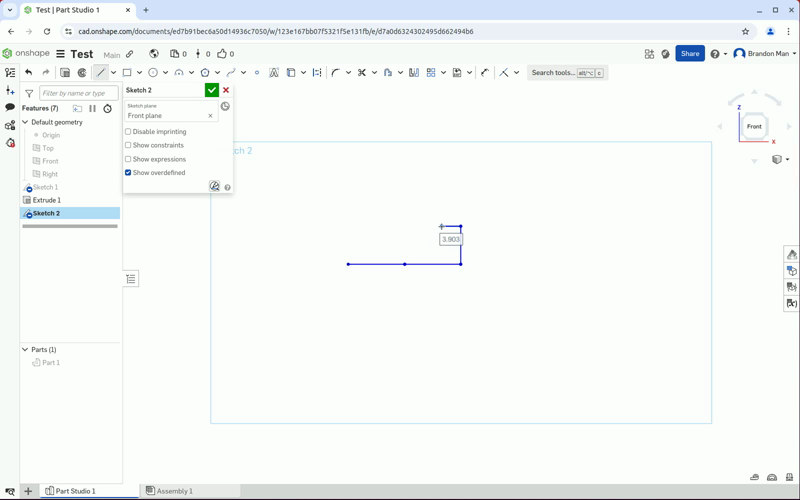
mouse_move(471, 226)
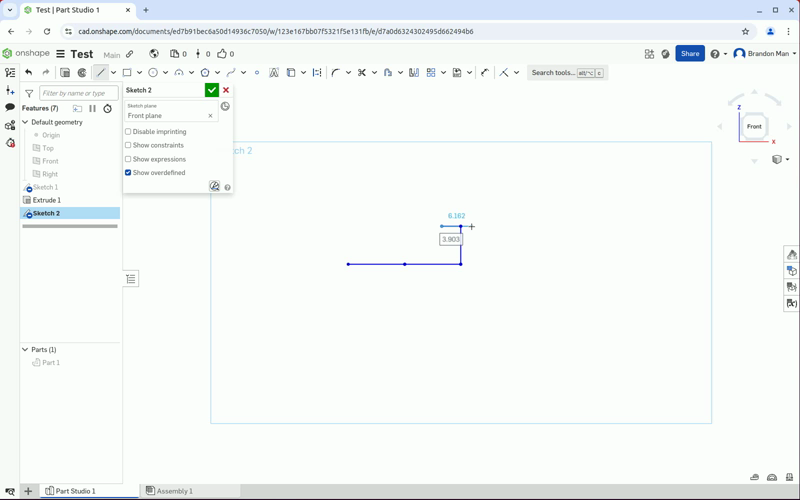
mouse_move(441, 207)
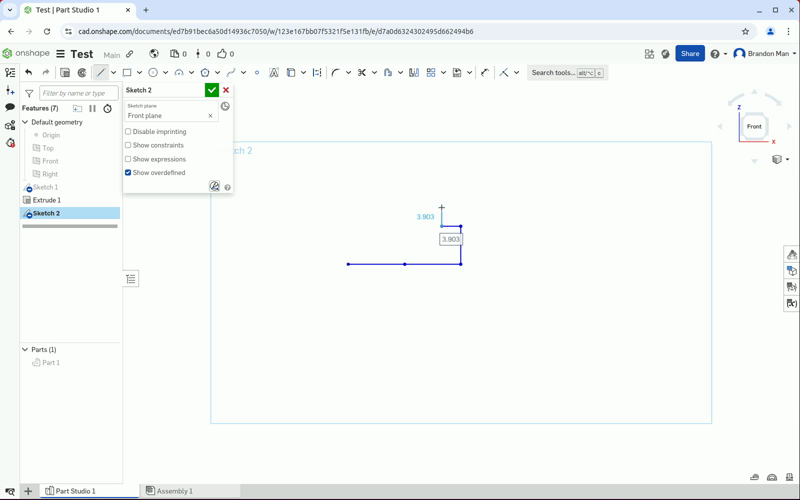
click(441, 207)
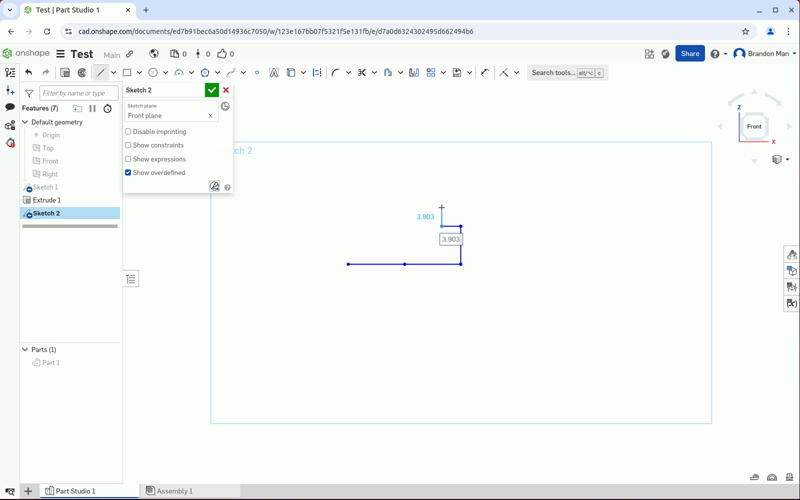
key_up(shift)
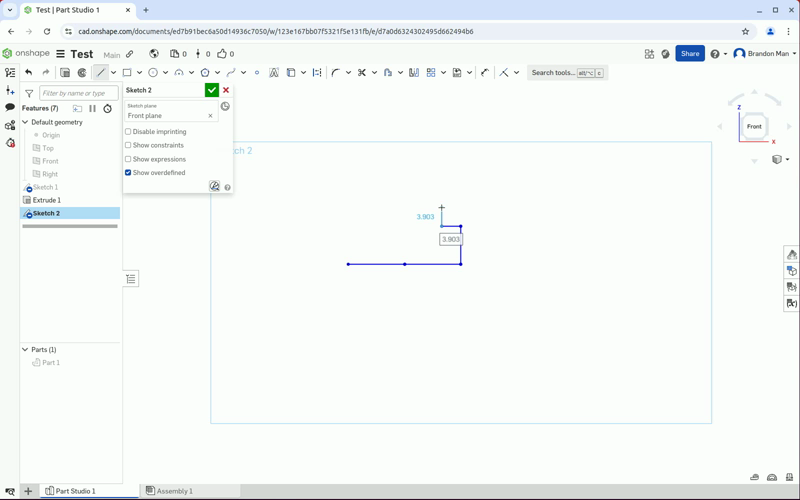
key_down(shift)
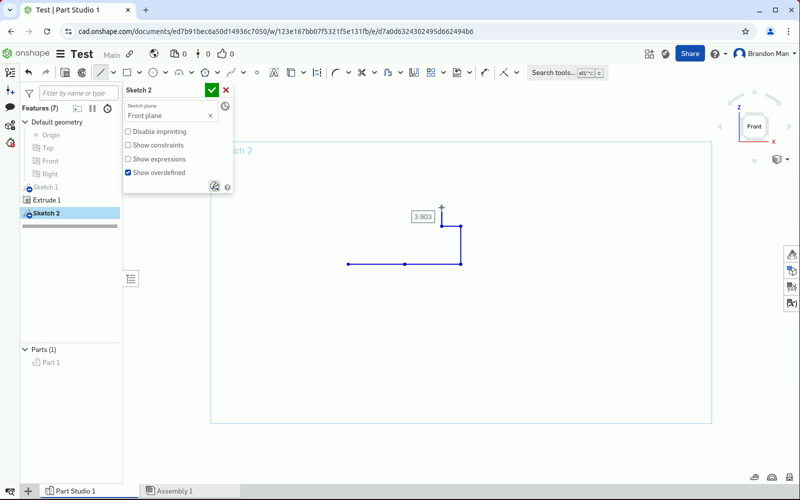
mouse_move(348, 207)
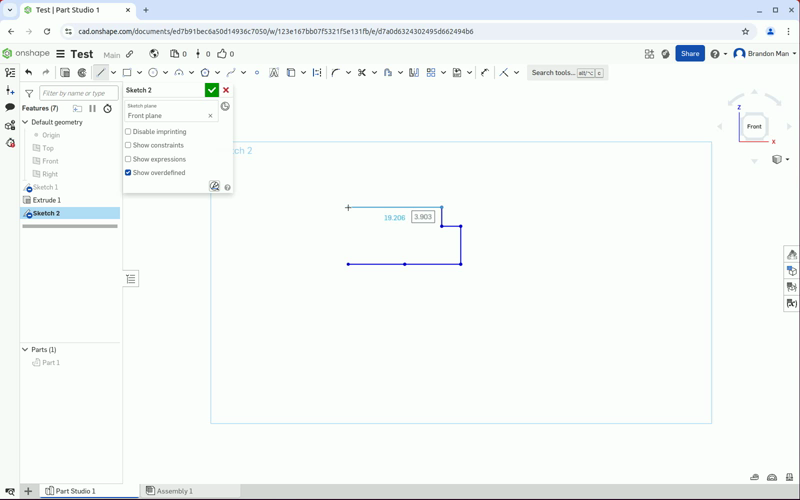
click(348, 207)
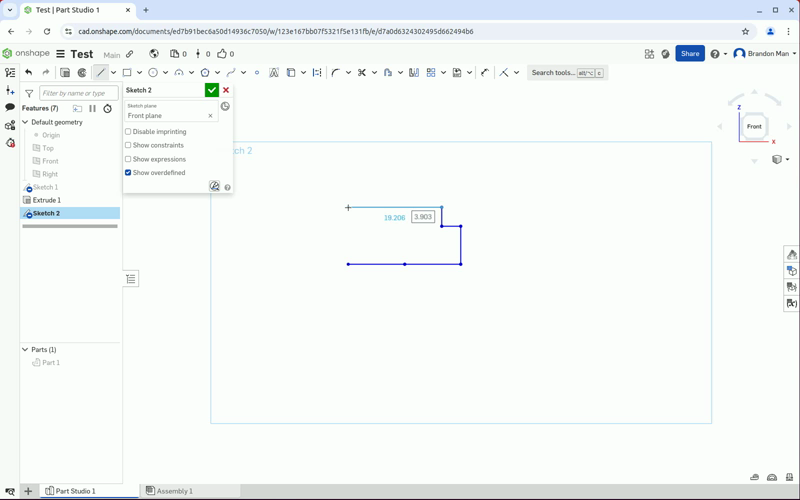
key_up(shift)
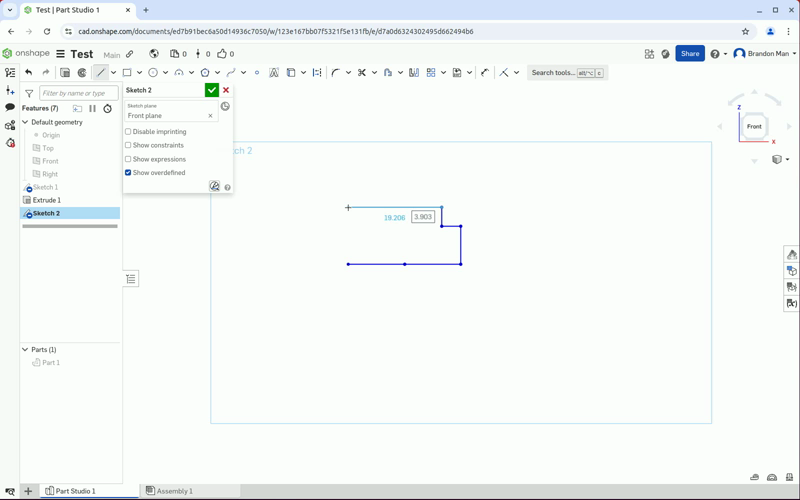
mouse_move(378, 207)
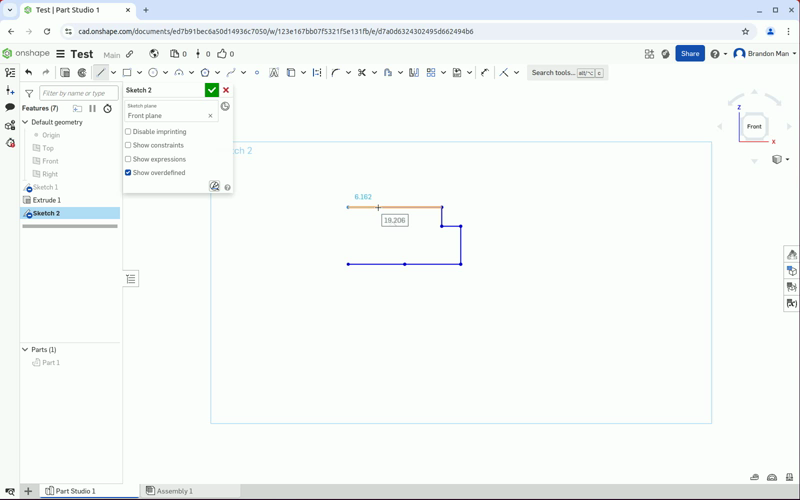
key_down(shift)
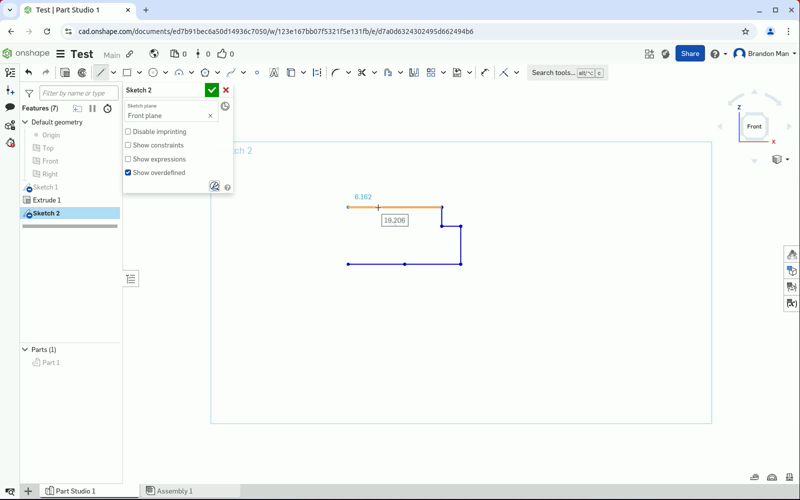
mouse_move(348, 264)
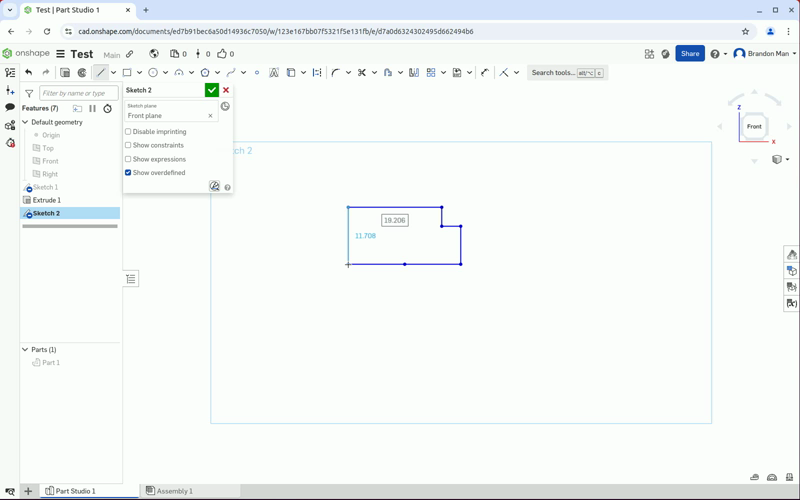
key_up(shift)
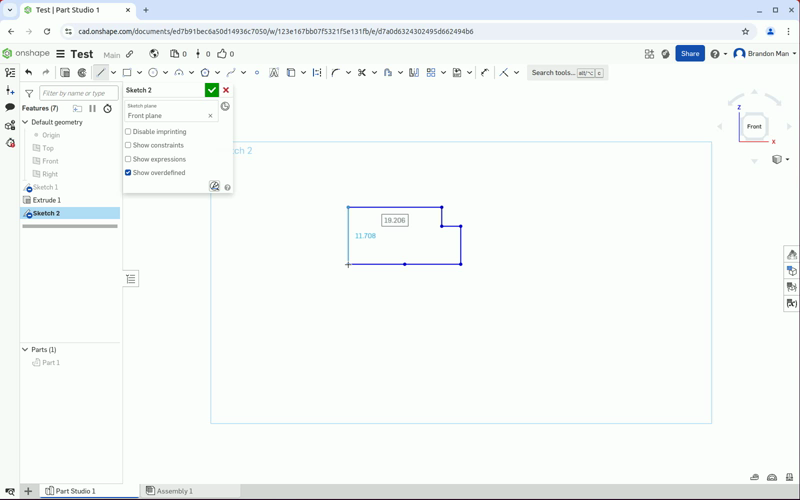
click(348, 264)
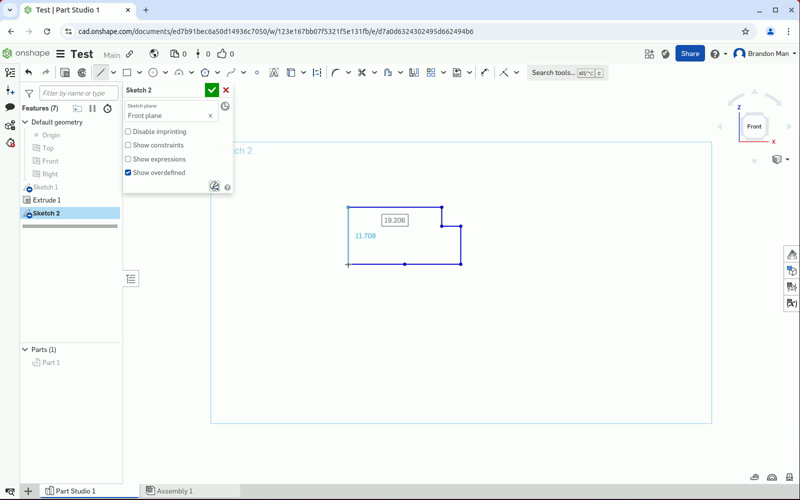
key(esc)
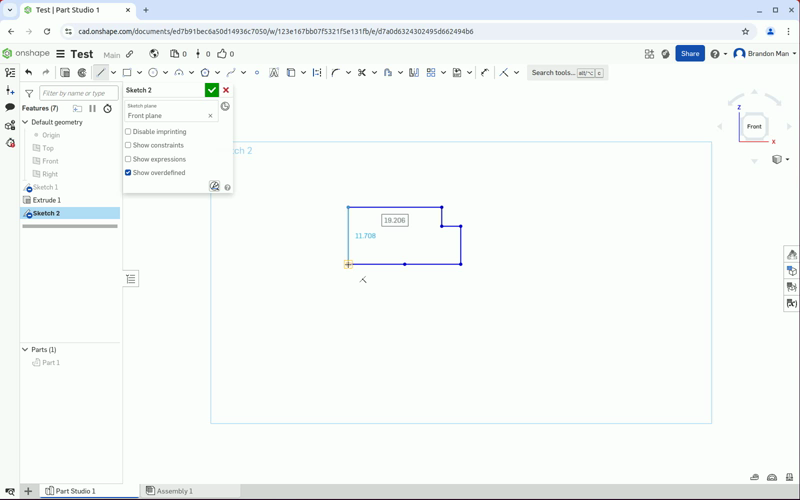
mouse_move(381, 251)
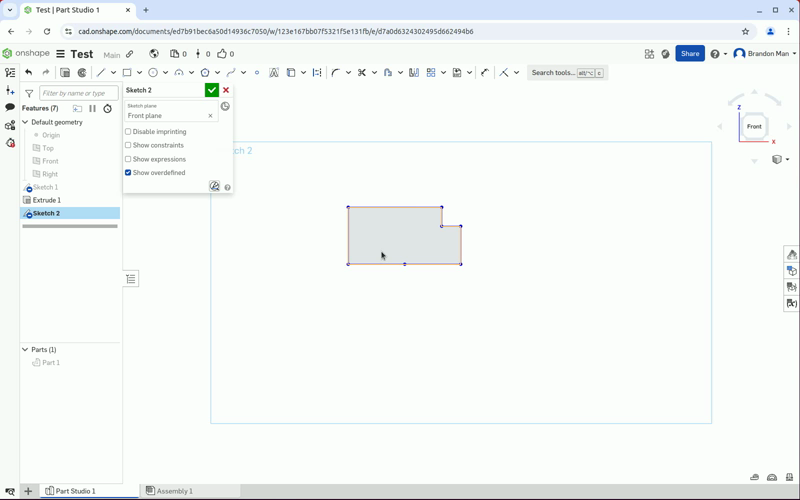
click(381, 251)
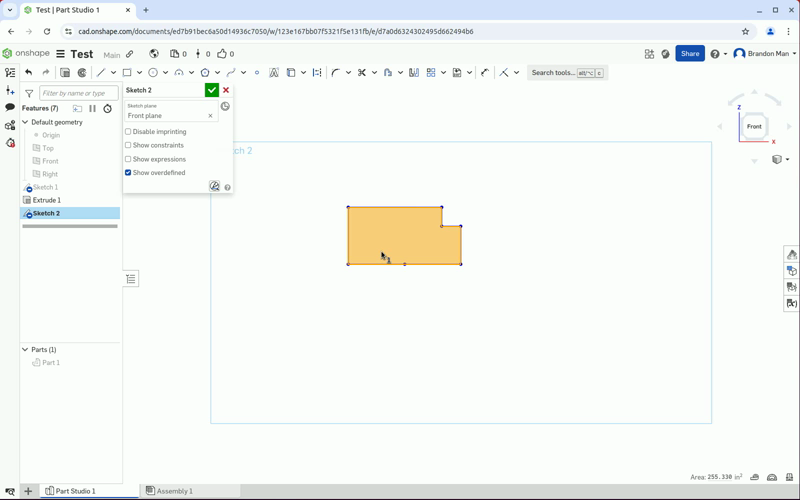
mouse_move(73, 352)
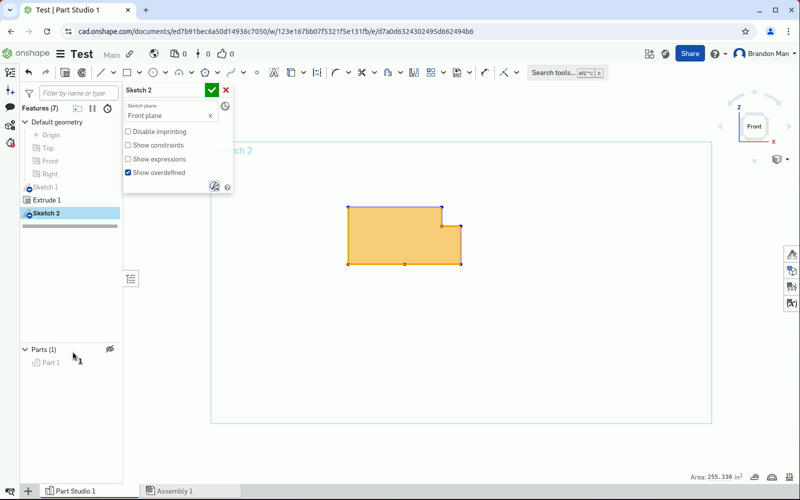
key(shift+y)
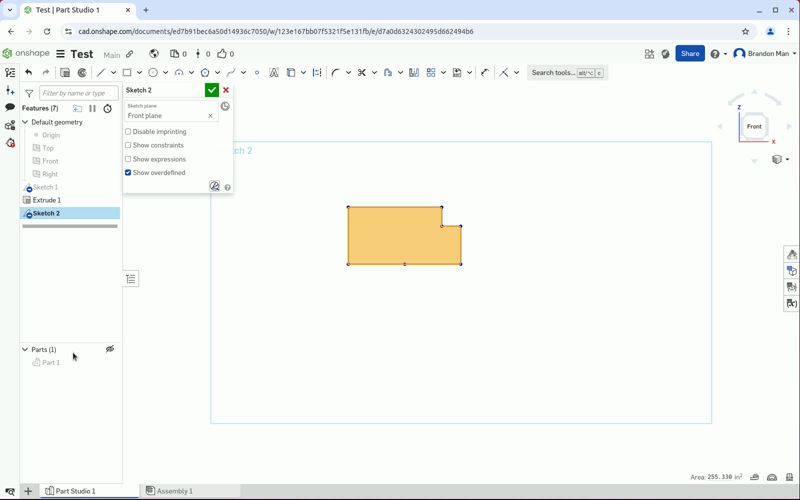
key(shift+e)
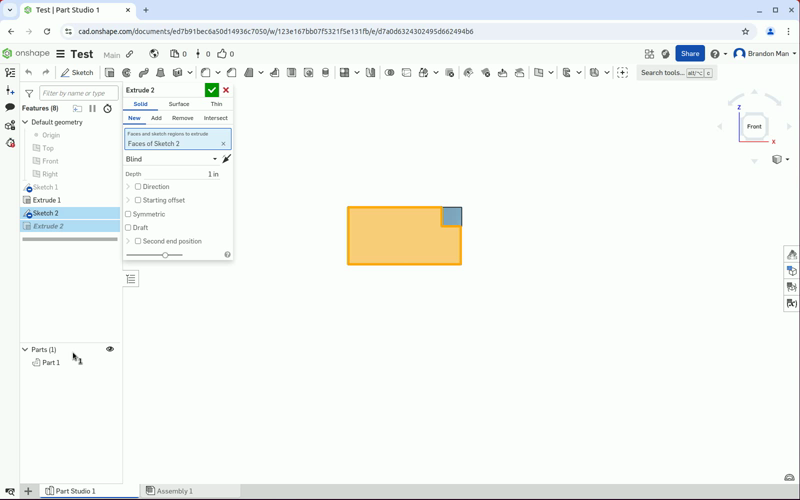
mouse_move(143, 106)
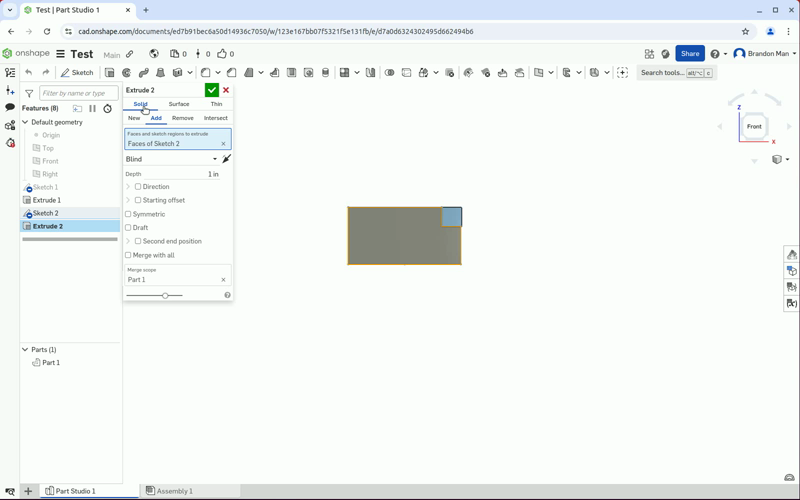
click(143, 106)
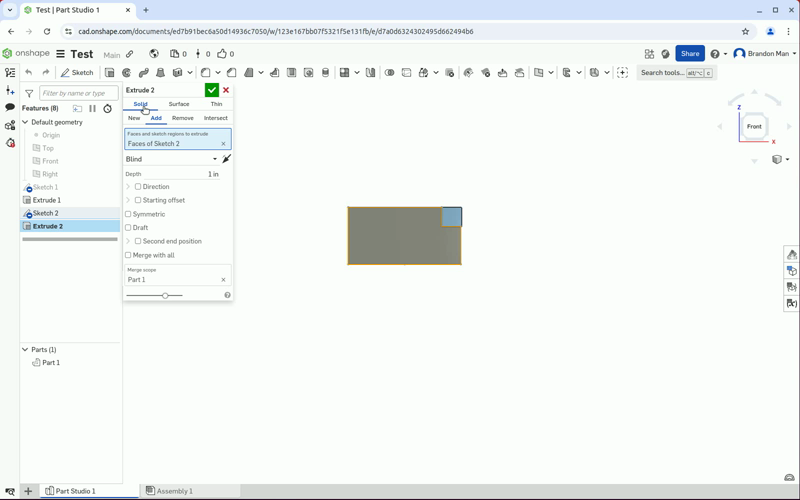
mouse_move(137, 120)
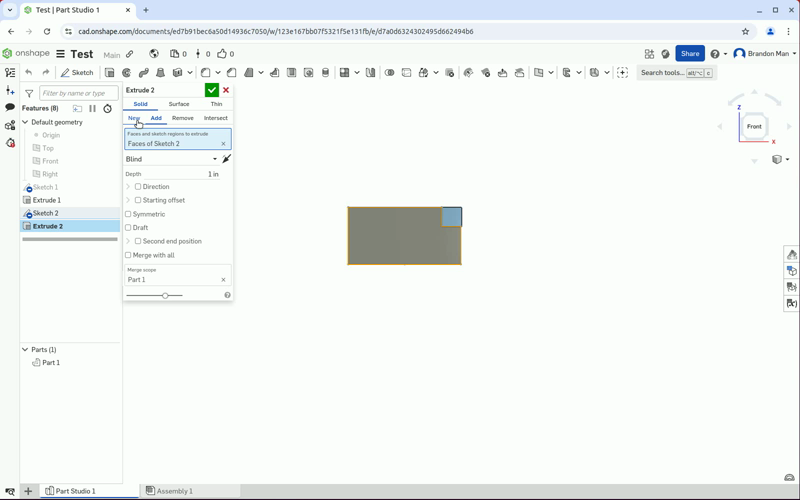
click(137, 120)
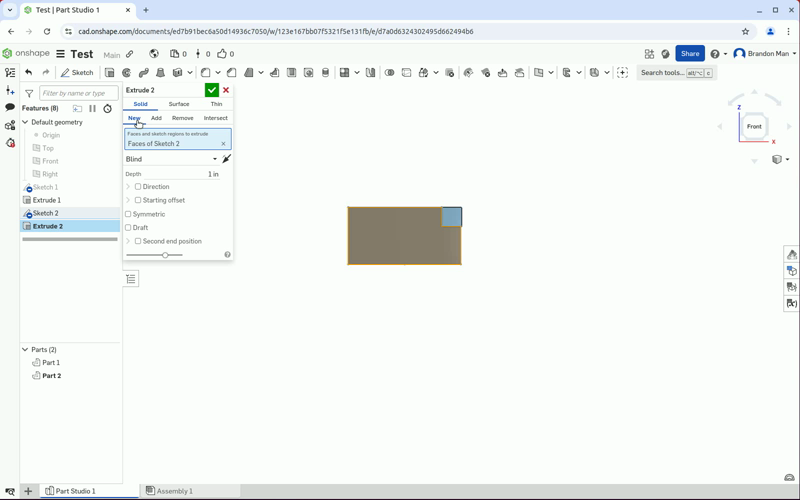
key(tab, 4)
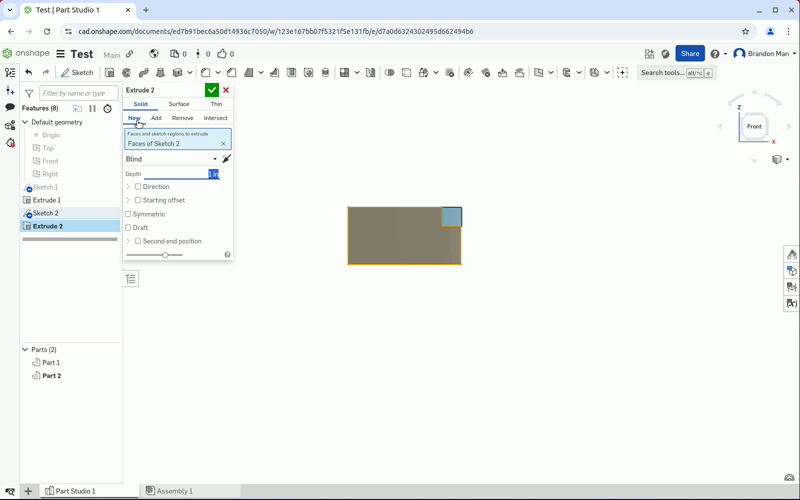
text(3.851)
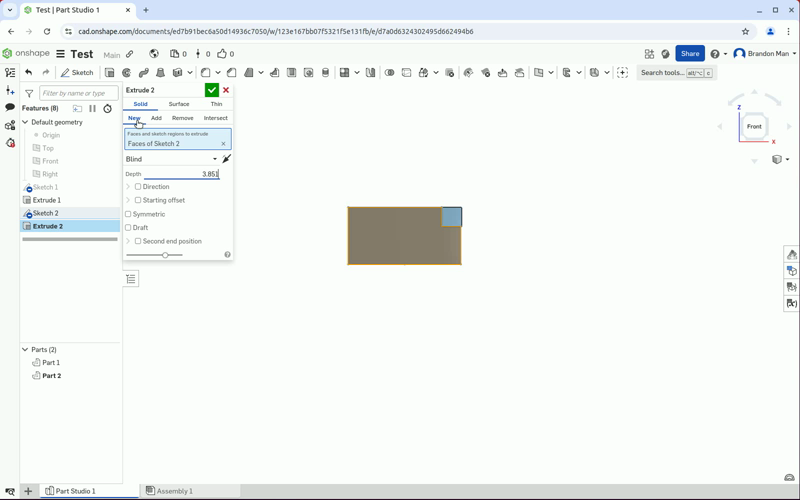
key(enter)
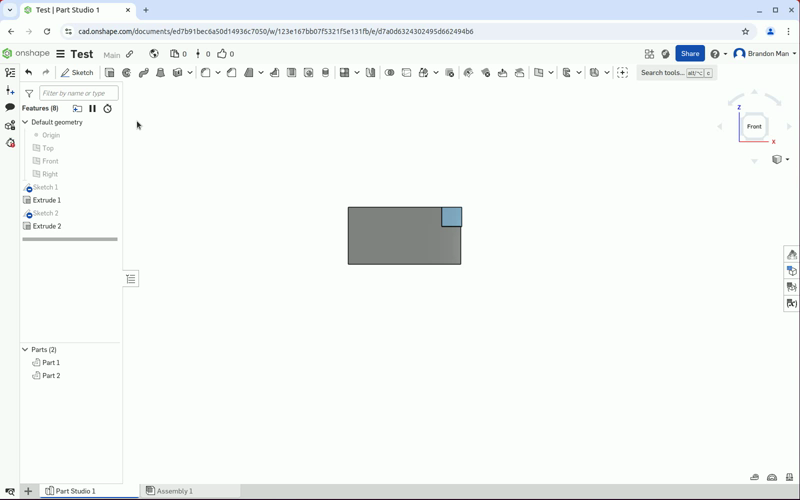
key(shift+h)
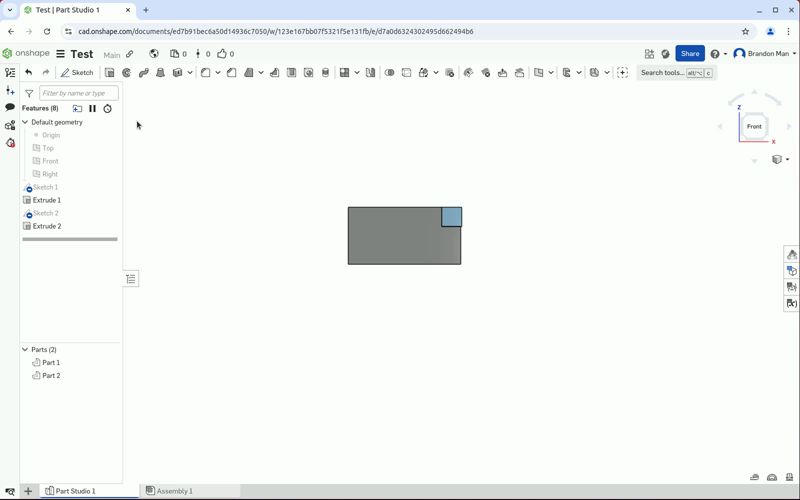
key(shift+h)
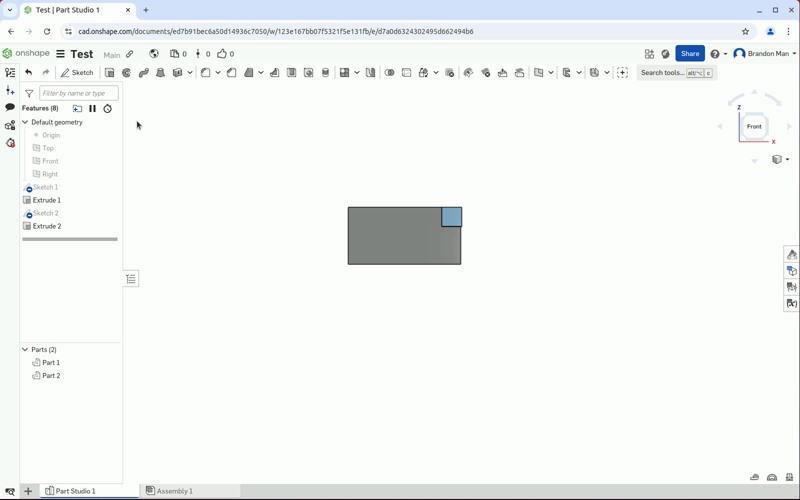
mouse_move(73, 189)
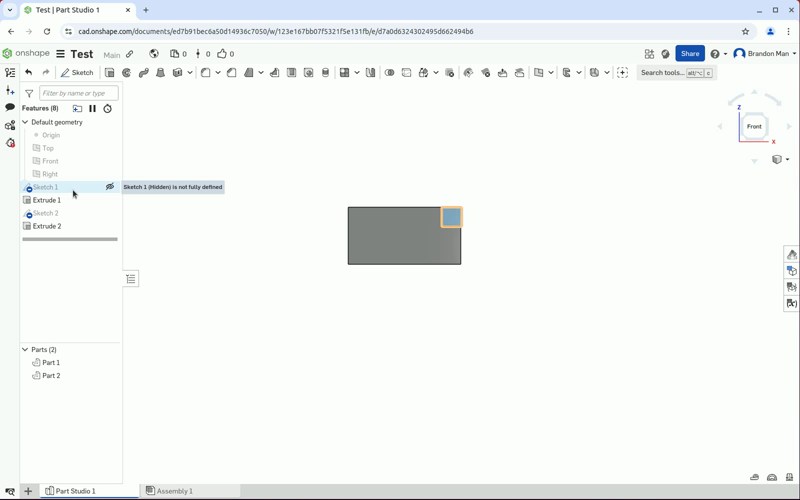
click(73, 189)
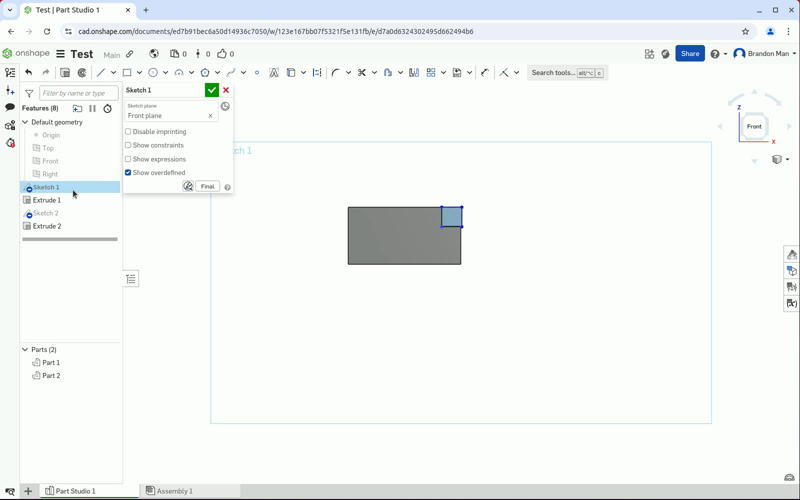
mouse_move(229, 92)
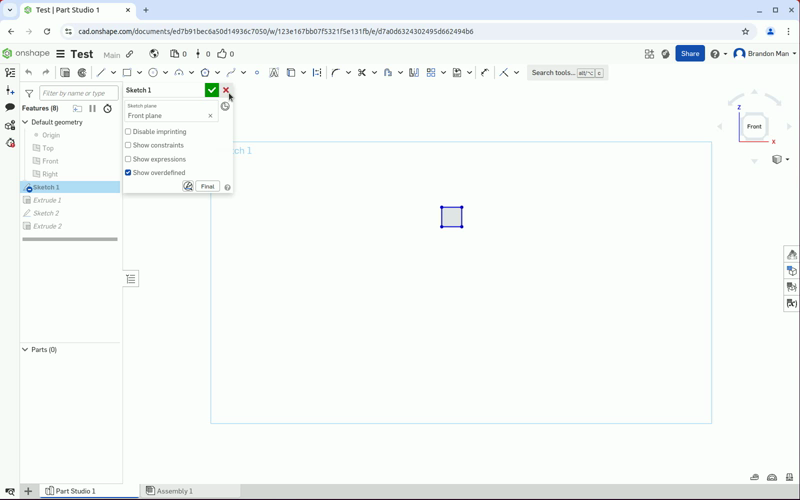
click(229, 92)
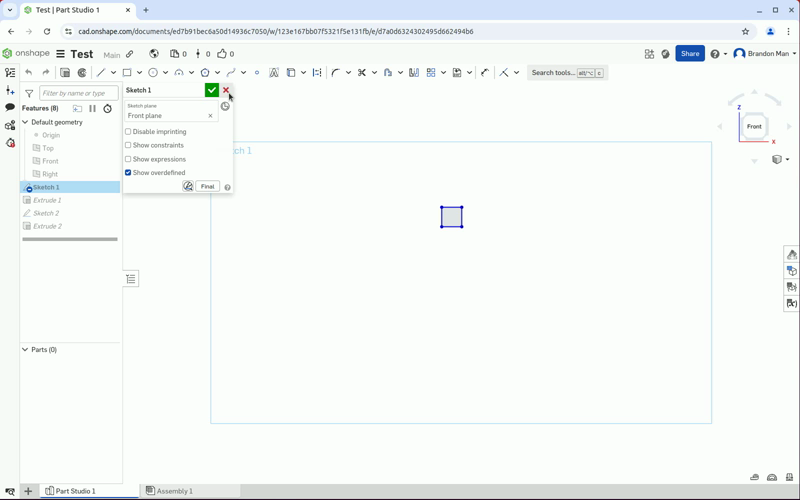
key(shift+s)
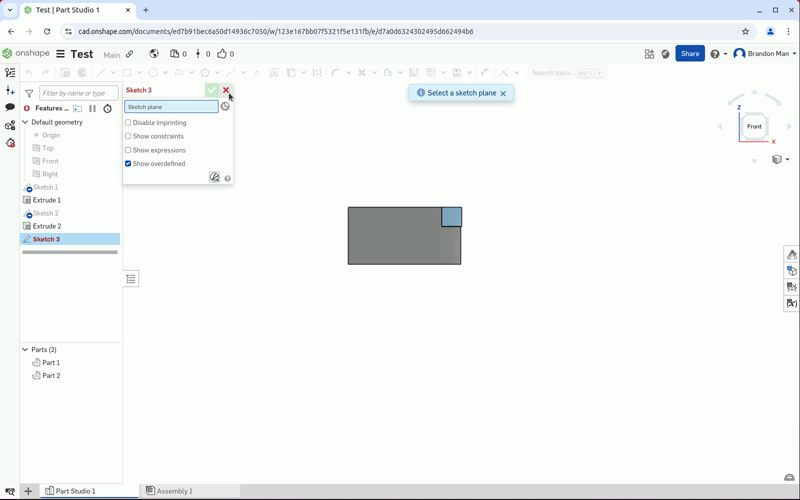
mouse_move(73, 163)
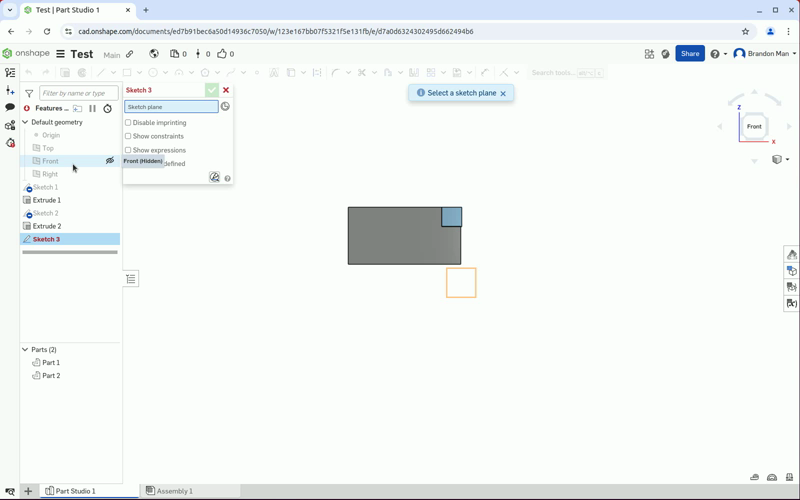
click(73, 163)
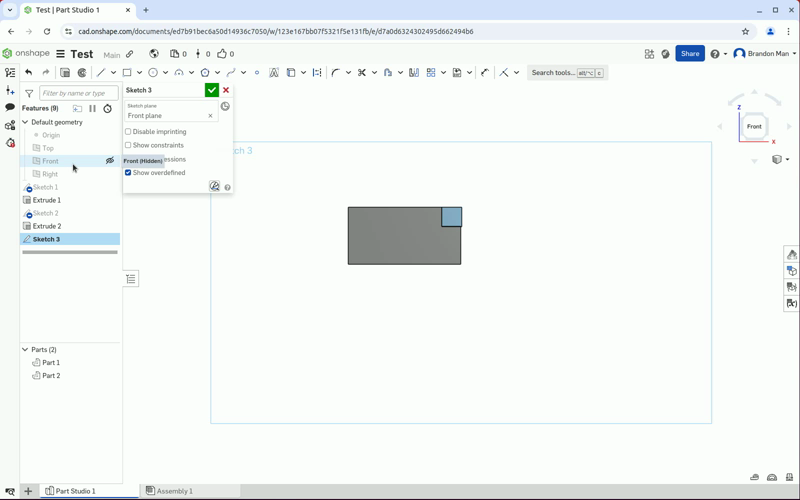
mouse_move(73, 352)
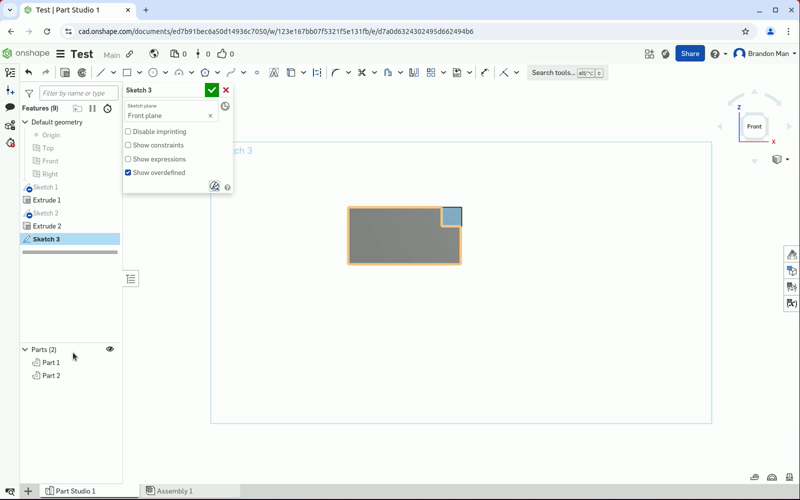
key(y)
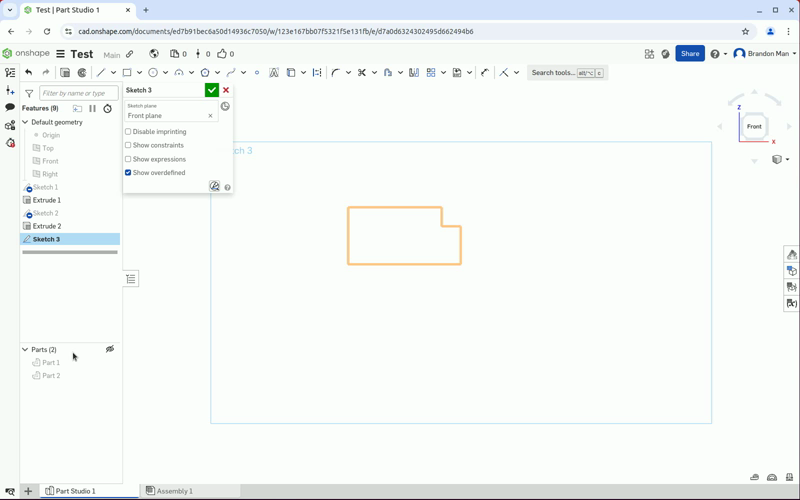
key(a)
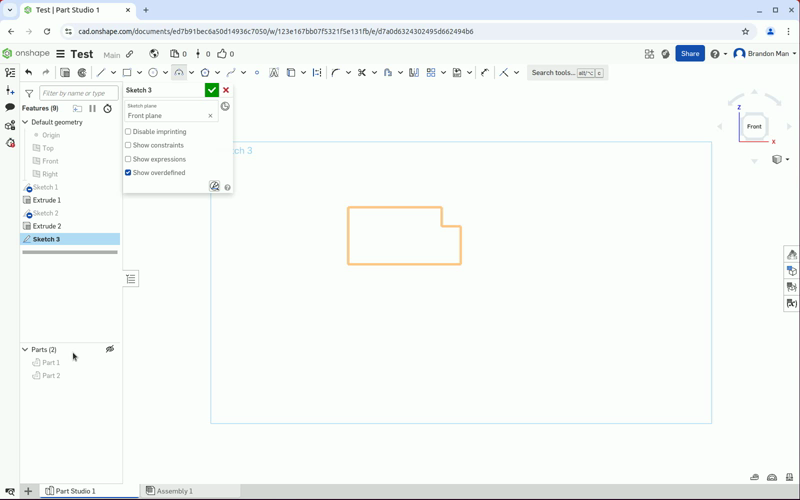
key_down(shift)
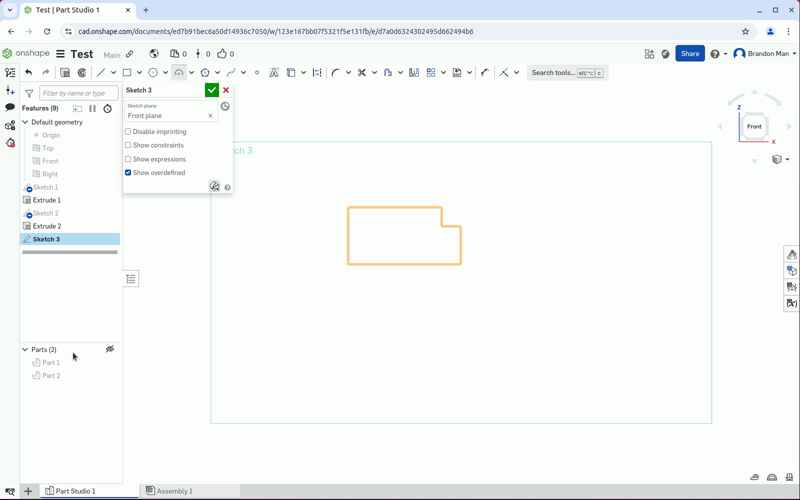
mouse_move(348, 282)
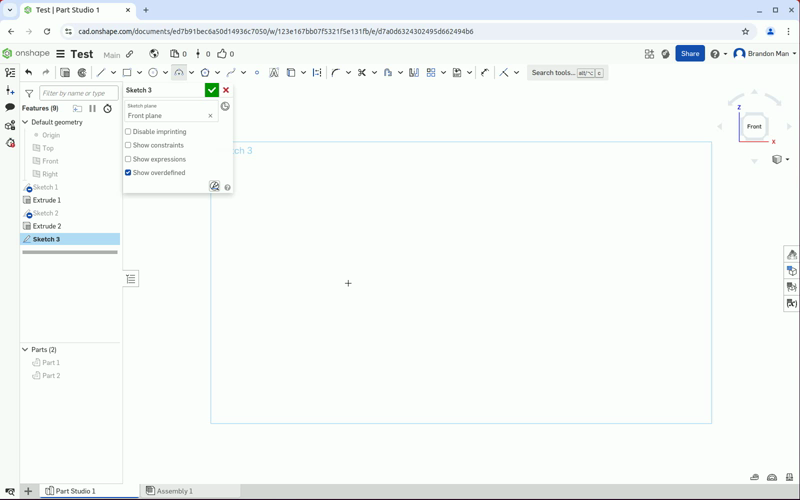
click(348, 282)
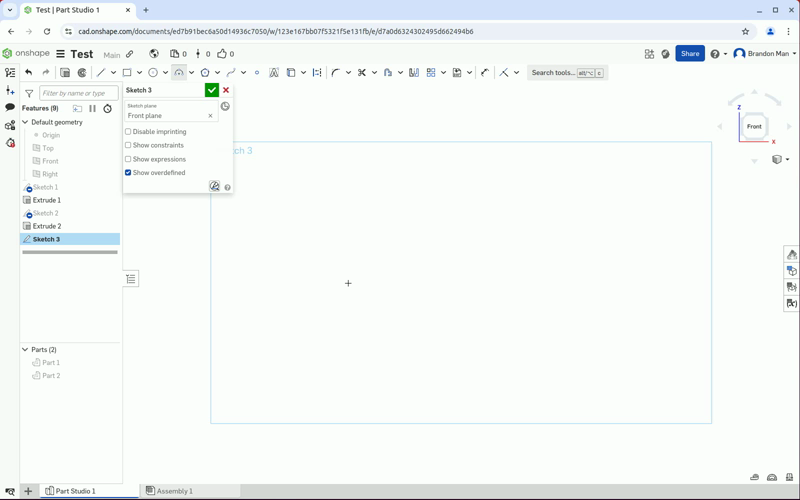
key_up(shift)
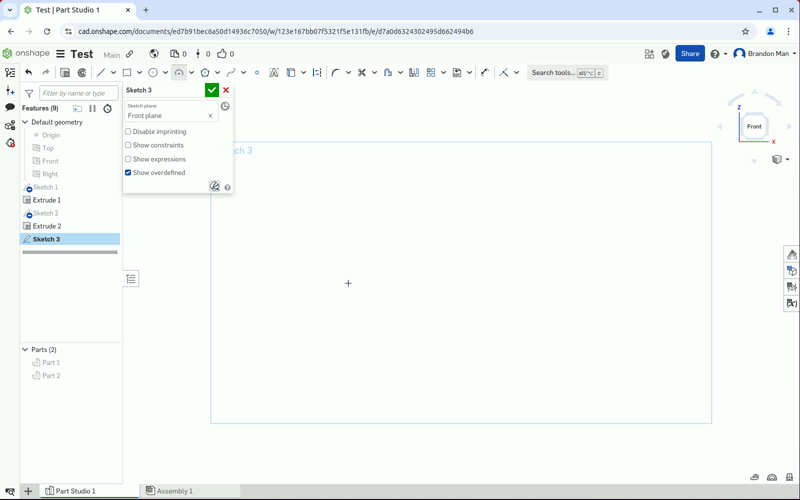
key_down(shift)
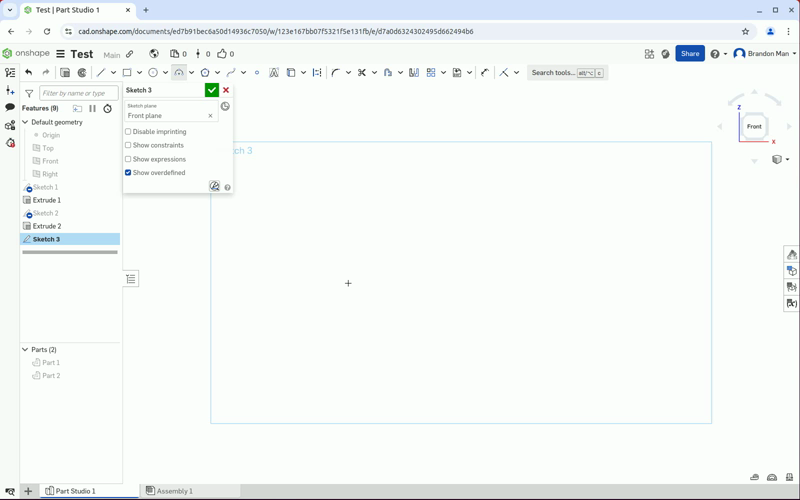
mouse_move(460, 282)
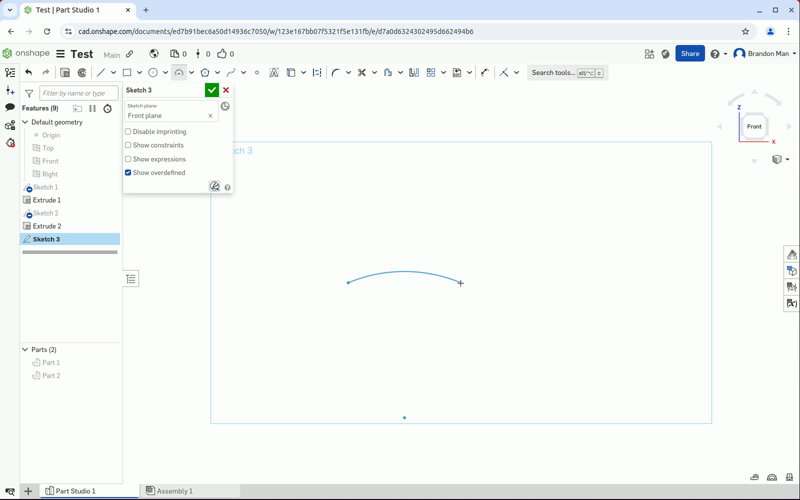
click(460, 282)
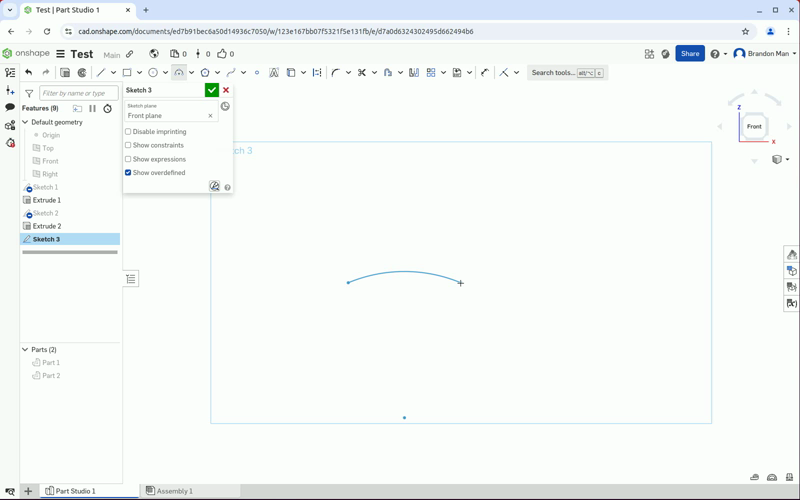
mouse_move(404, 339)
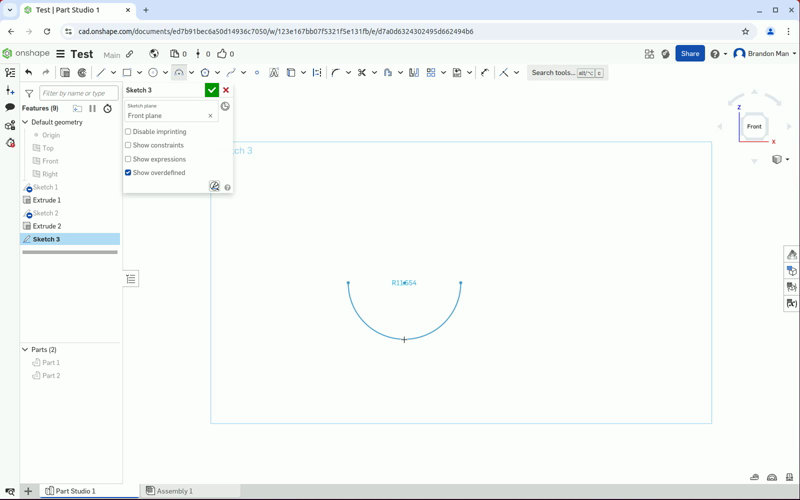
click(404, 339)
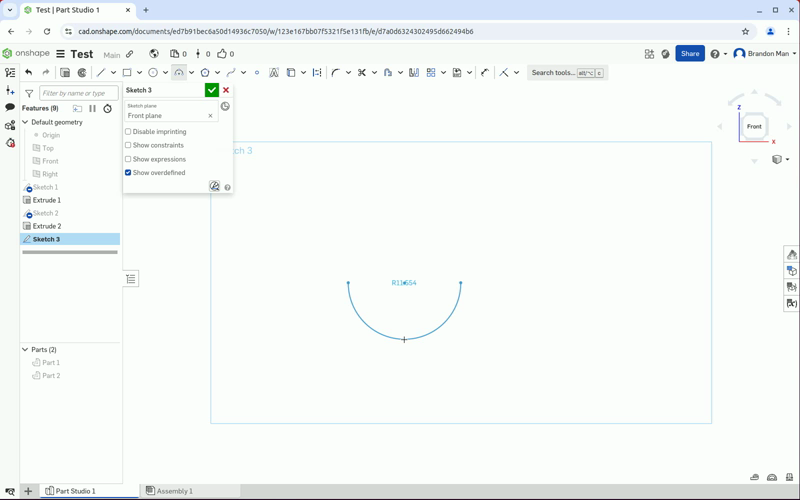
key_up(shift)
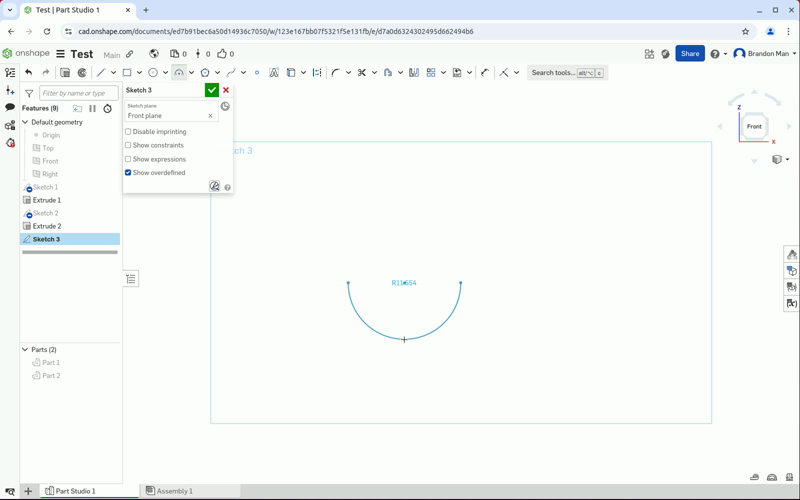
key(esc)
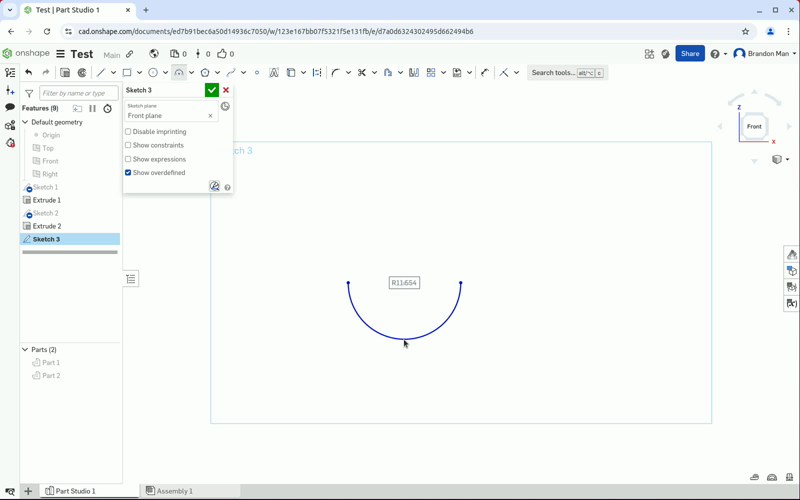
key(l)
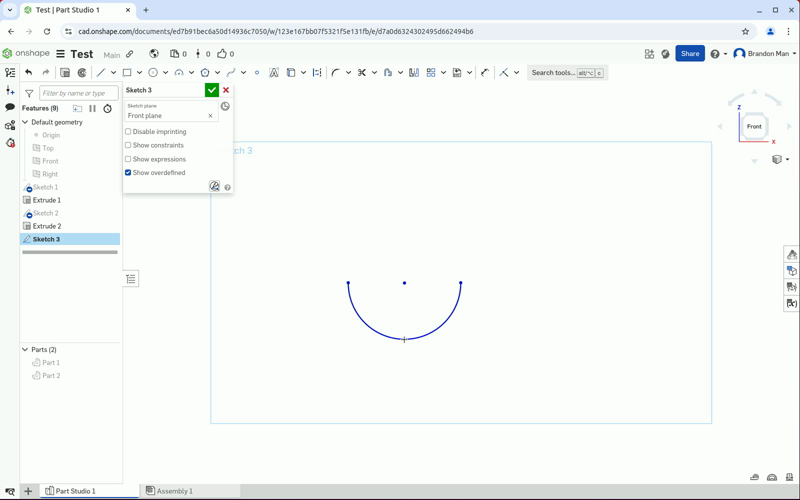
mouse_move(460, 282)
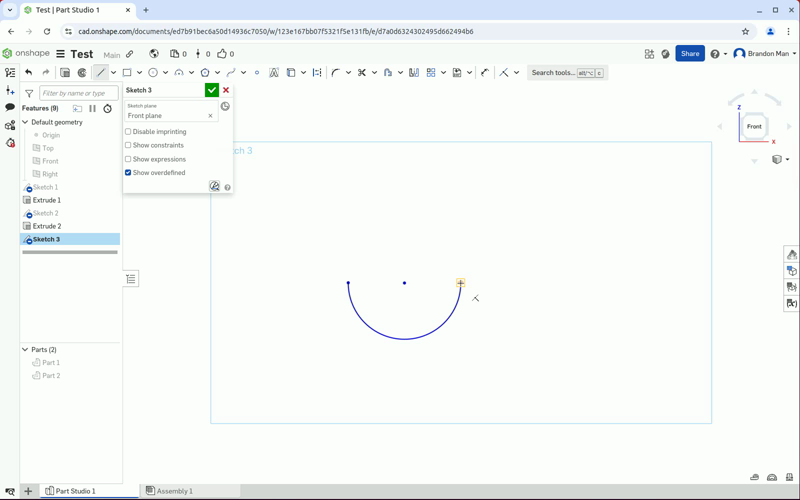
click(460, 282)
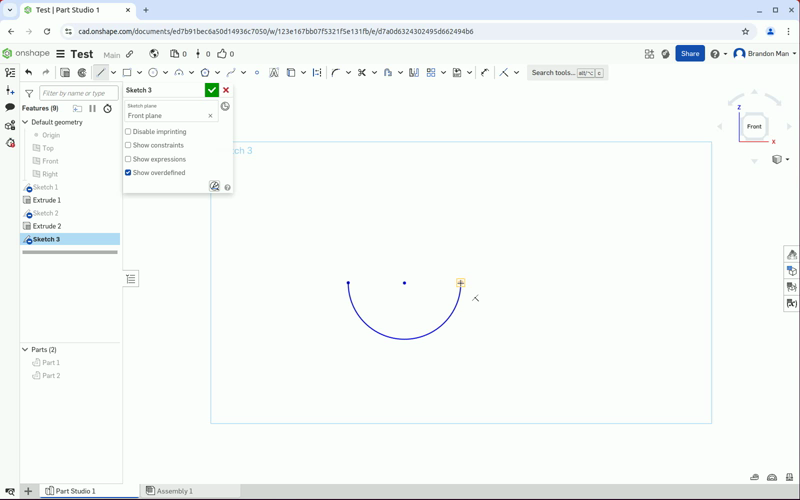
key_down(shift)
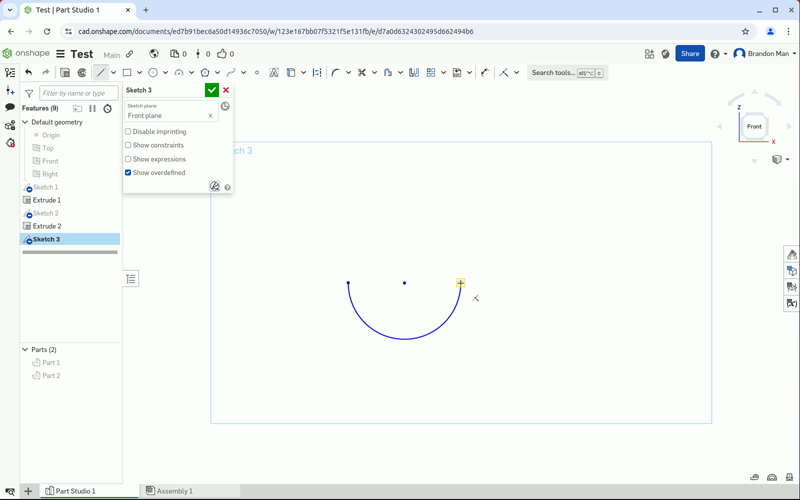
mouse_move(490, 282)
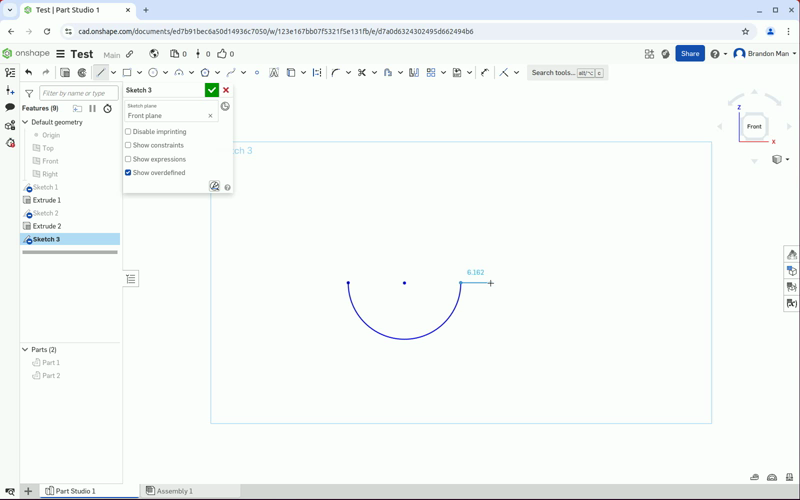
mouse_move(460, 264)
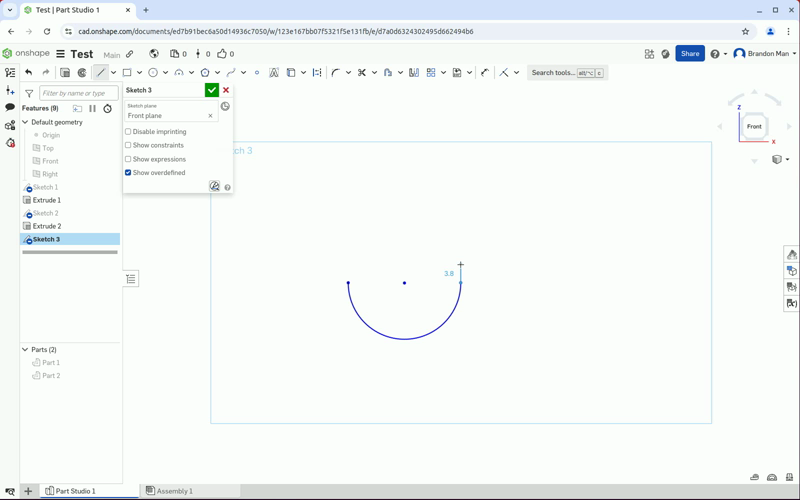
click(460, 264)
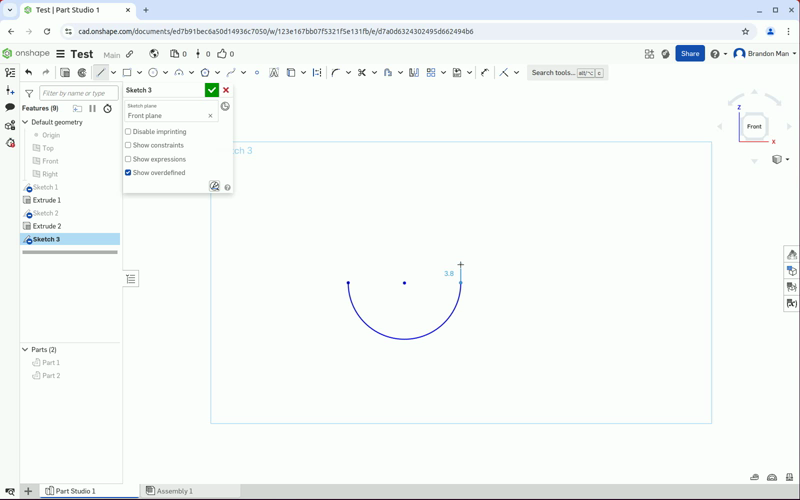
key_up(shift)
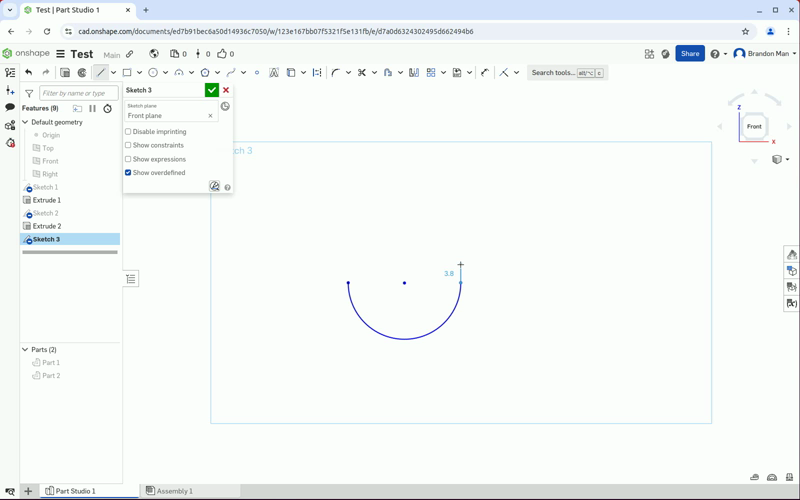
key_down(shift)
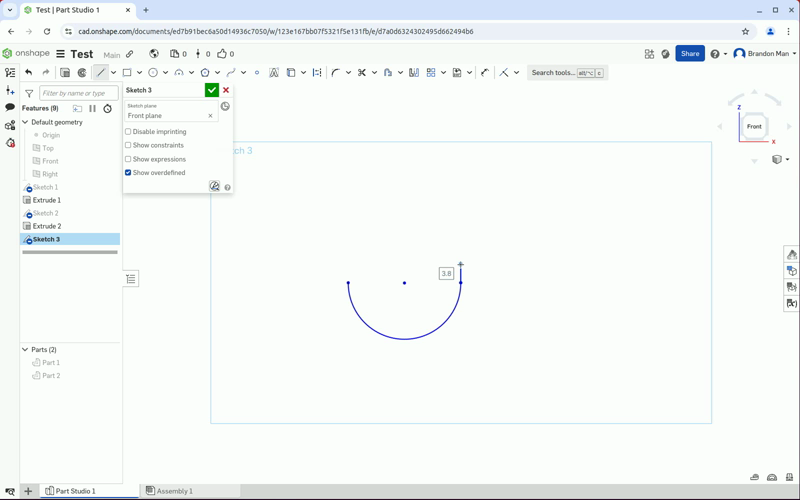
mouse_move(490, 264)
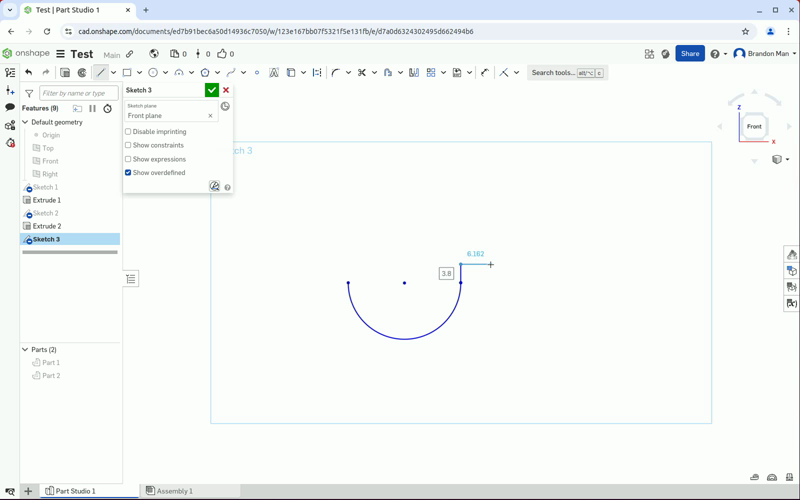
mouse_move(404, 264)
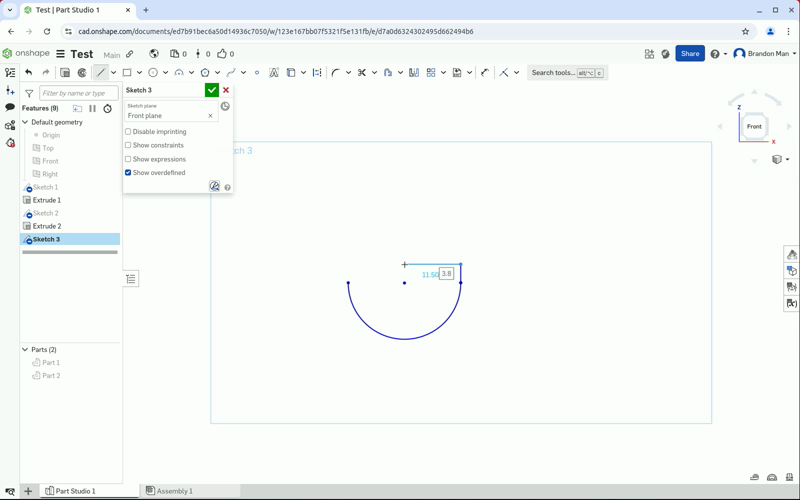
click(404, 264)
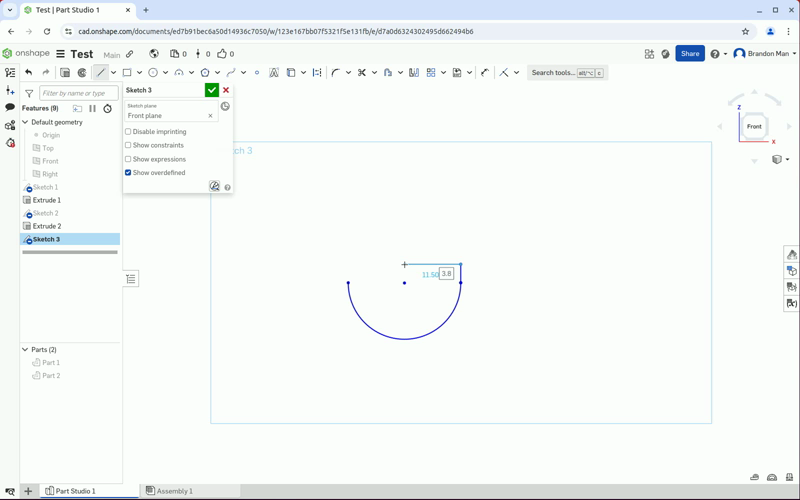
key_up(shift)
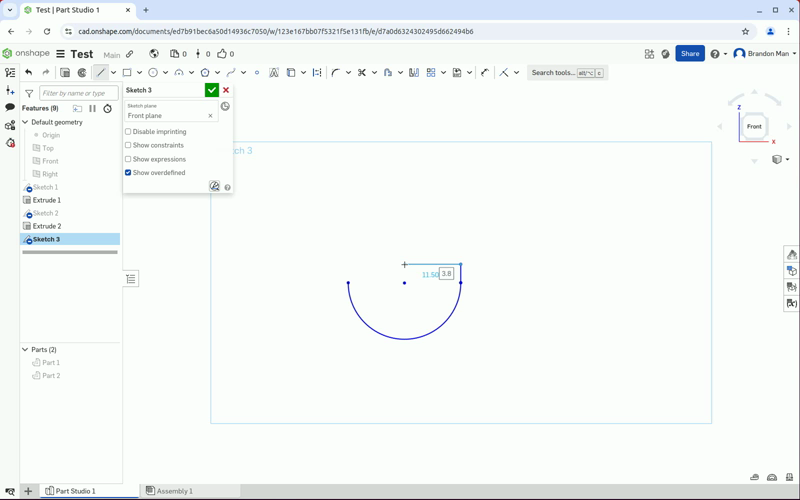
key_down(shift)
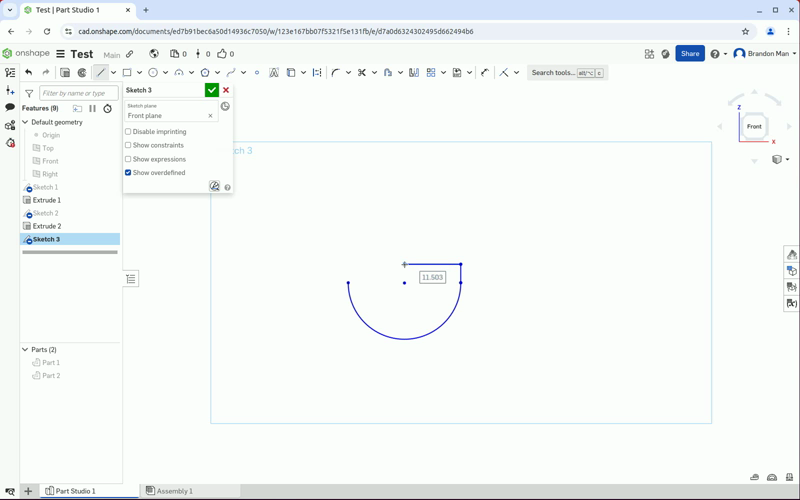
mouse_move(434, 264)
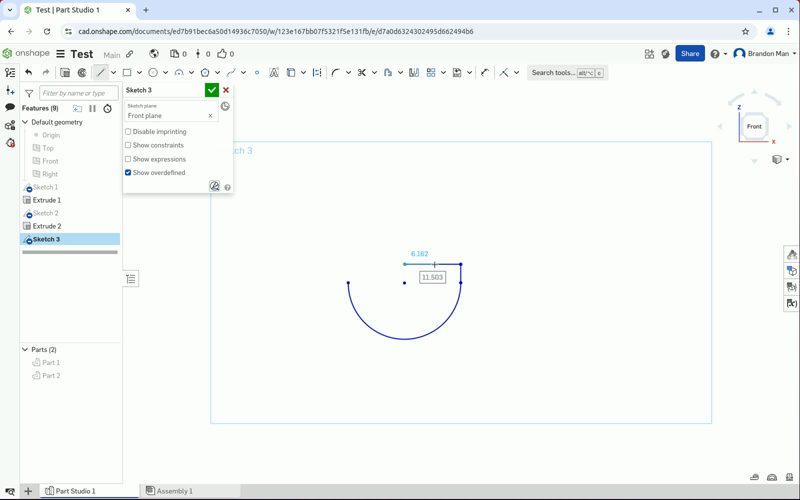
mouse_move(348, 264)
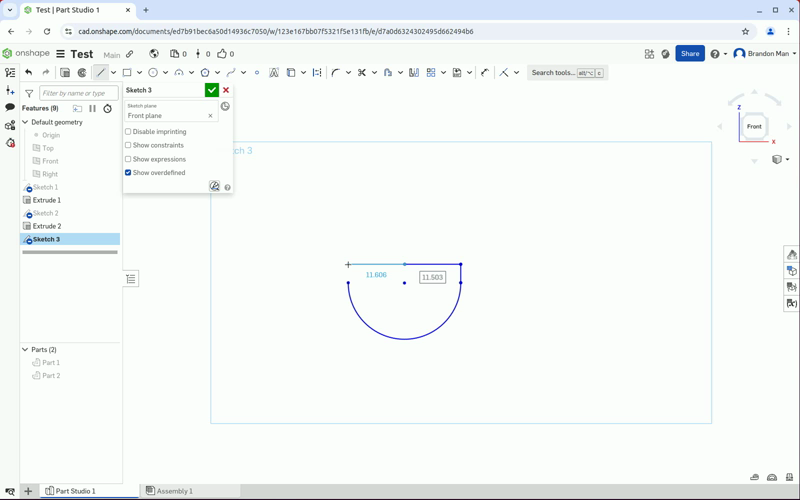
click(348, 264)
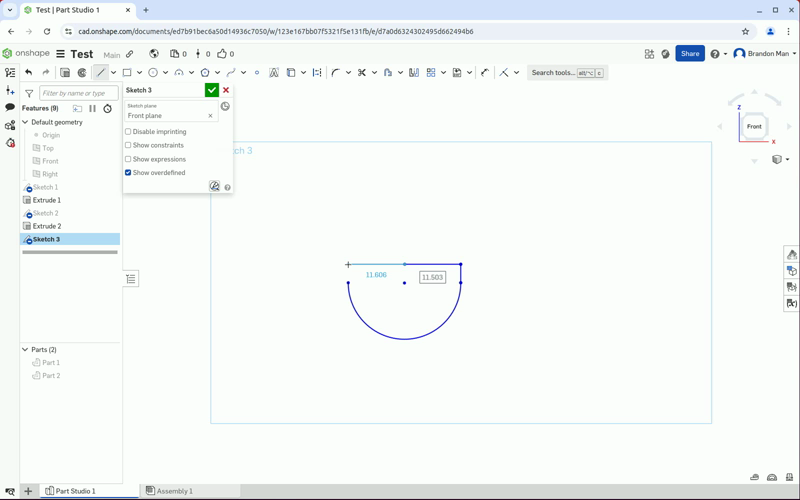
key_up(shift)
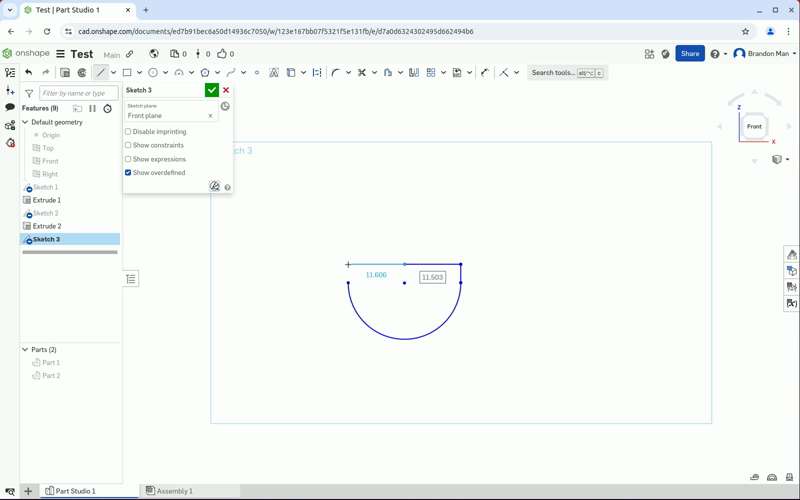
mouse_move(378, 264)
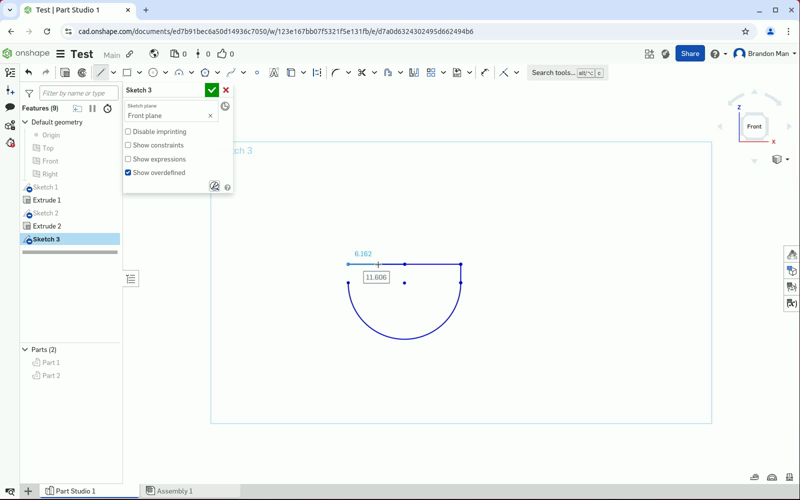
key_down(shift)
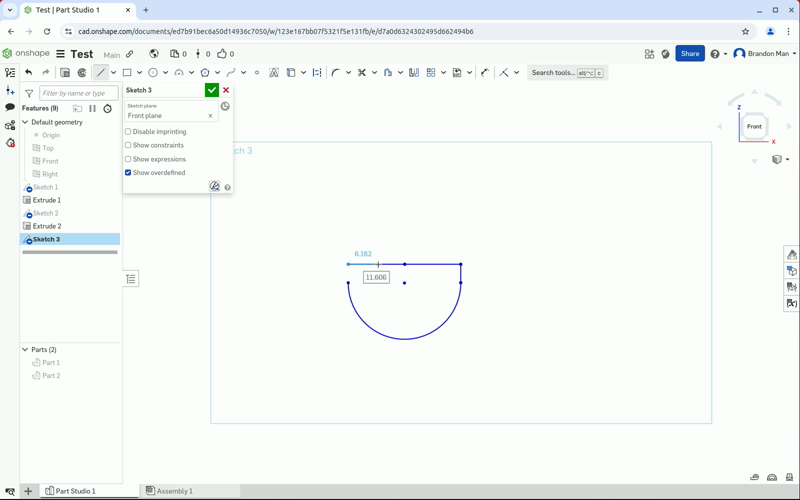
mouse_move(348, 282)
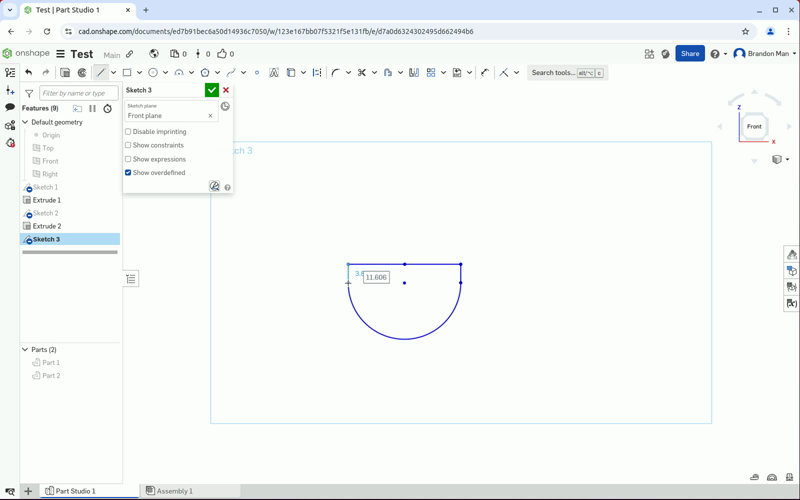
key_up(shift)
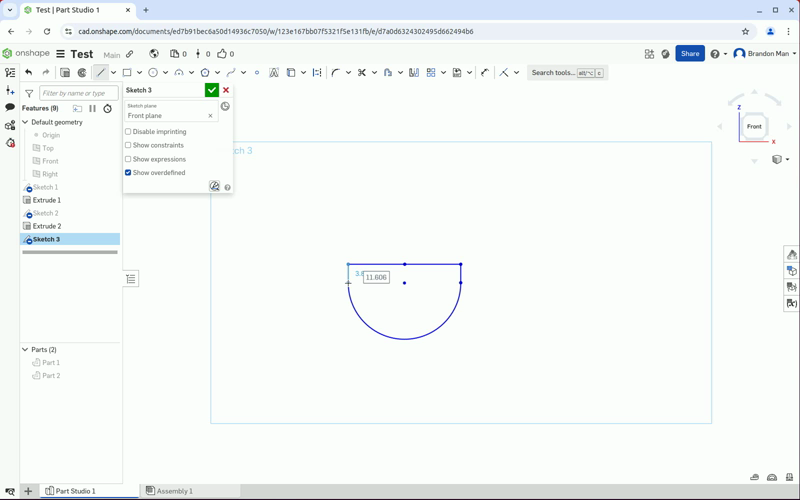
click(348, 282)
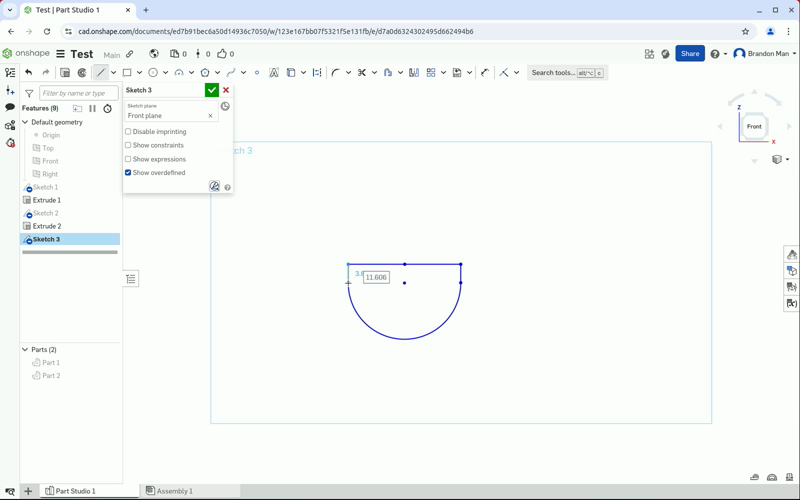
key(esc)
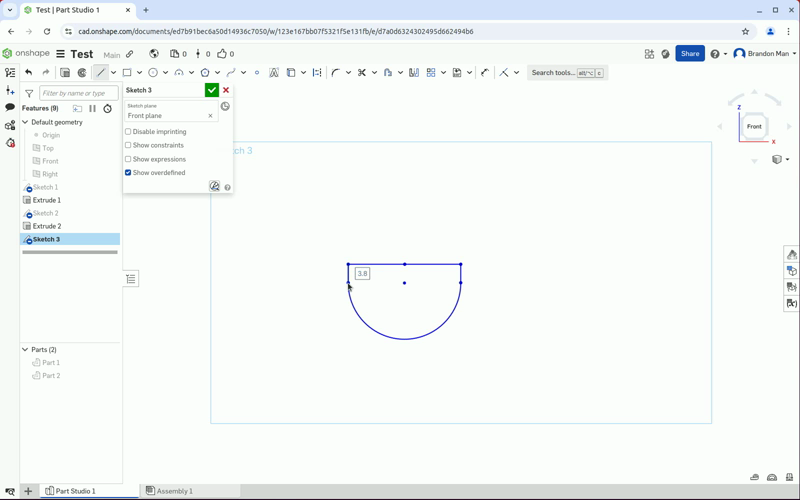
key(c)
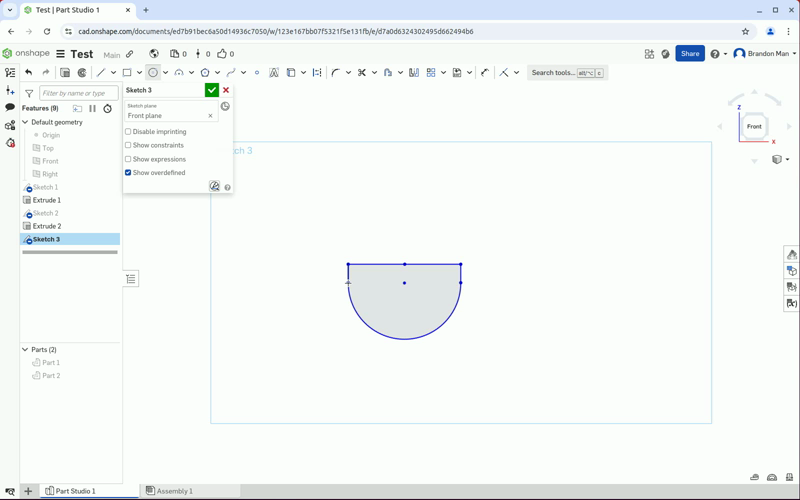
key_down(shift)
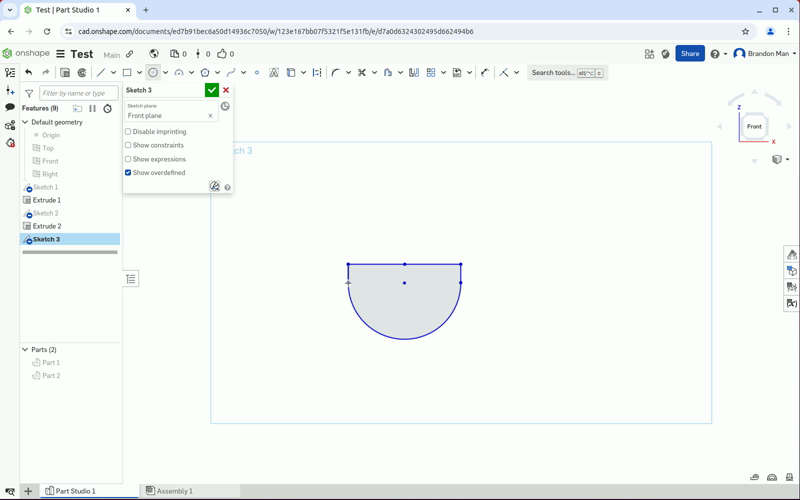
mouse_move(404, 282)
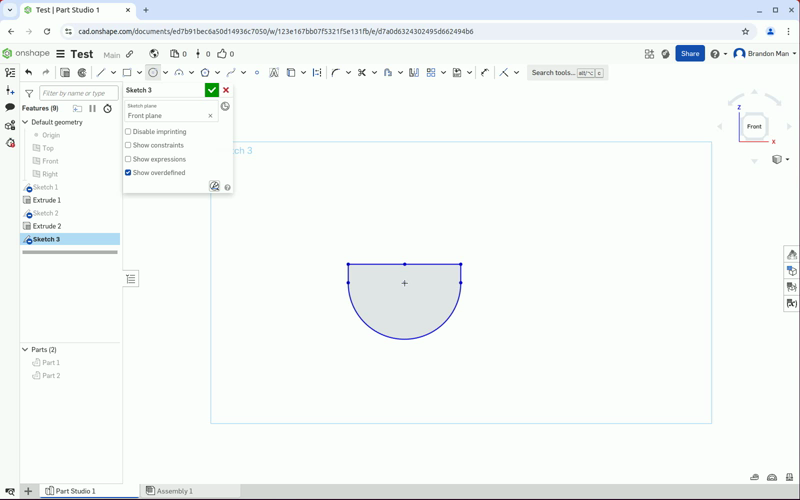
scroll(6)
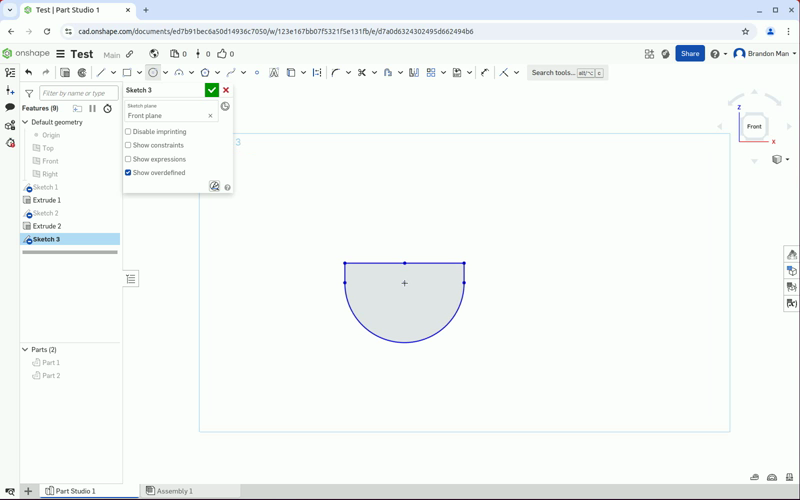
scroll(6)
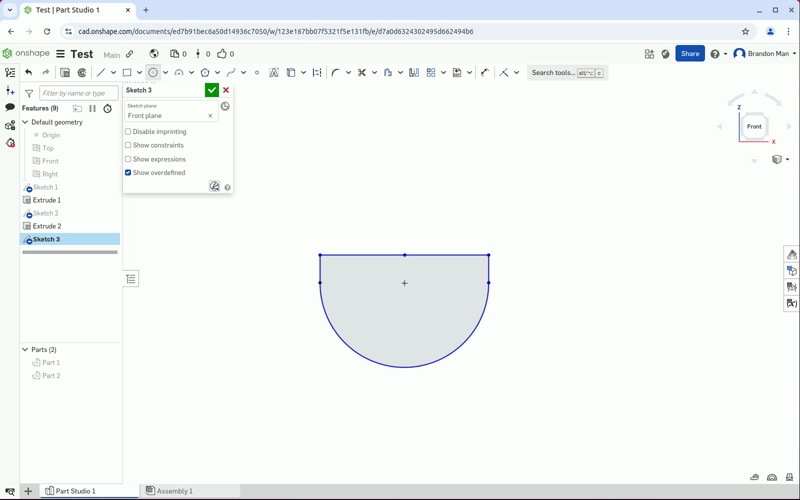
scroll(6)
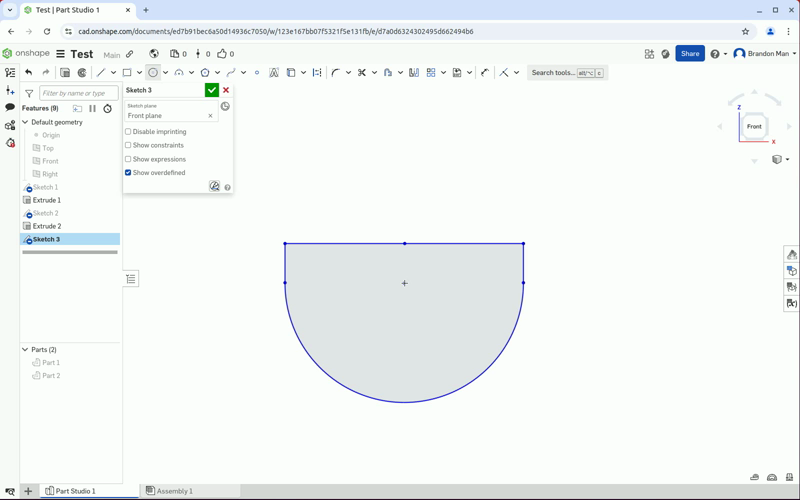
scroll(6)
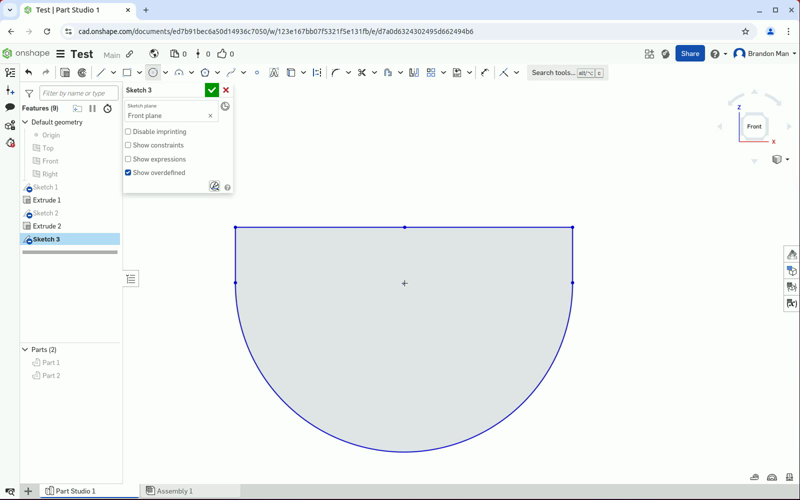
scroll(6)
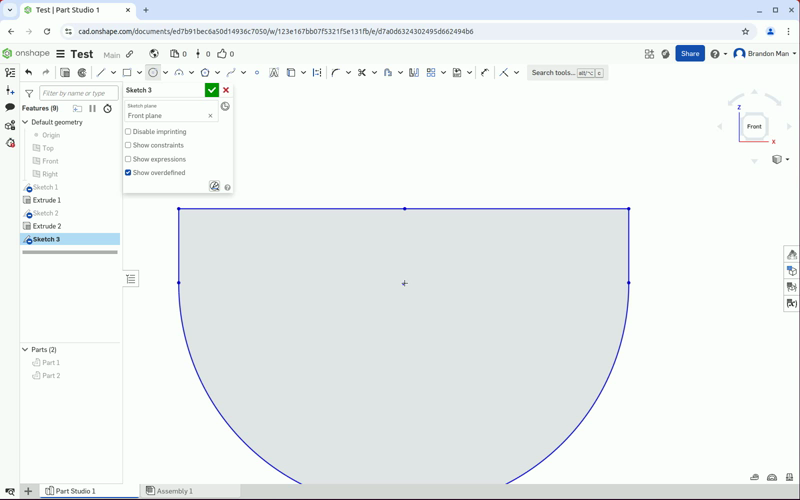
scroll(6)
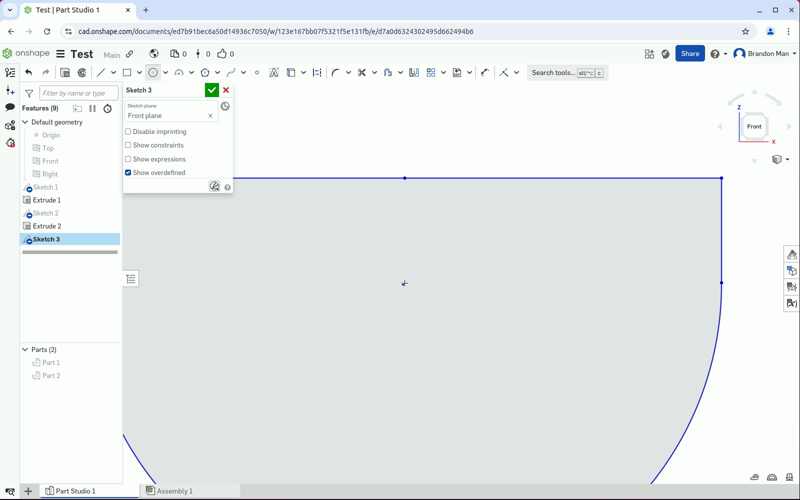
scroll(6)
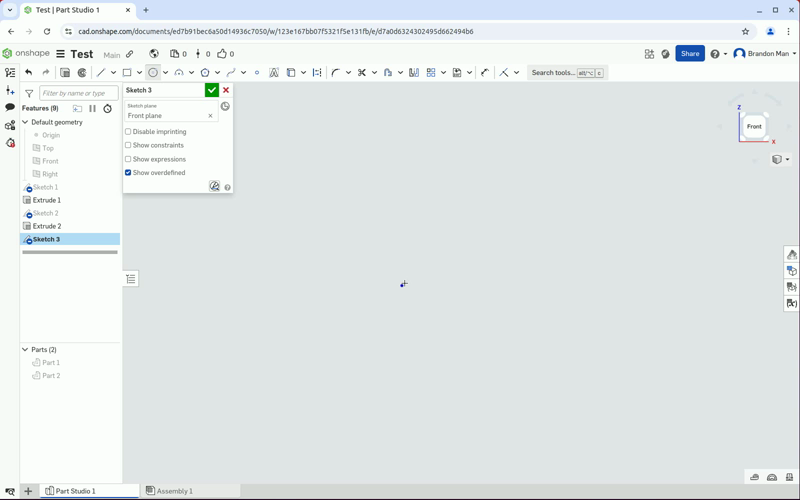
click(404, 282)
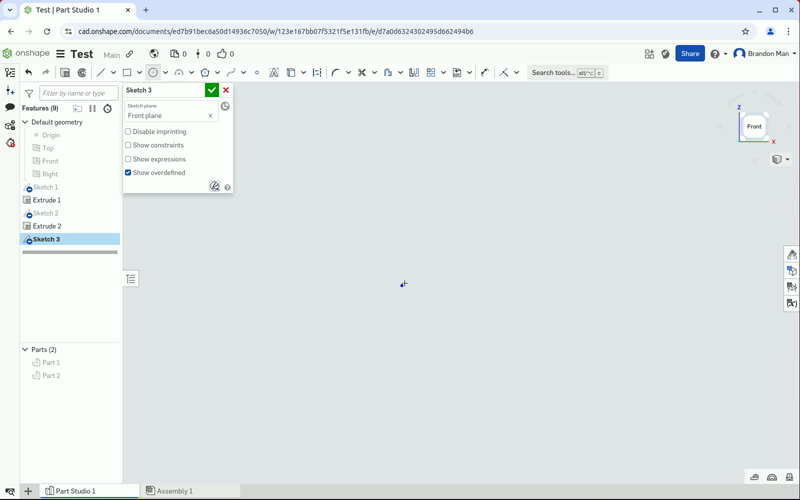
scroll(-6)
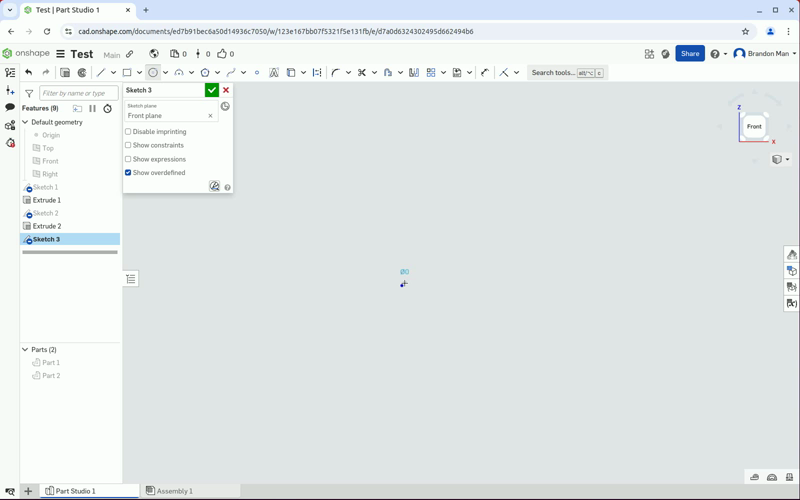
scroll(-6)
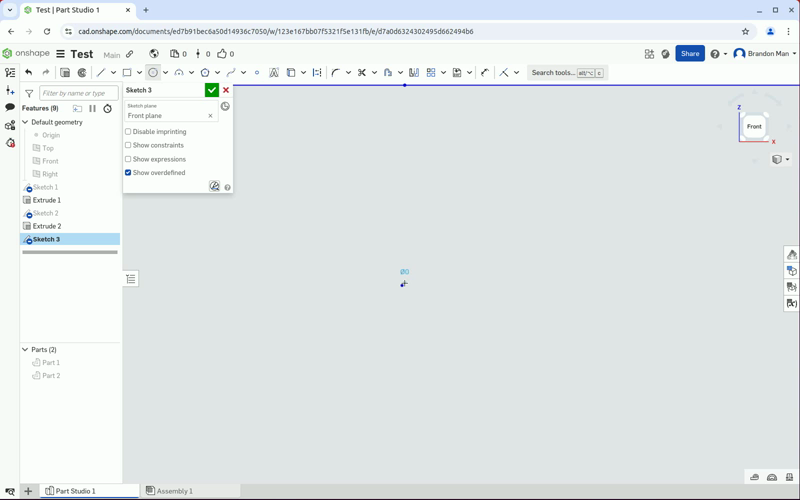
scroll(-6)
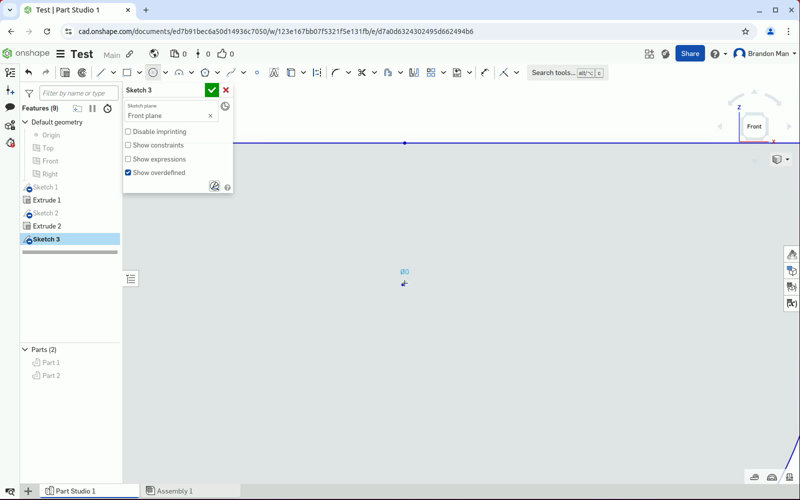
scroll(-6)
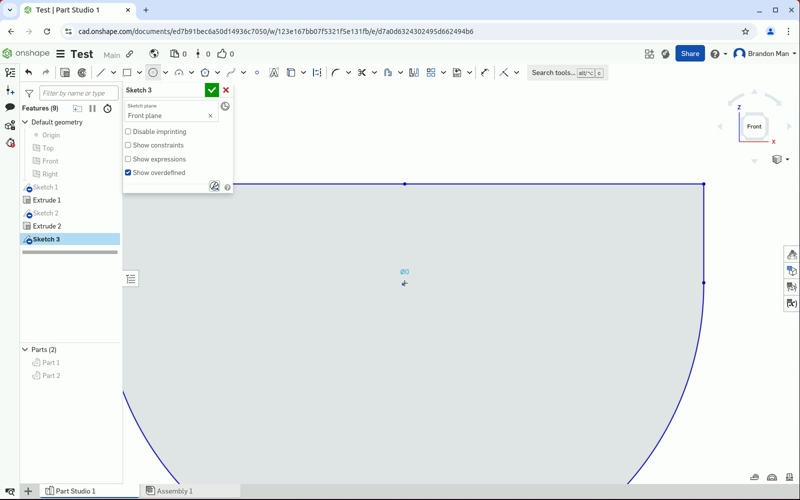
scroll(-6)
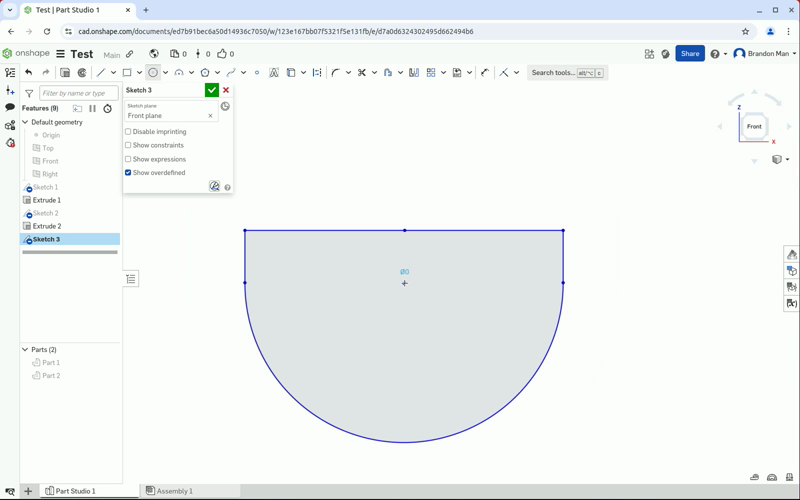
scroll(-6)
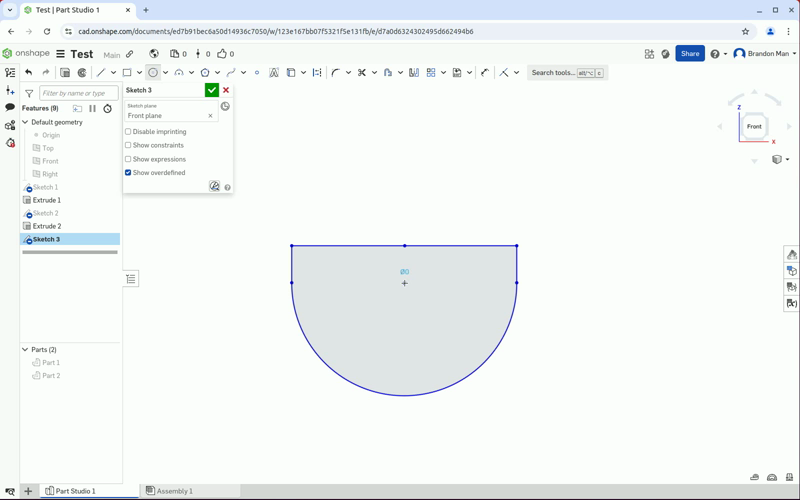
scroll(-6)
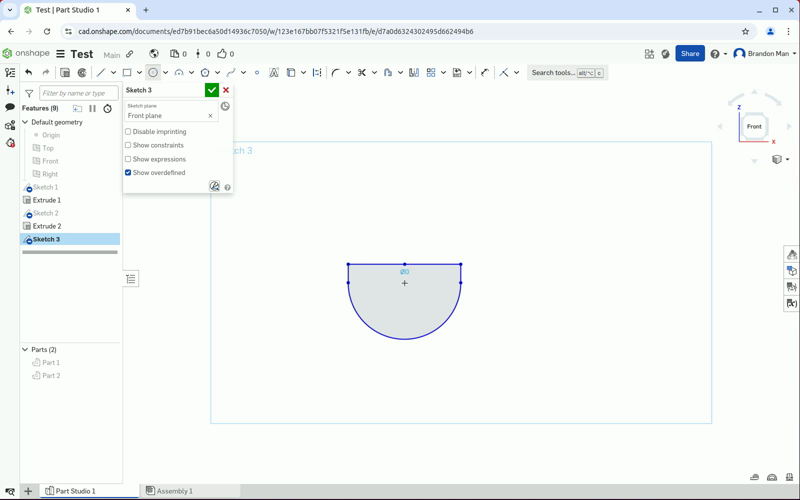
key_up(shift)
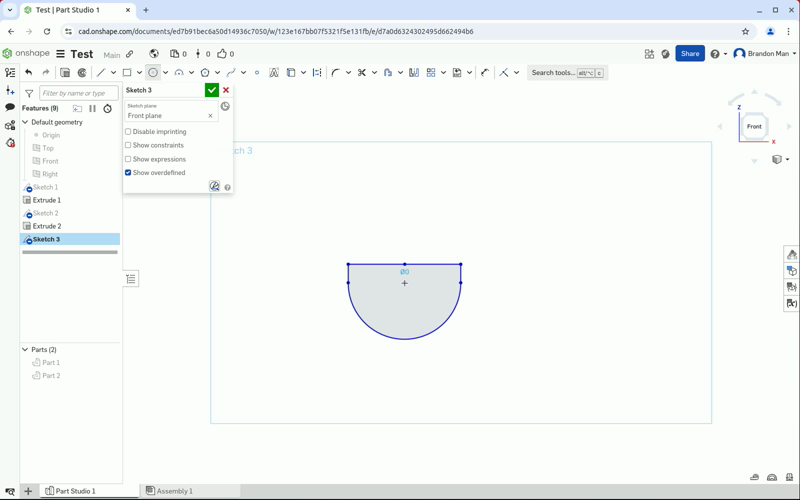
mouse_move(423, 282)
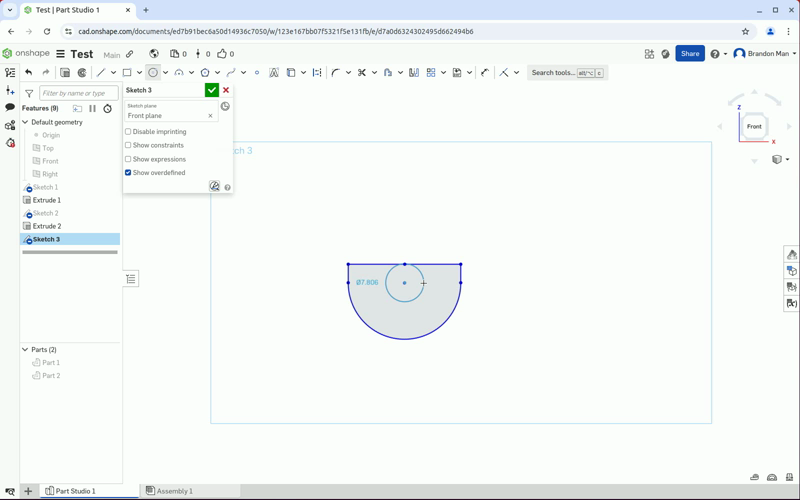
click(423, 282)
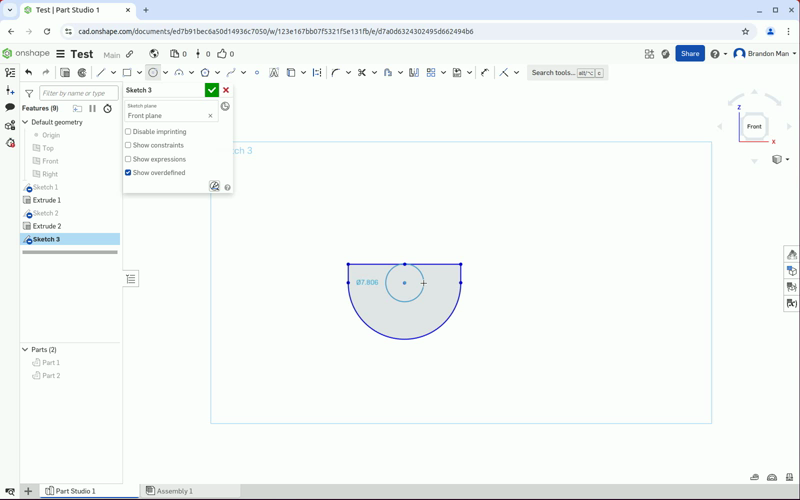
key(esc)
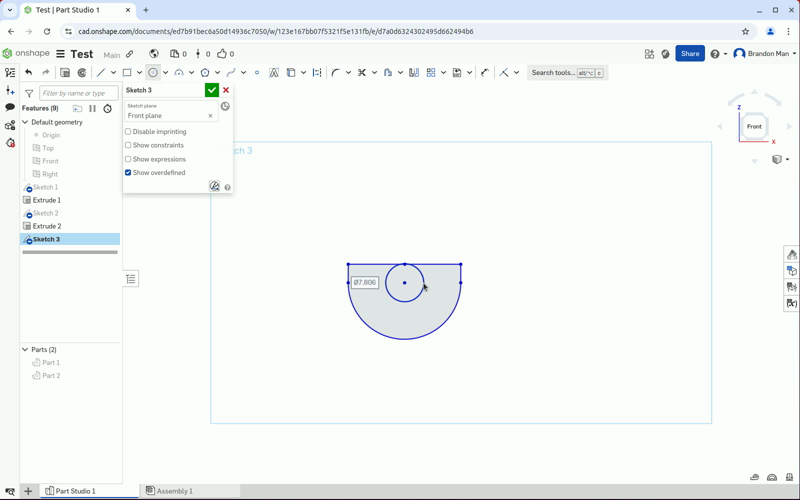
mouse_move(361, 290)
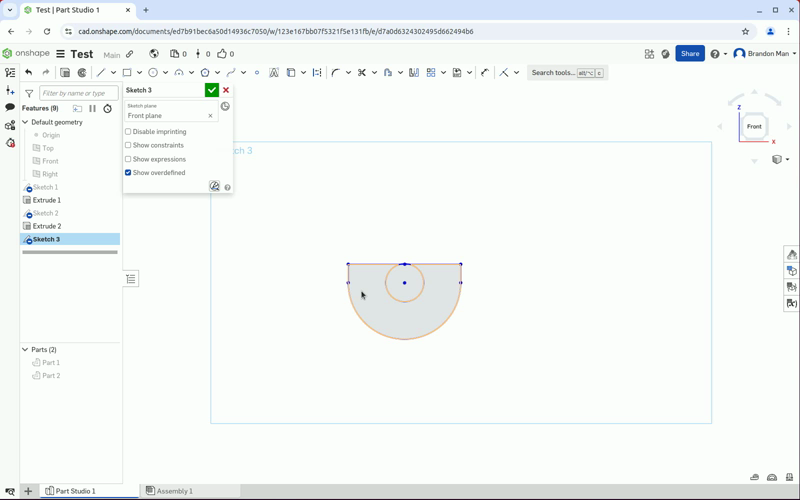
click(361, 290)
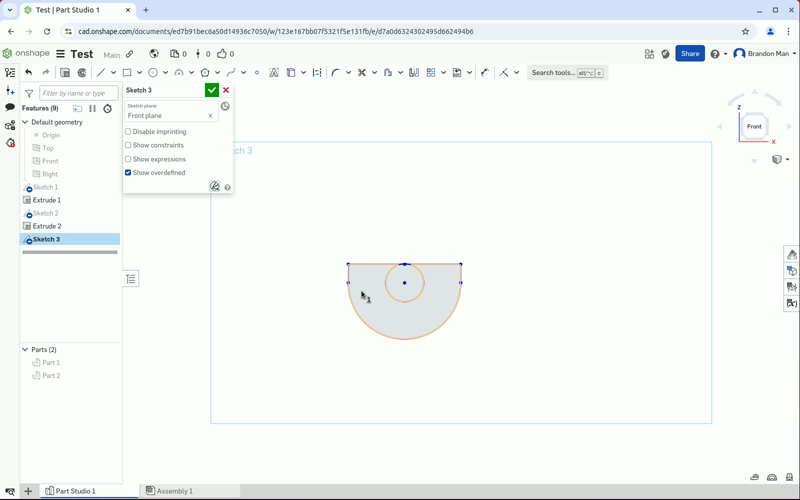
mouse_move(73, 352)
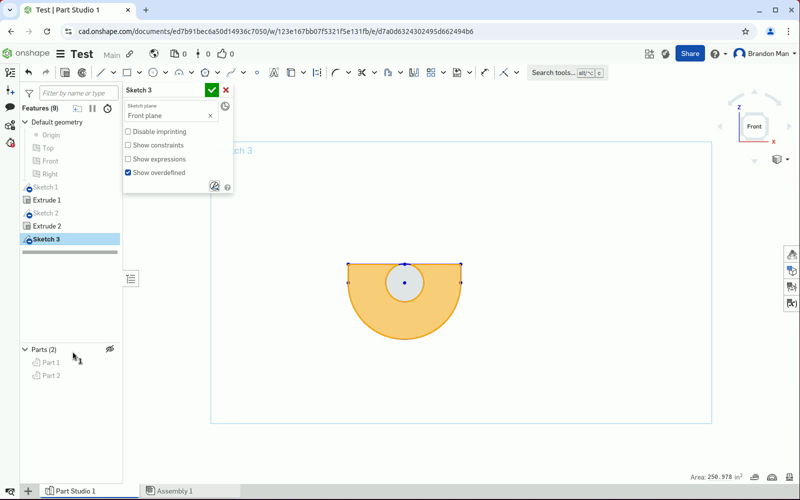
key(shift+y)
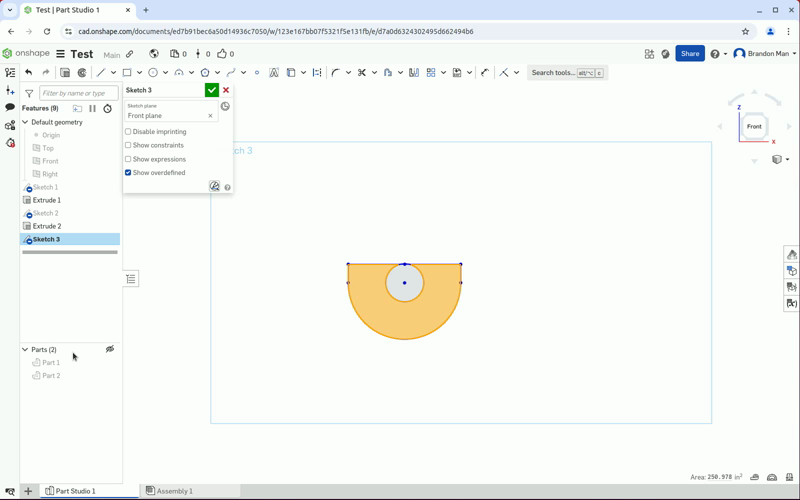
key(shift+e)
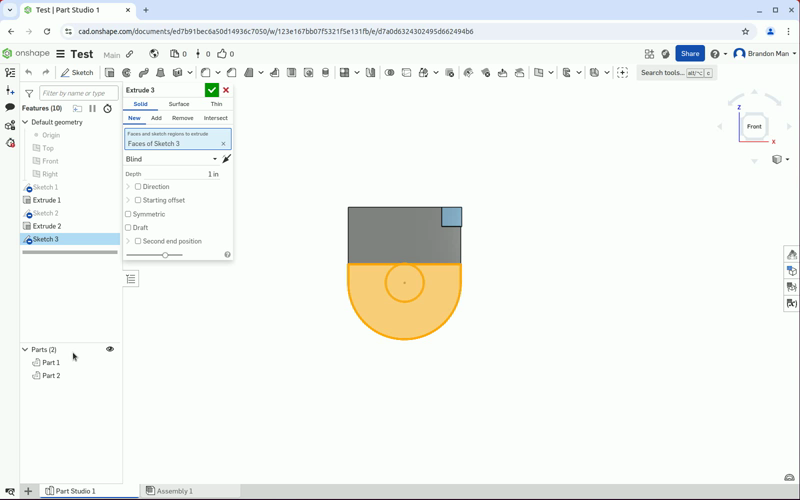
mouse_move(143, 106)
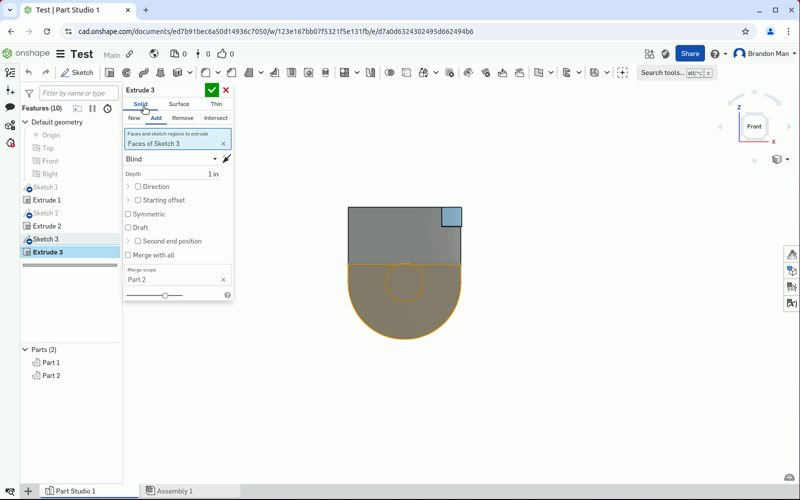
click(143, 106)
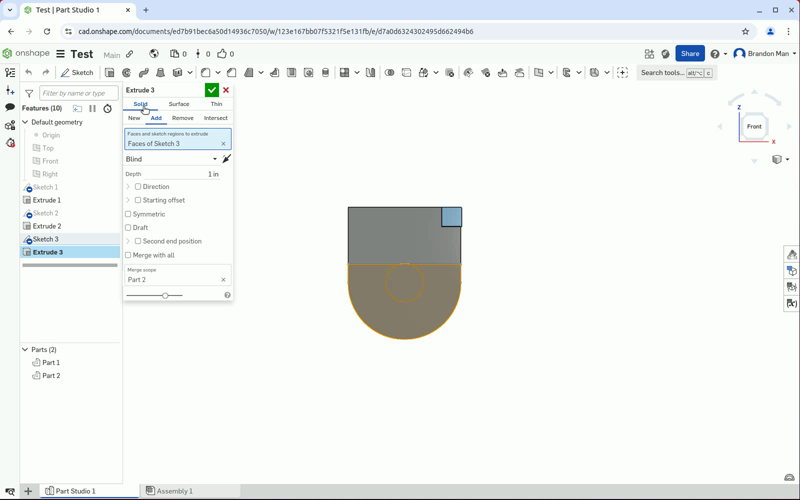
mouse_move(137, 120)
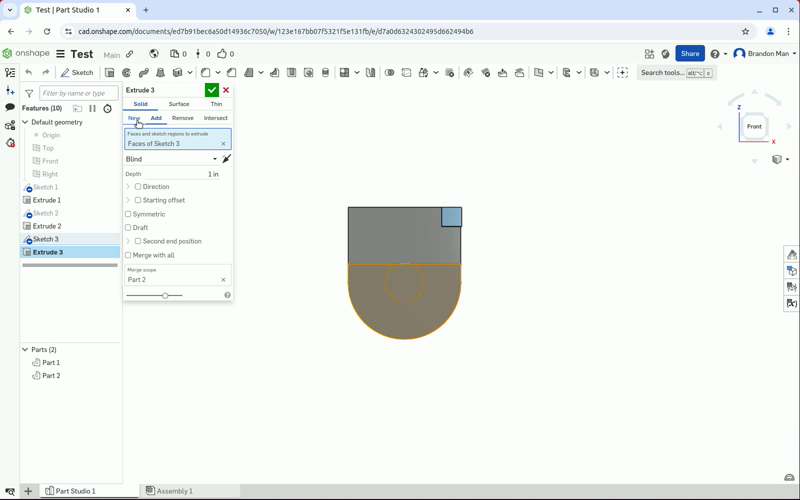
click(137, 120)
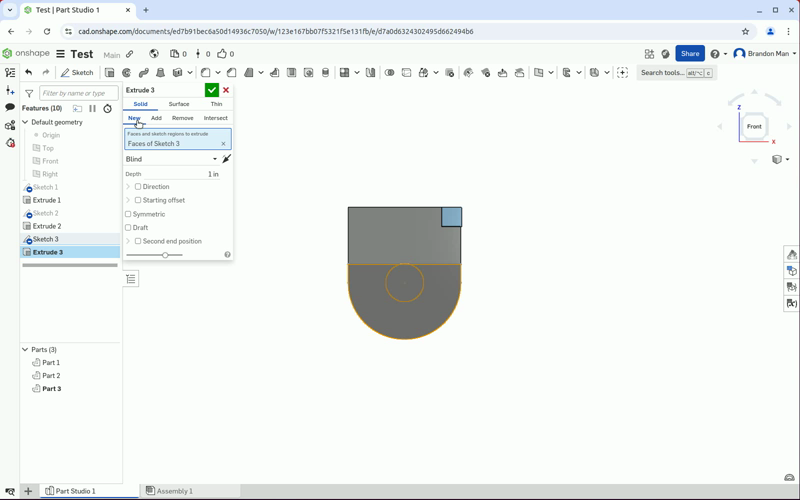
key(tab, 4)
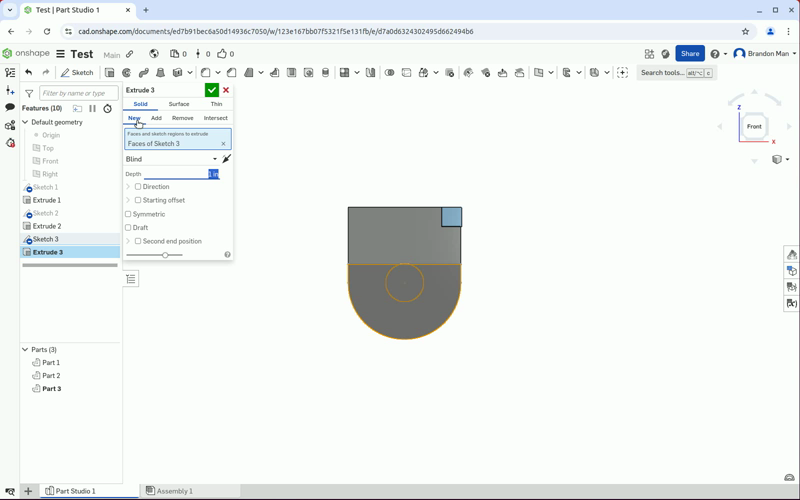
text(3.851)
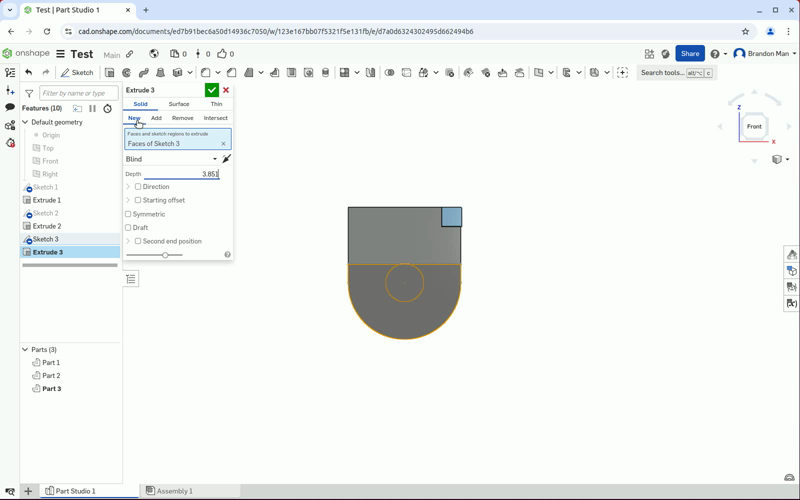
key(enter)
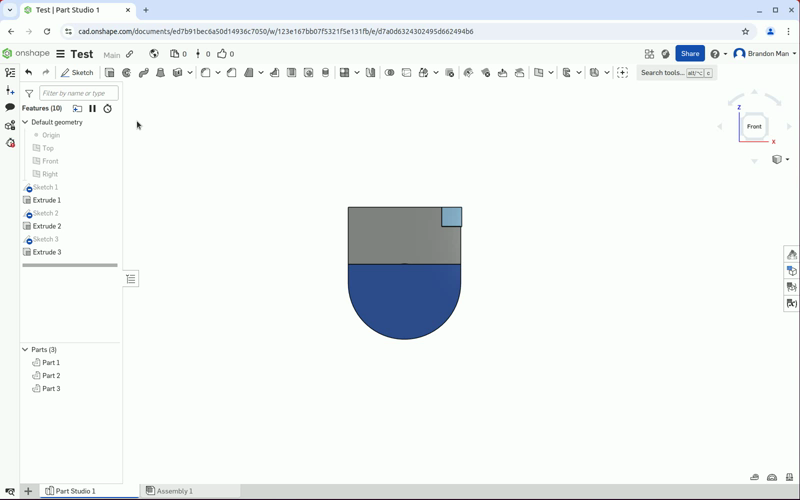
key(shift+h)
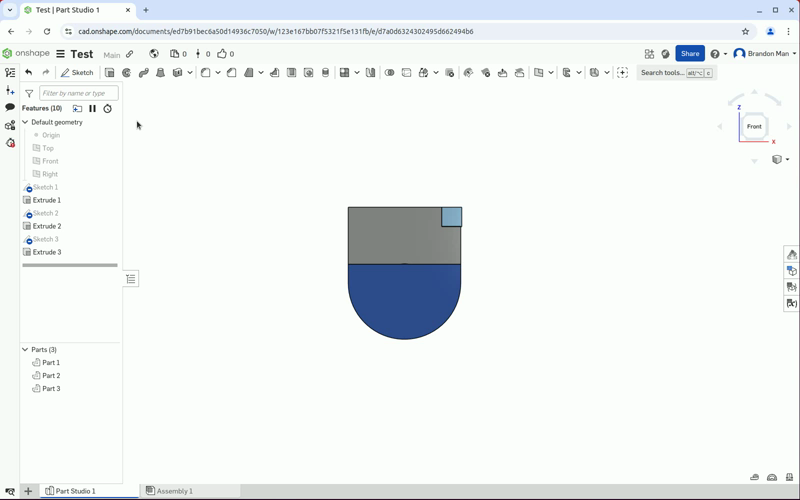
key(shift+h)
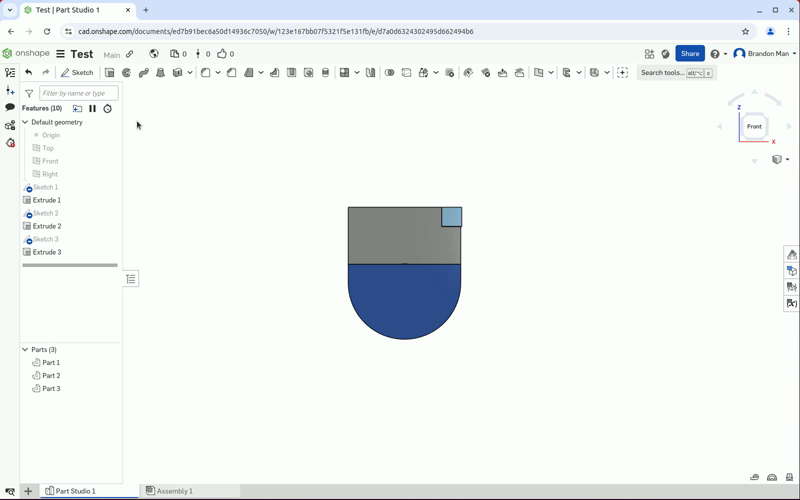
mouse_move(73, 189)
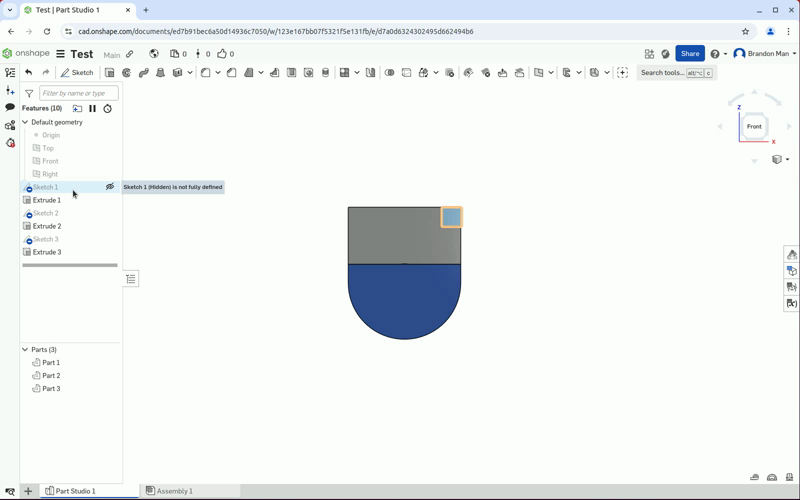
click(73, 189)
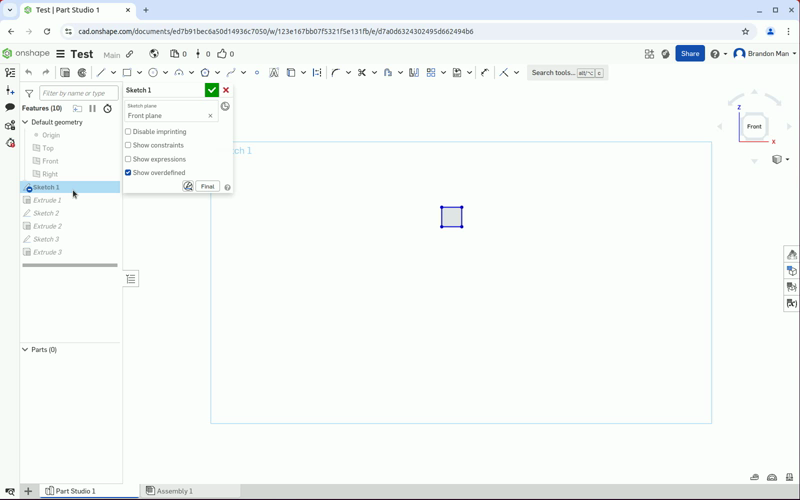
mouse_move(229, 92)
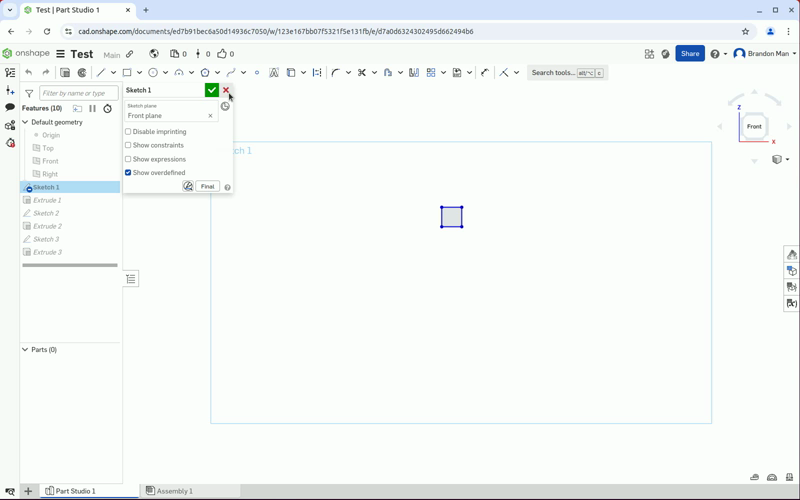
click(229, 92)
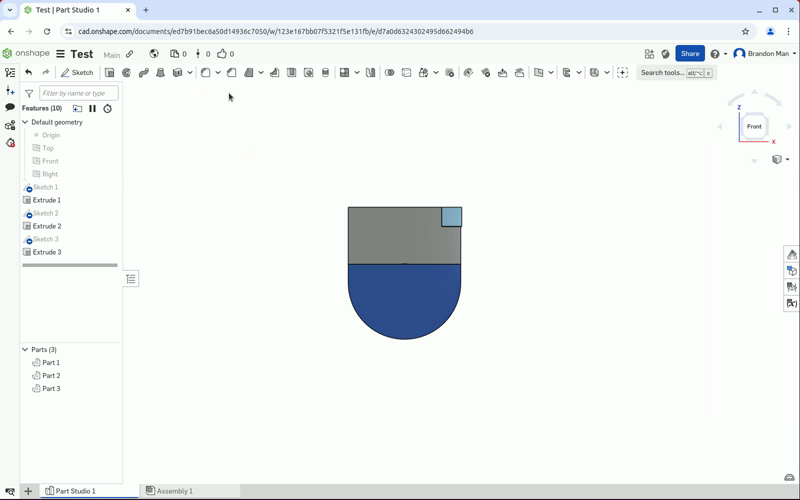
mouse_move(541, 75)
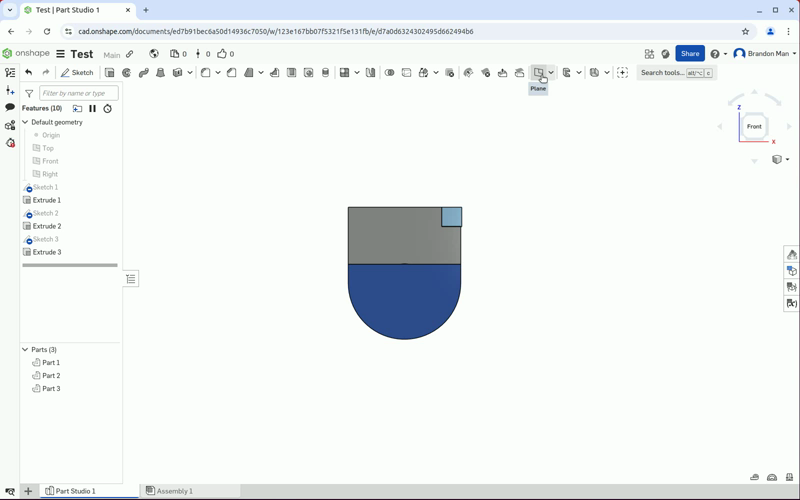
click(541, 75)
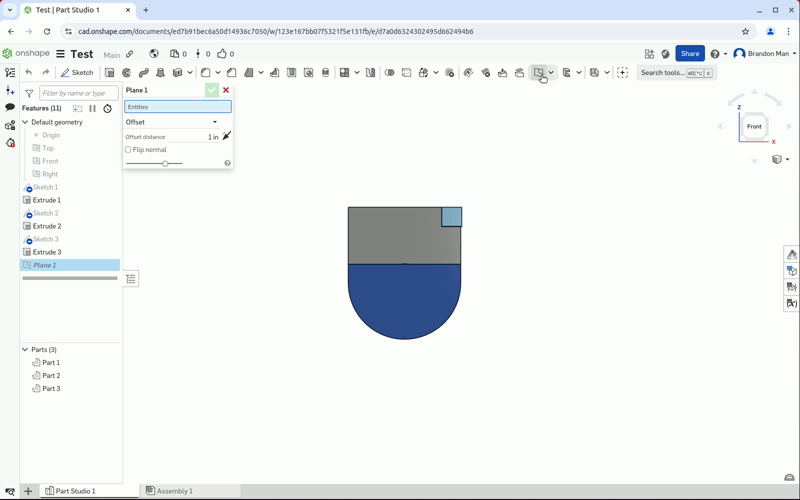
mouse_move(73, 163)
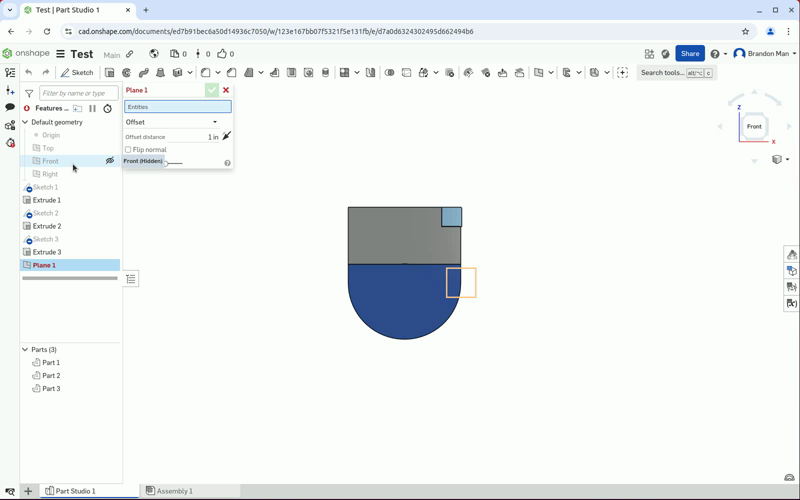
click(73, 163)
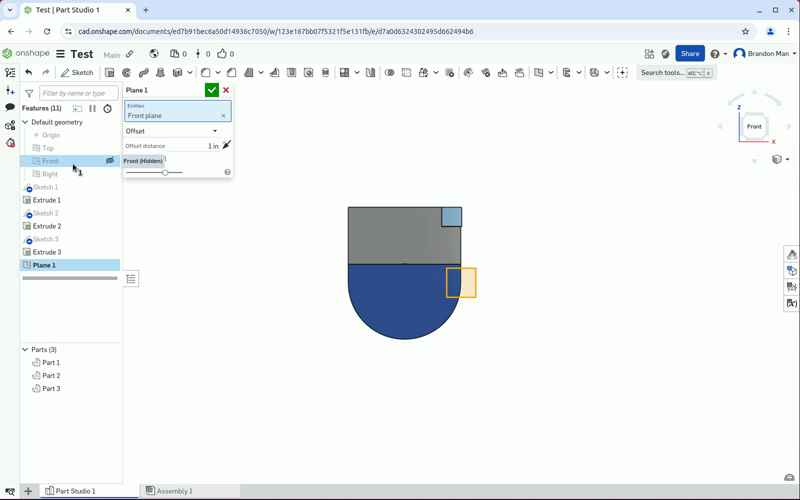
key(tab, 2)
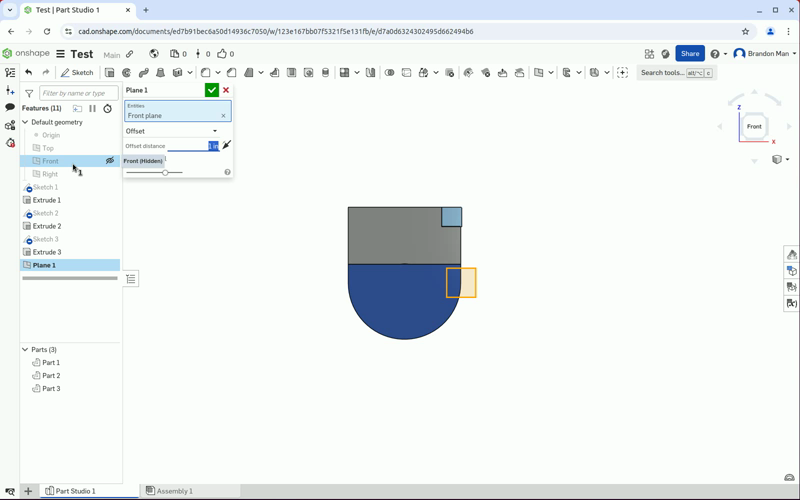
text(3.851)
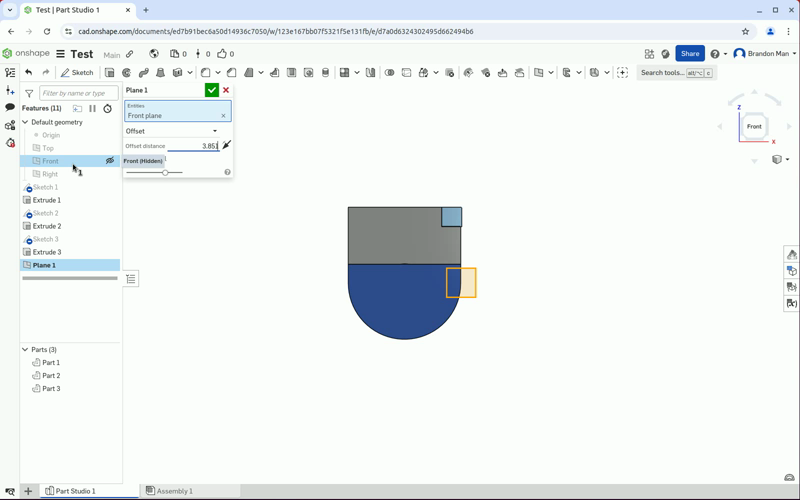
key(enter, 2)
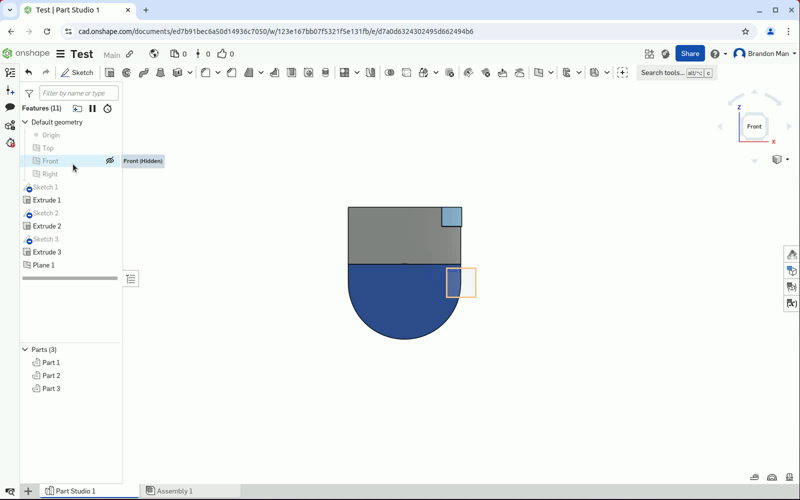
key(shift+s)
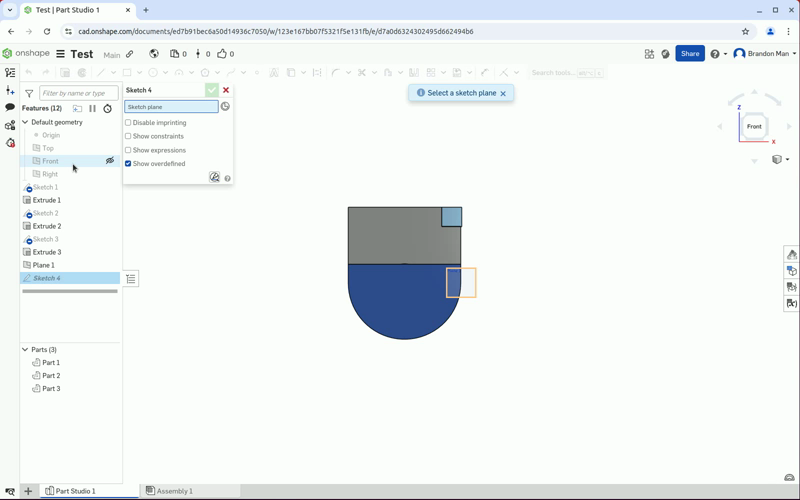
mouse_move(73, 267)
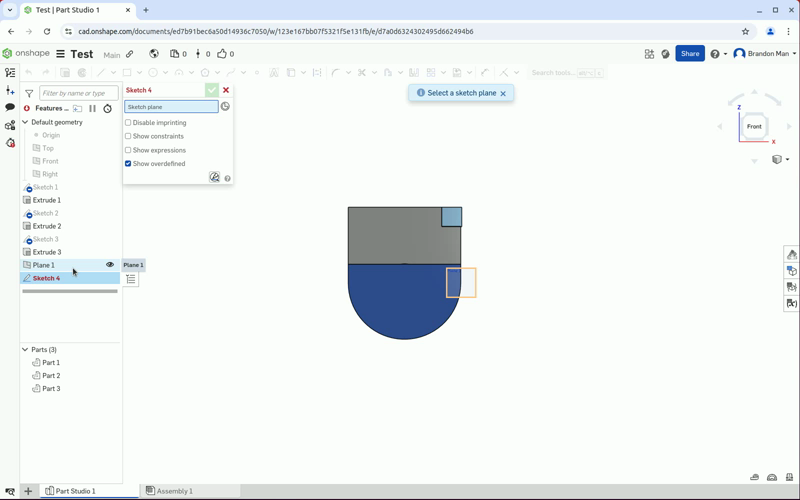
click(73, 267)
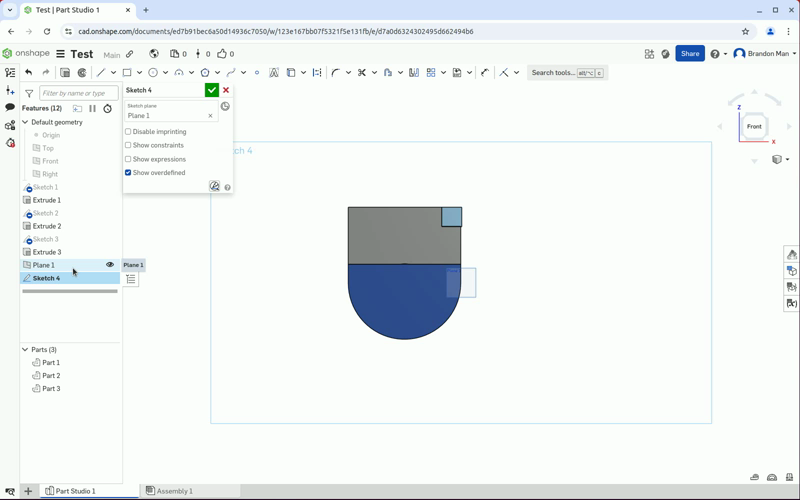
mouse_move(73, 352)
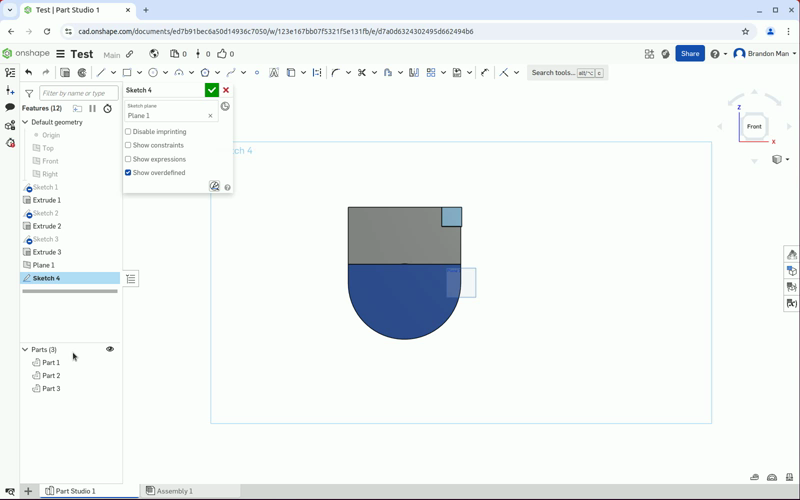
key(y)
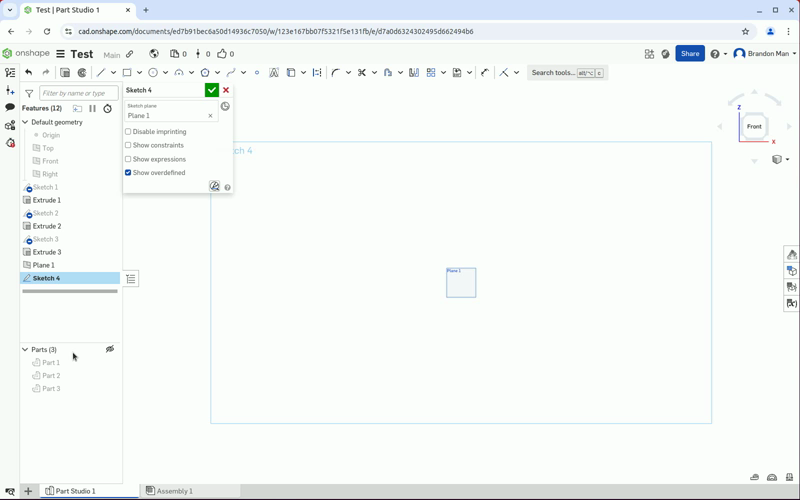
key(l)
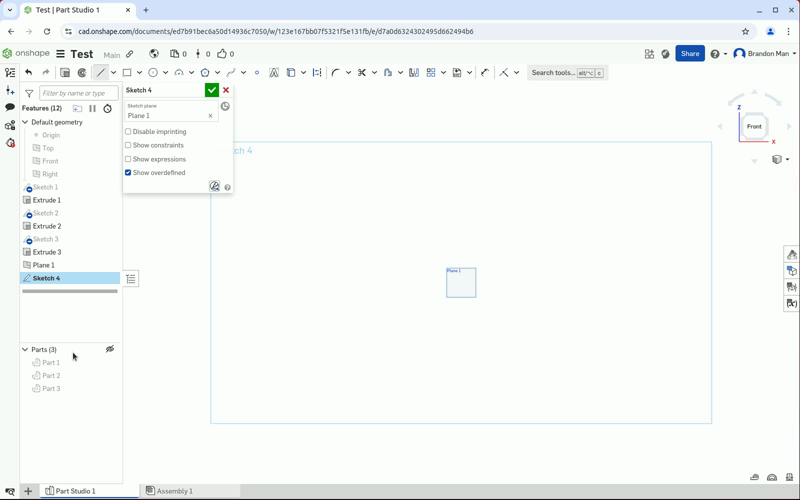
key_down(shift)
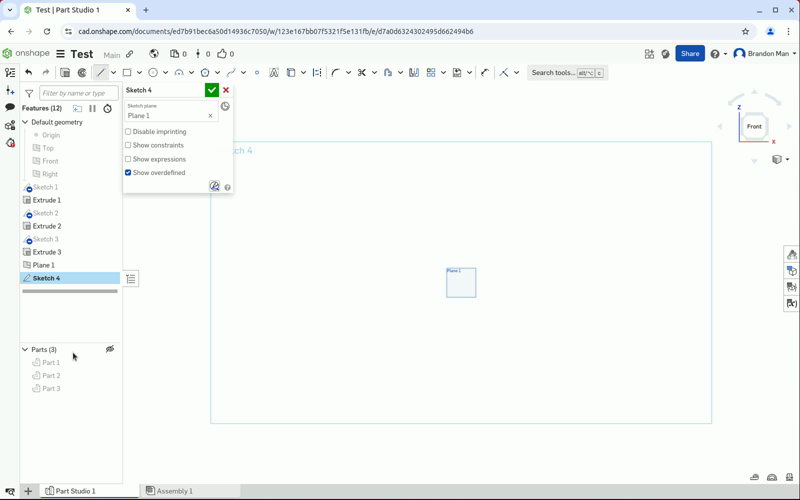
mouse_move(384, 237)
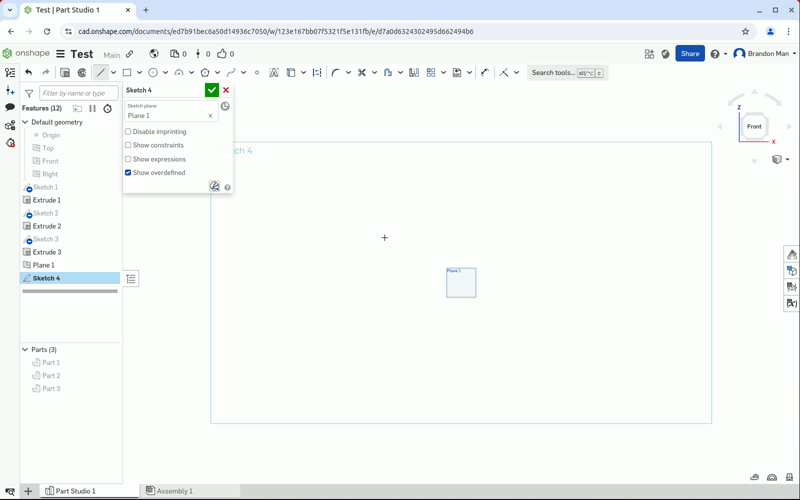
click(384, 237)
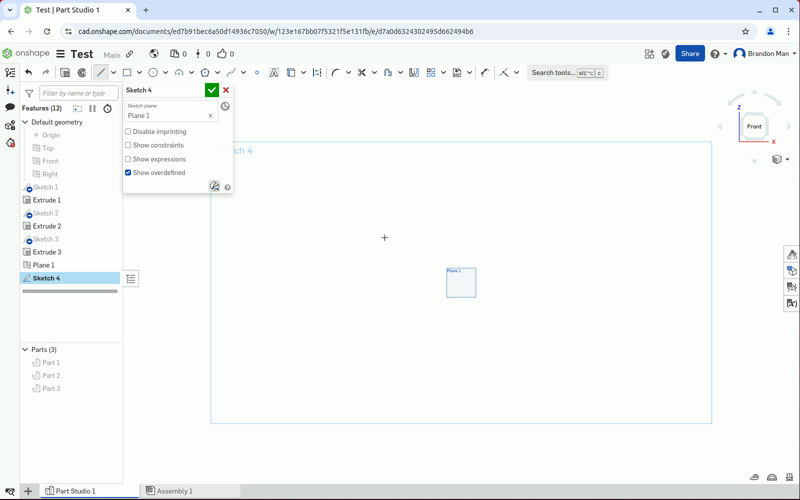
key_up(shift)
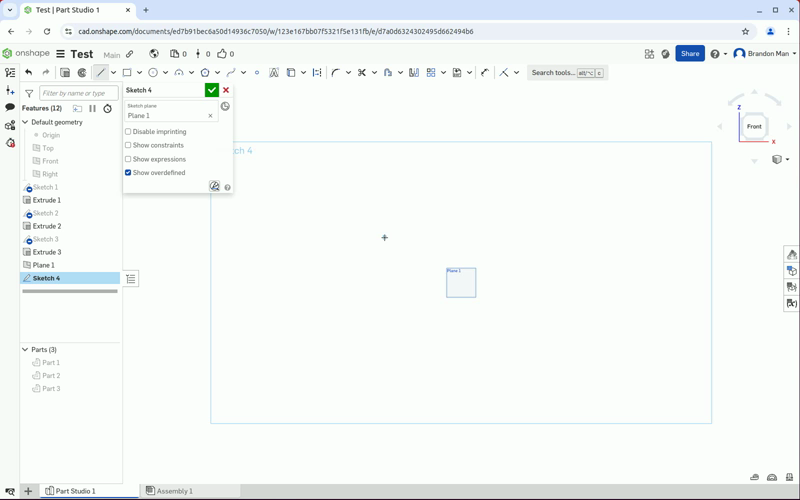
key_down(shift)
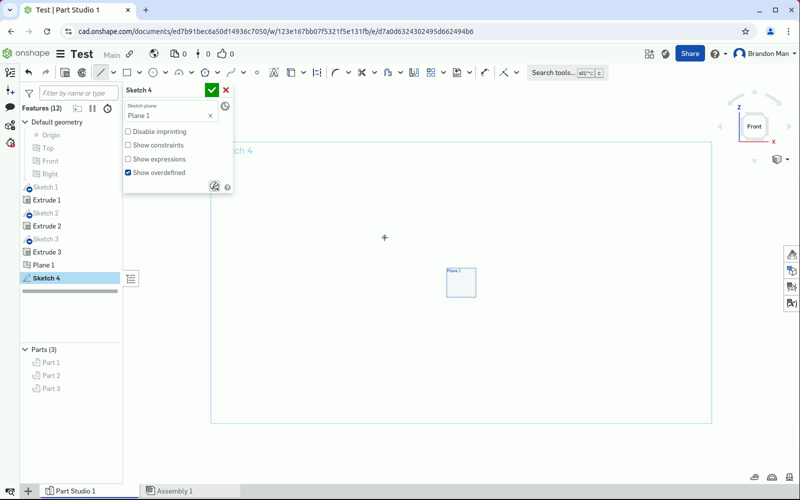
mouse_move(414, 237)
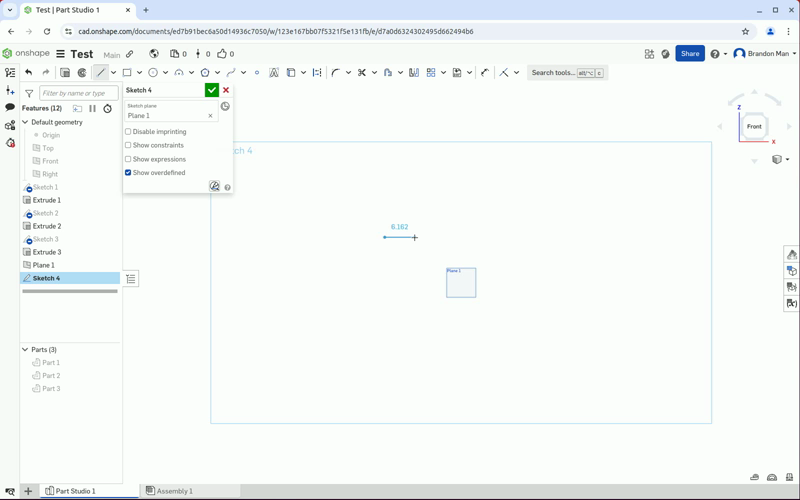
mouse_move(394, 237)
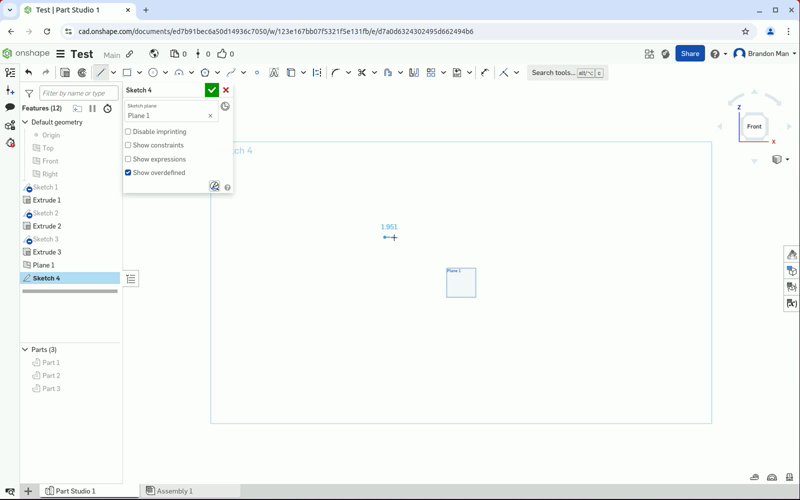
click(394, 237)
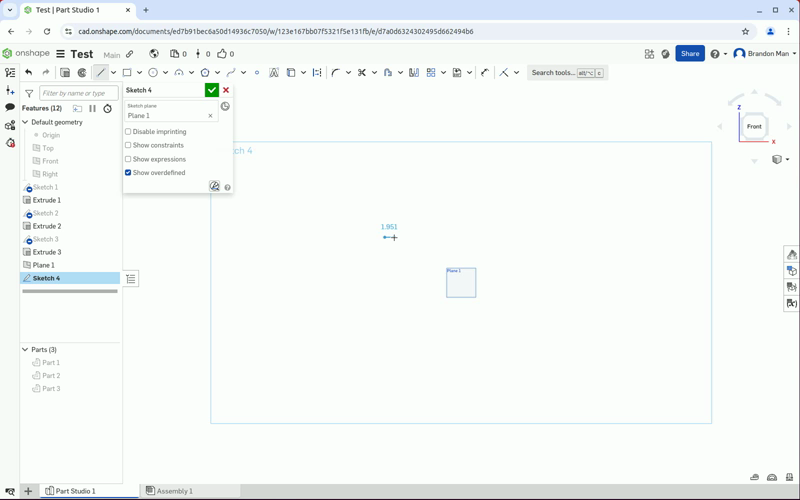
key_up(shift)
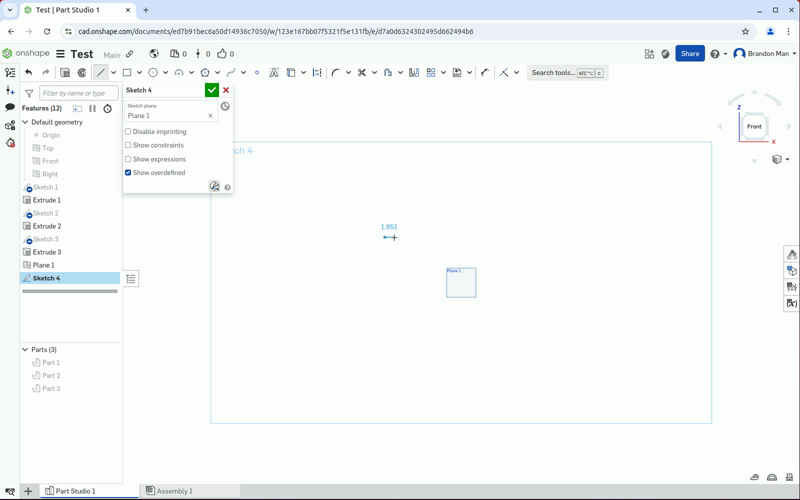
key_down(shift)
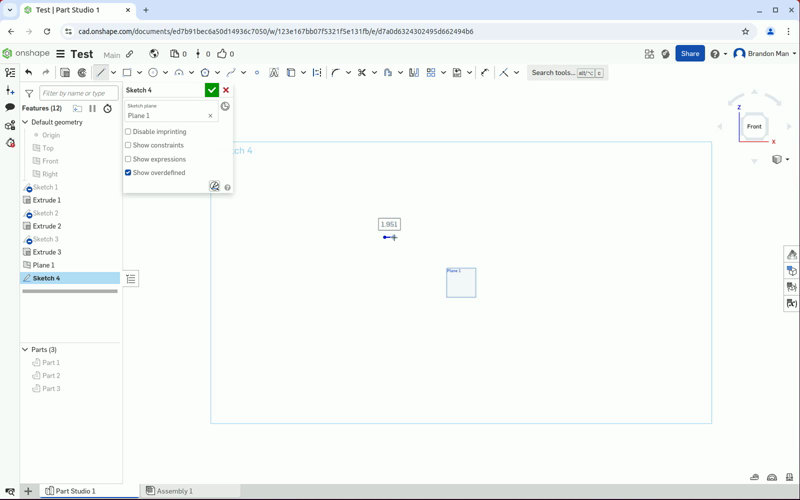
mouse_move(424, 237)
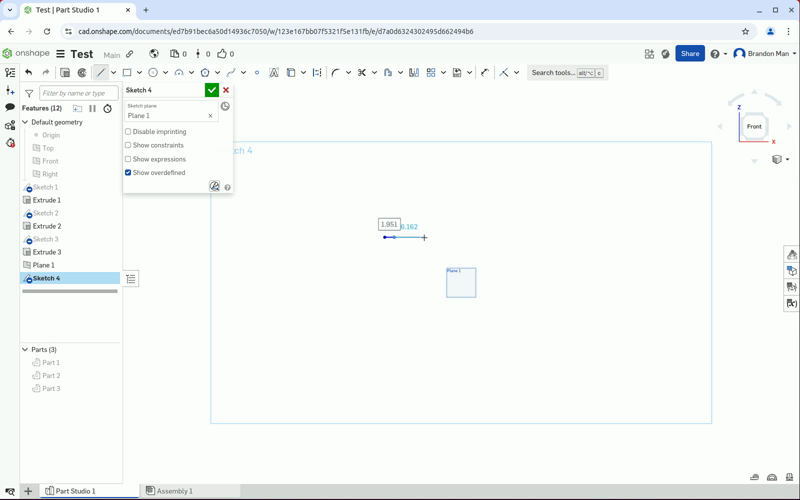
mouse_move(394, 217)
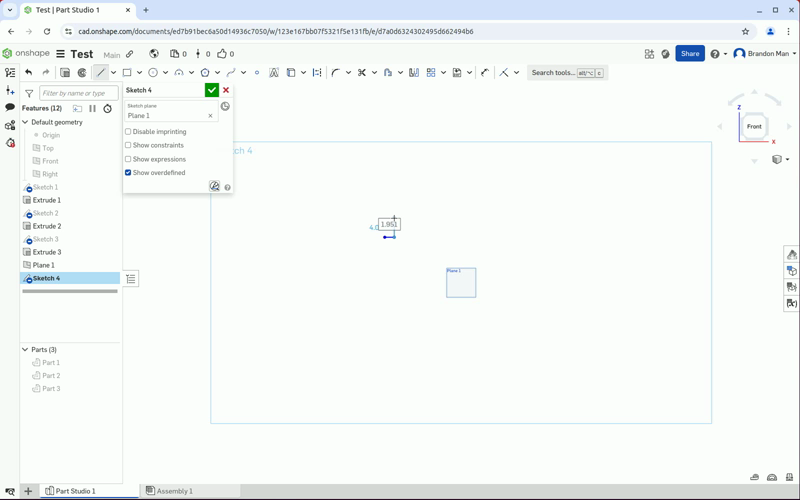
click(394, 217)
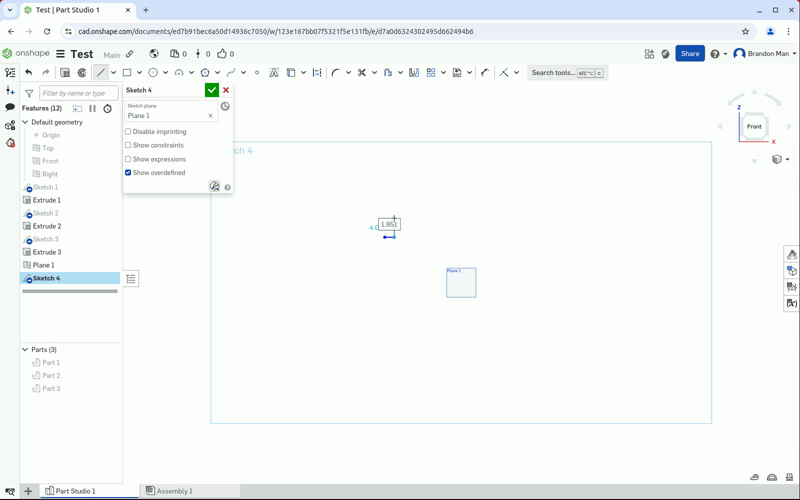
key_up(shift)
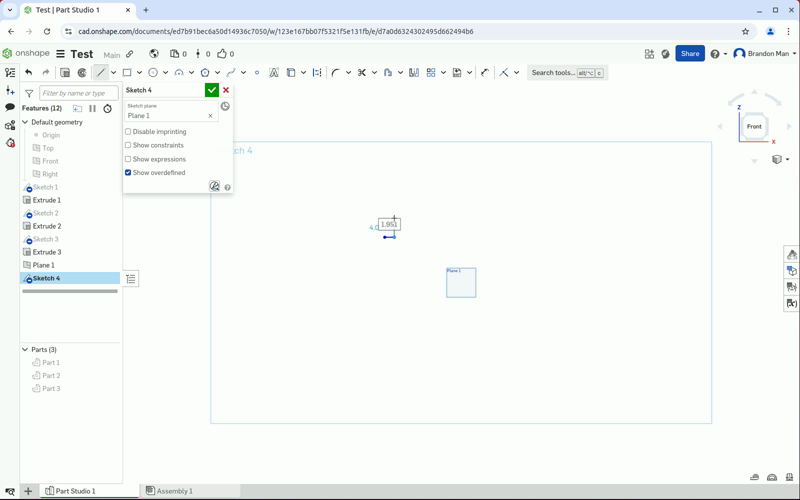
key_down(shift)
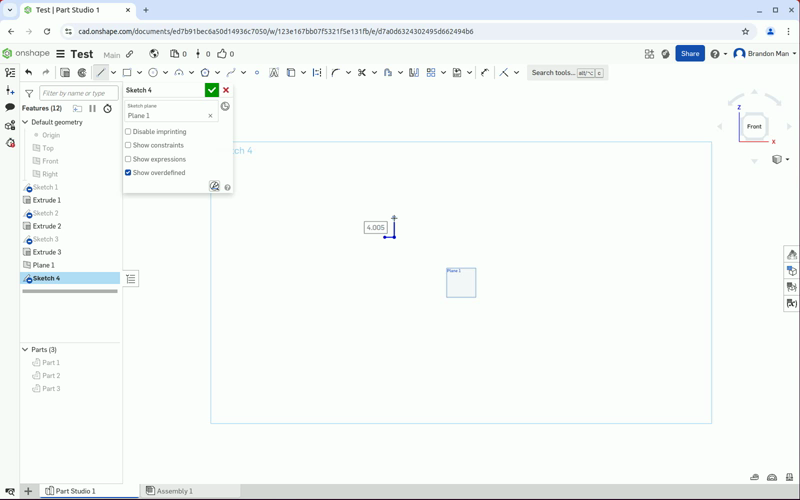
mouse_move(424, 217)
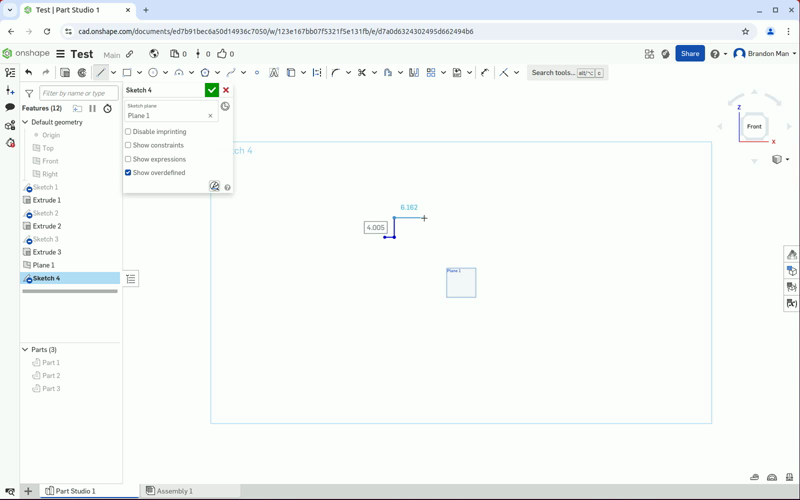
mouse_move(384, 217)
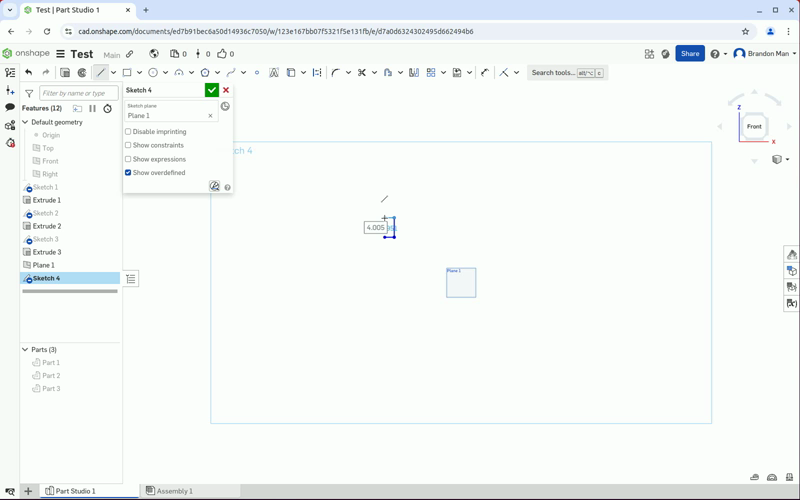
click(384, 217)
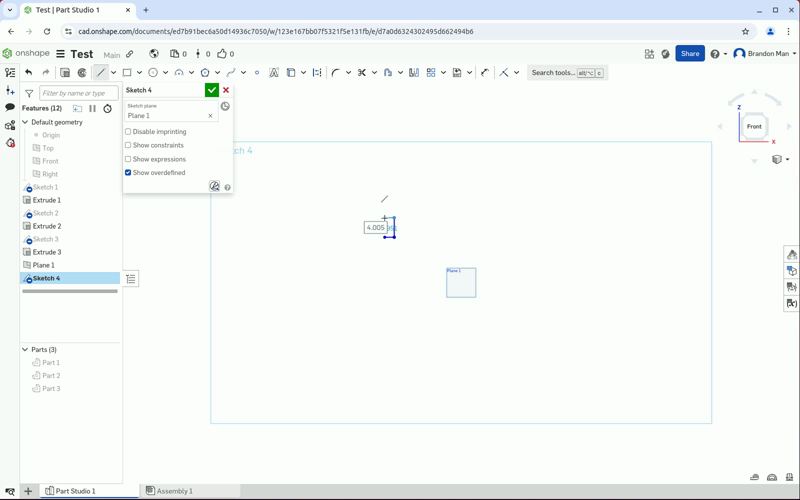
key_up(shift)
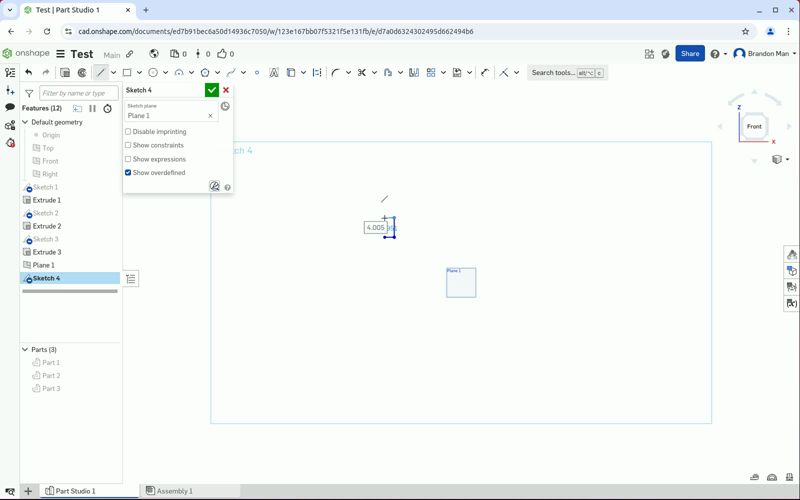
mouse_move(414, 217)
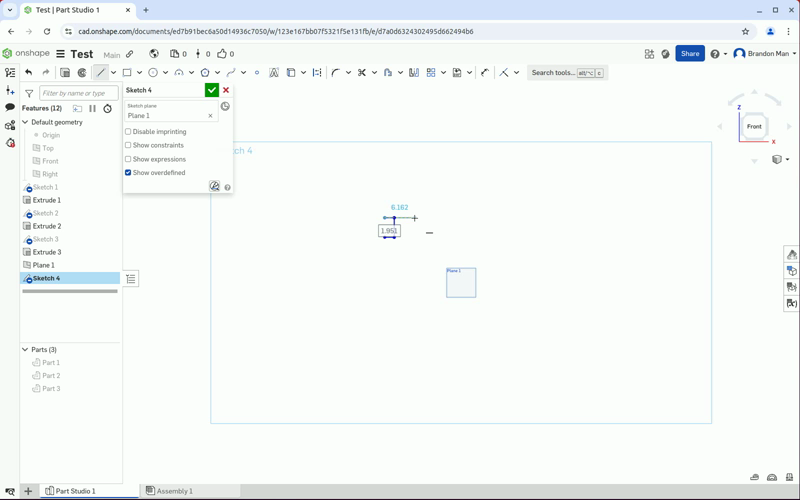
key_down(shift)
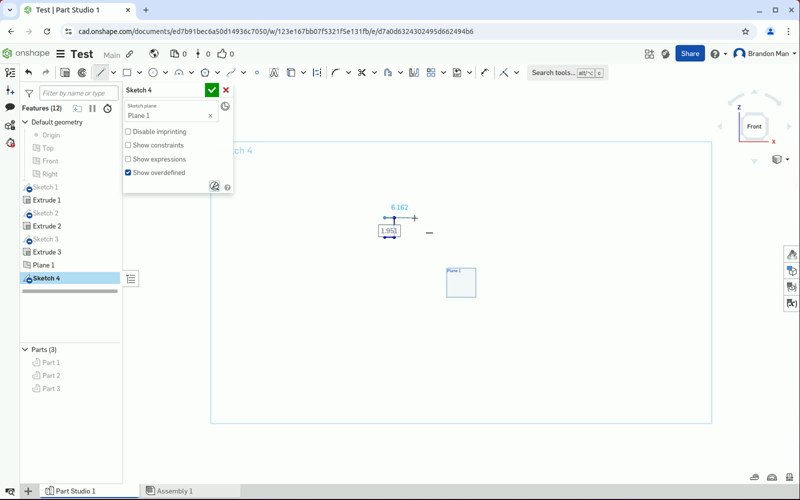
mouse_move(384, 237)
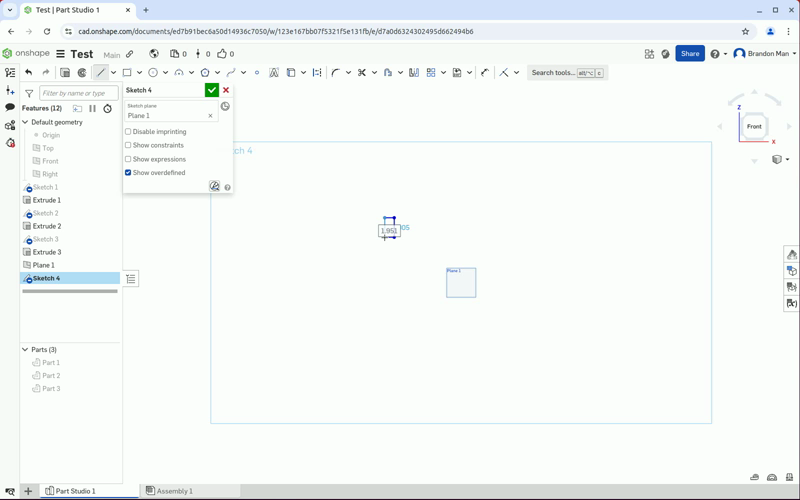
key_up(shift)
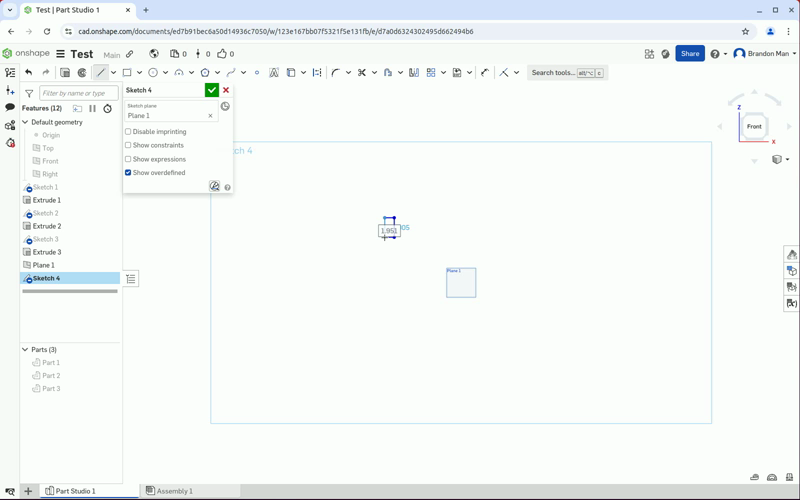
click(384, 237)
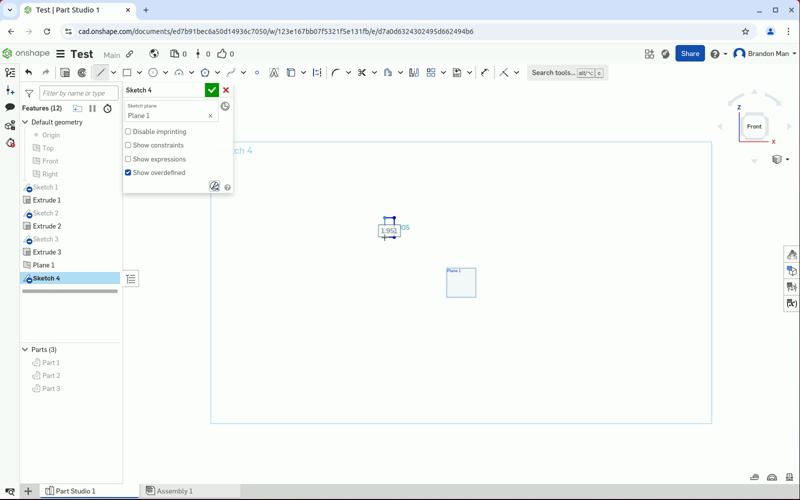
key(esc)
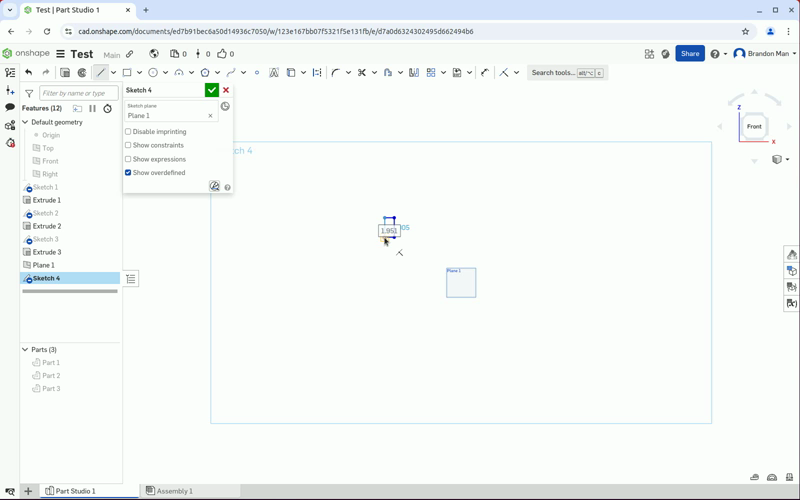
mouse_move(385, 220)
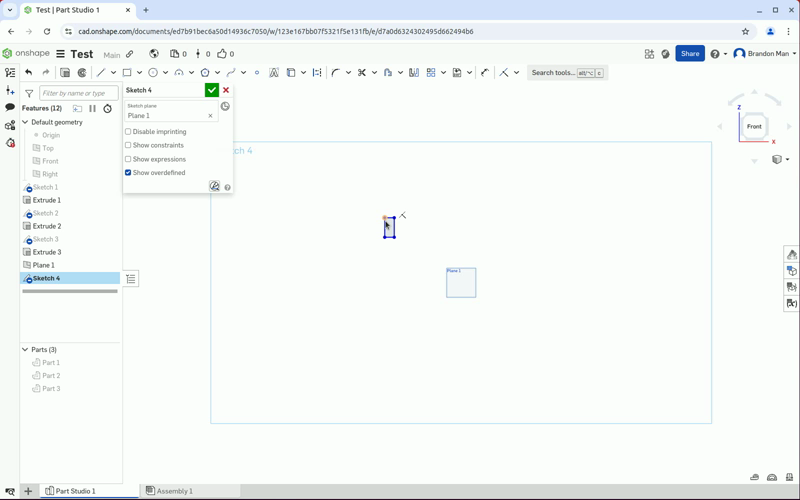
scroll(6)
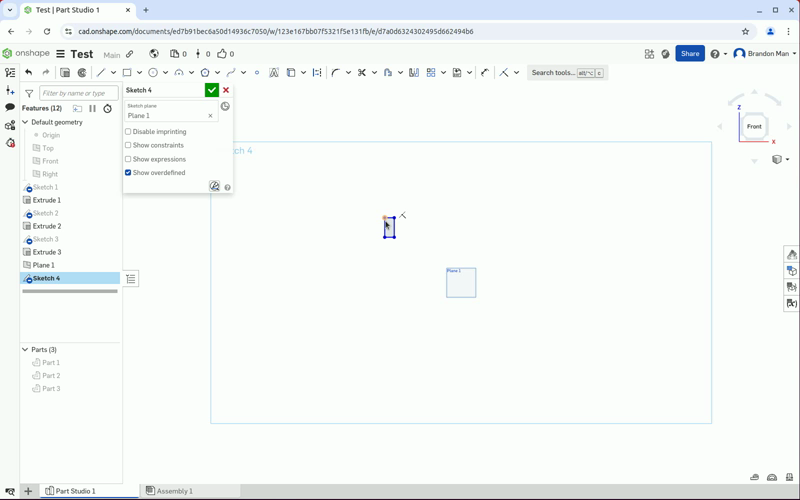
scroll(6)
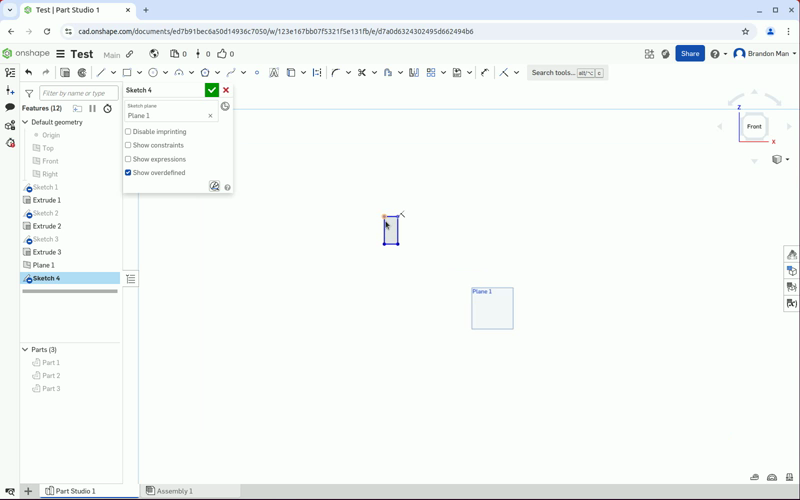
scroll(6)
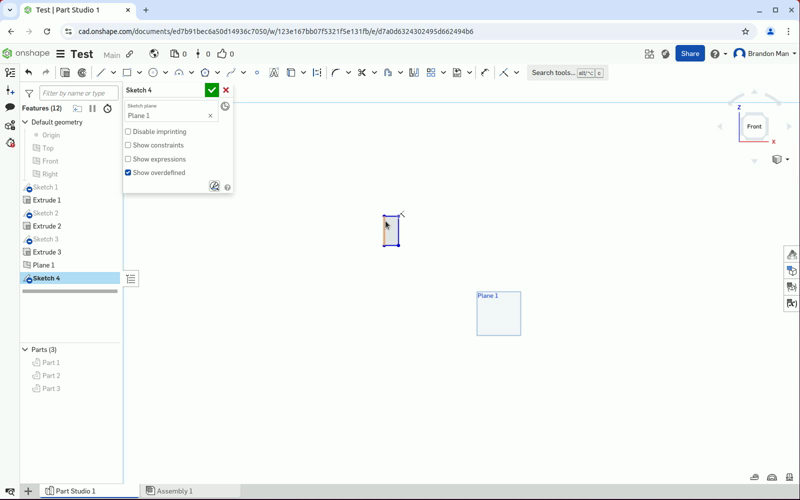
scroll(6)
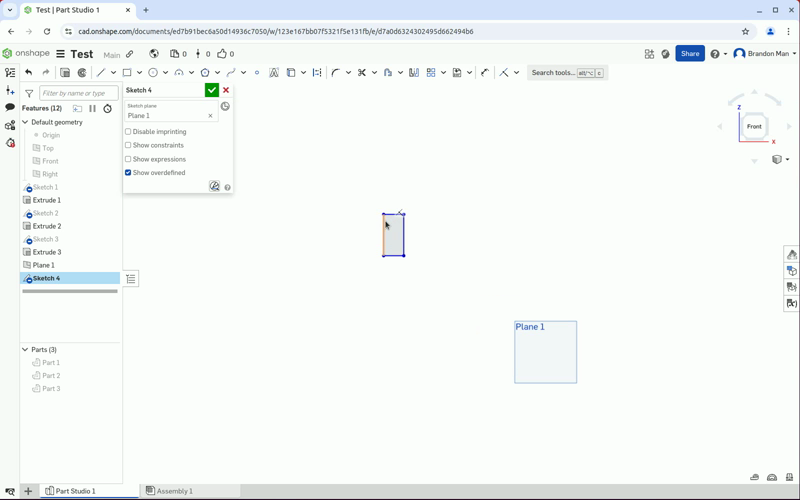
scroll(6)
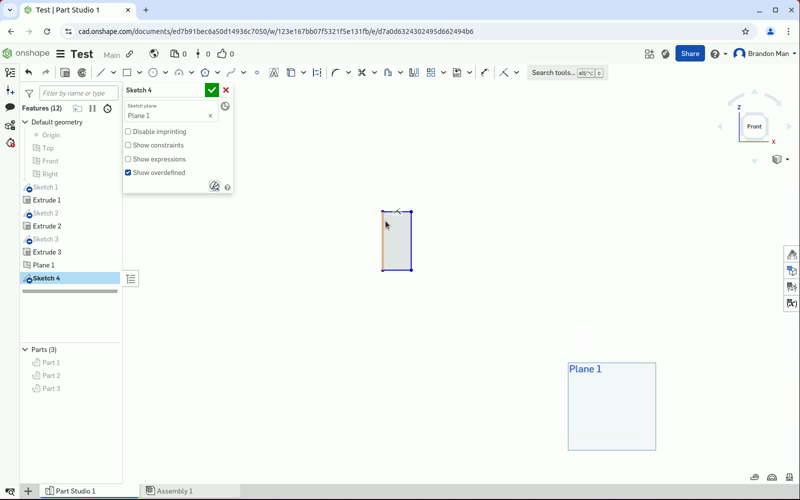
scroll(6)
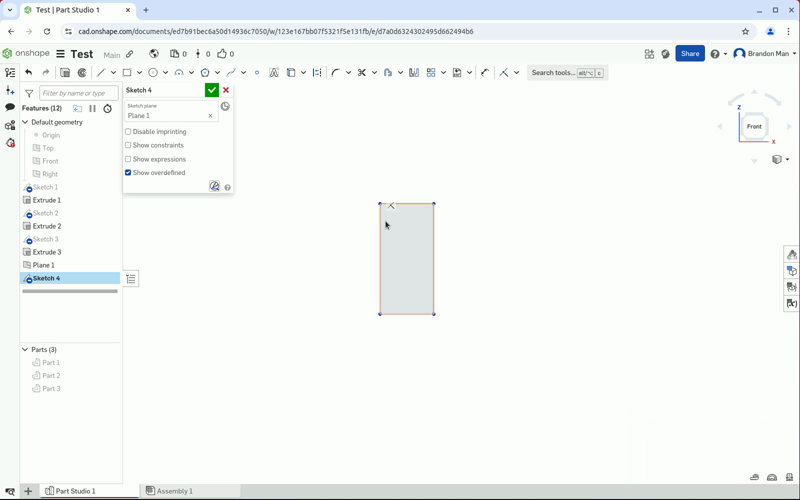
scroll(6)
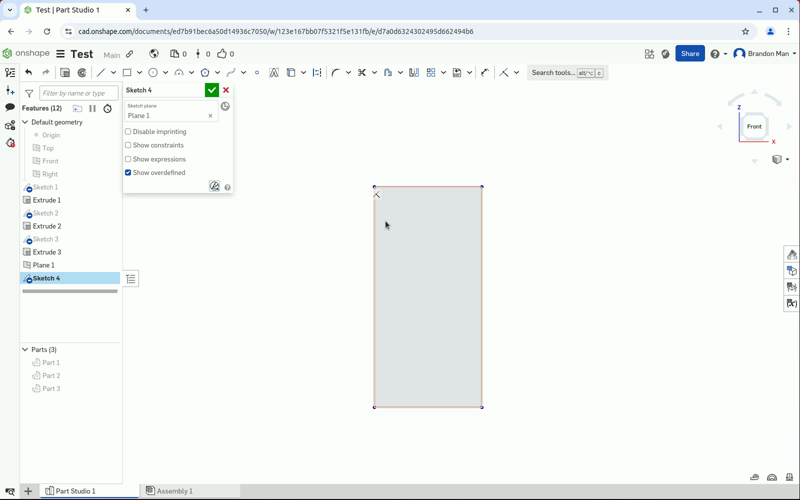
click(385, 220)
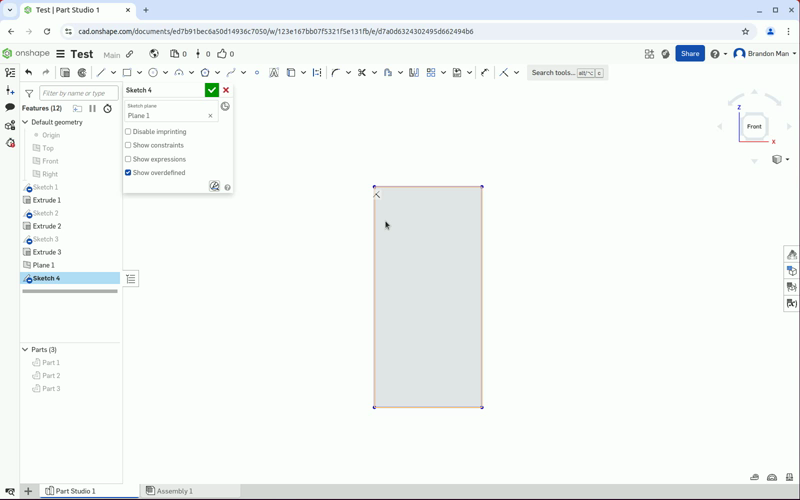
scroll(-6)
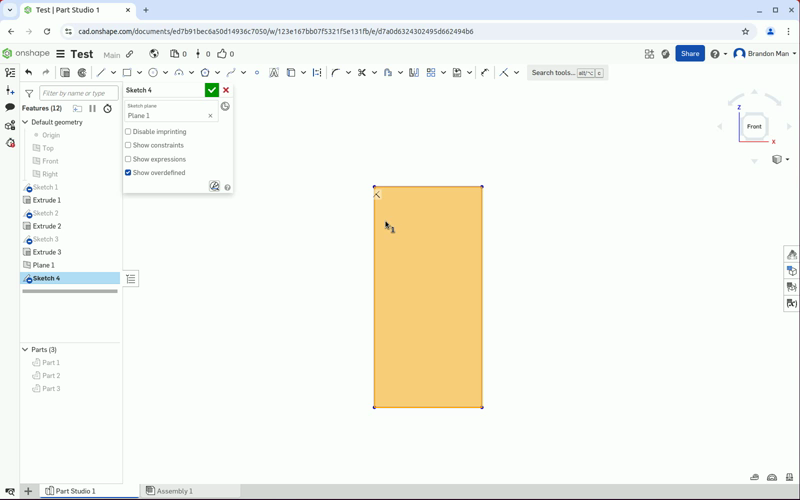
scroll(-6)
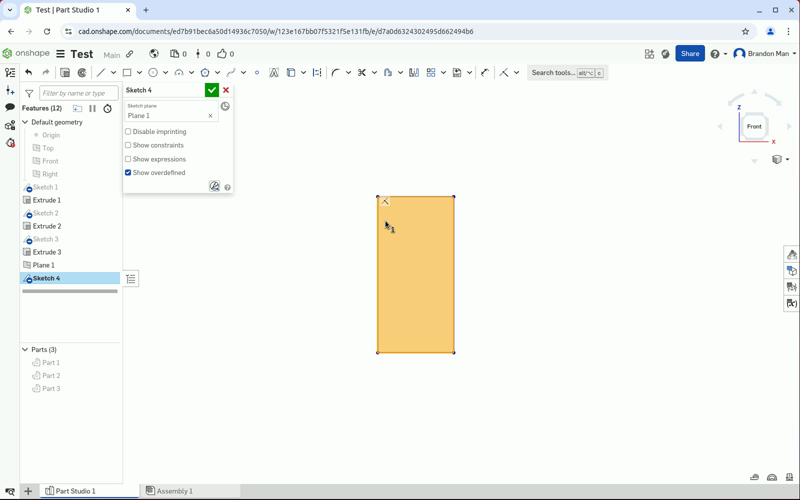
scroll(-6)
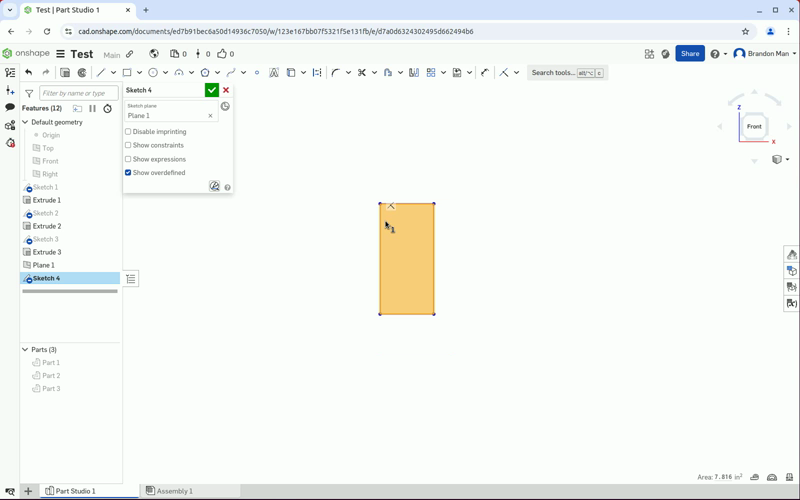
scroll(-6)
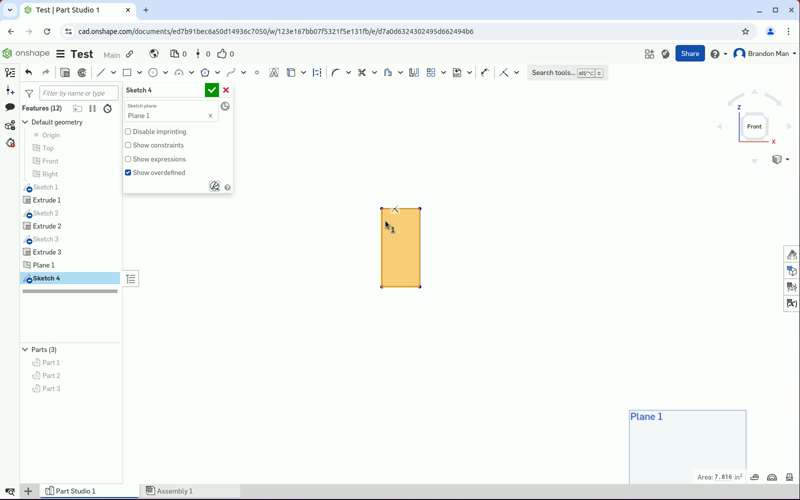
scroll(-6)
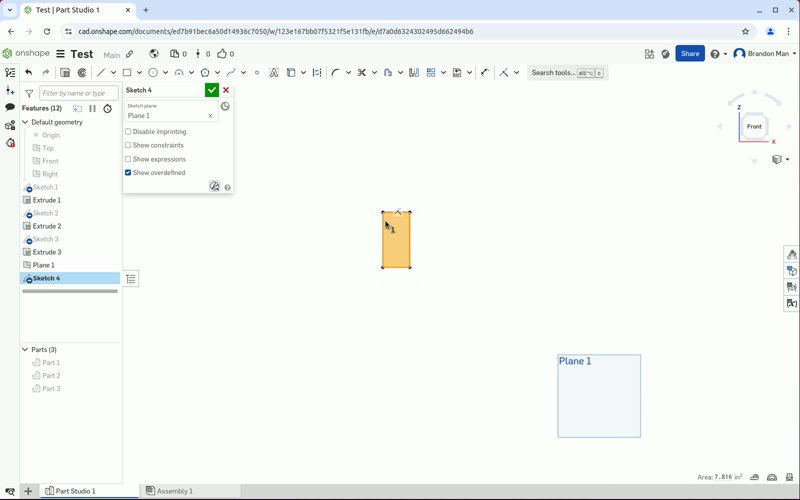
scroll(-6)
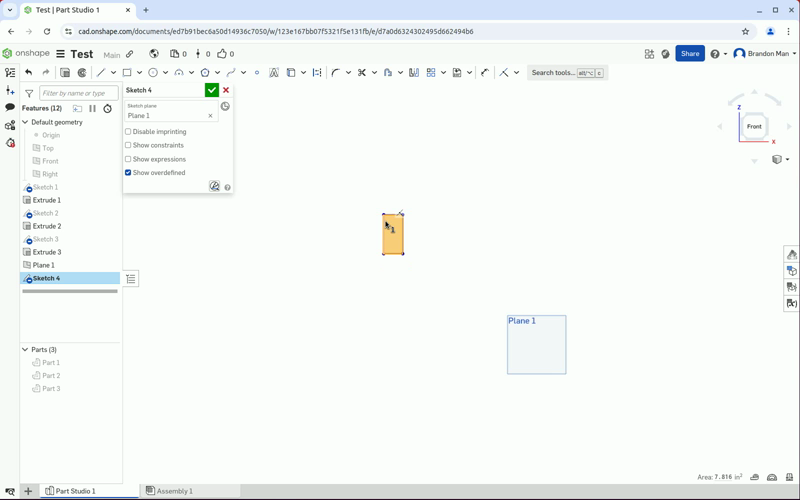
scroll(-6)
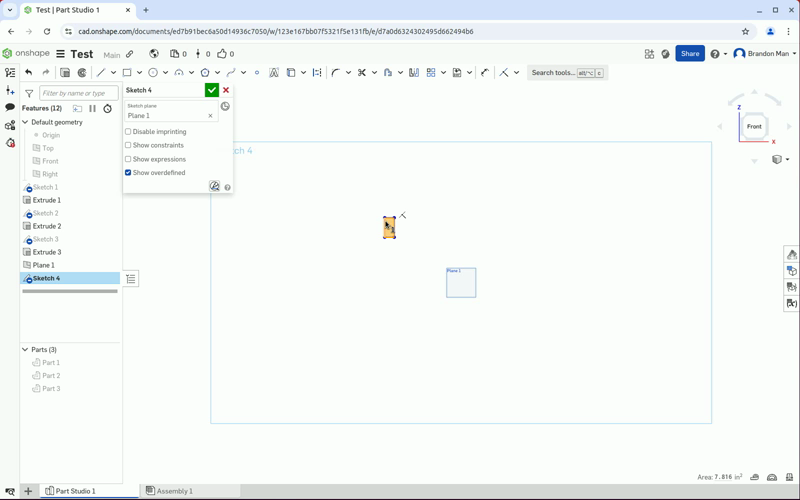
mouse_move(73, 352)
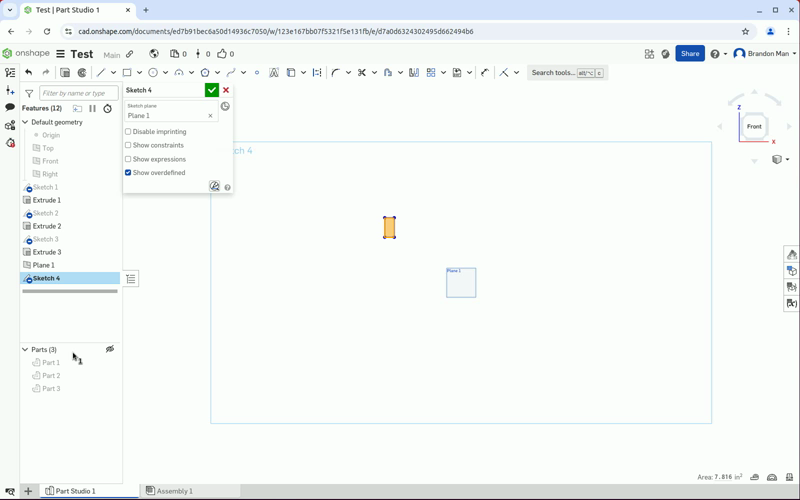
key(shift+y)
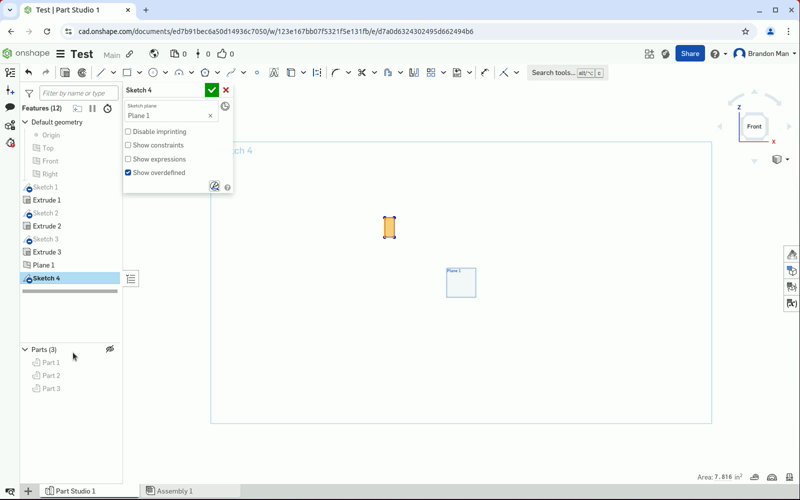
key(shift+e)
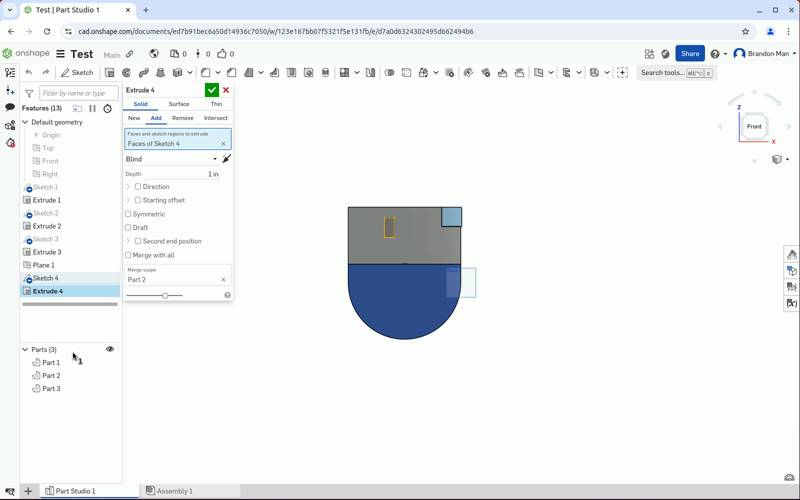
mouse_move(143, 106)
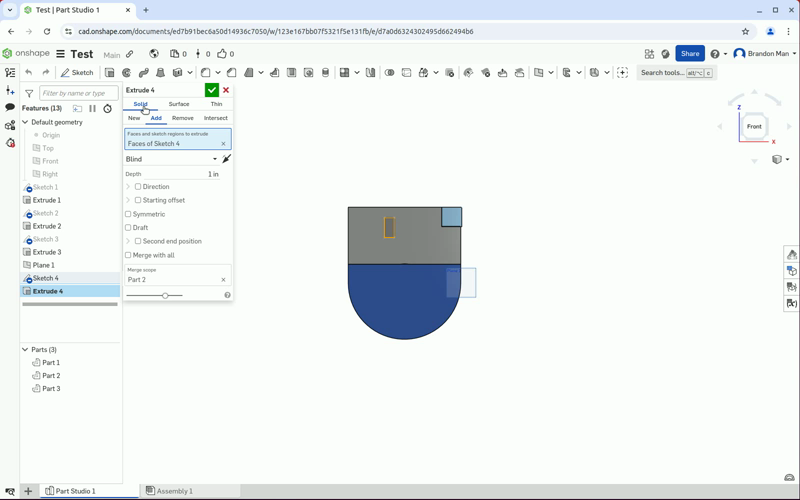
click(143, 106)
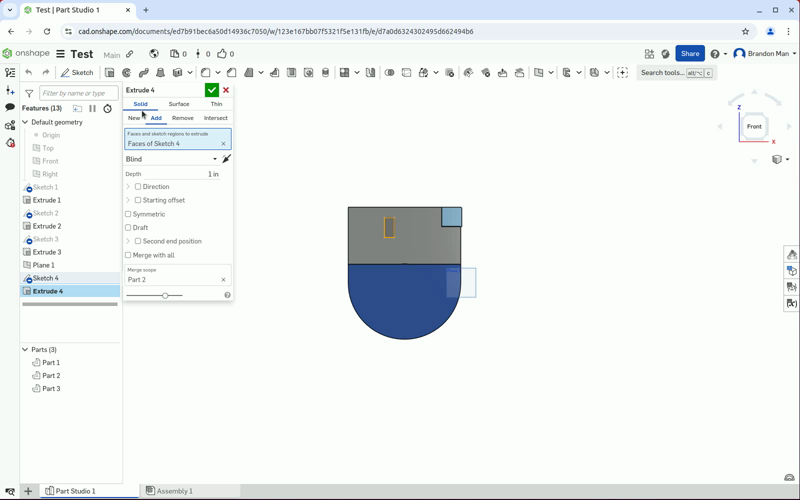
mouse_move(137, 120)
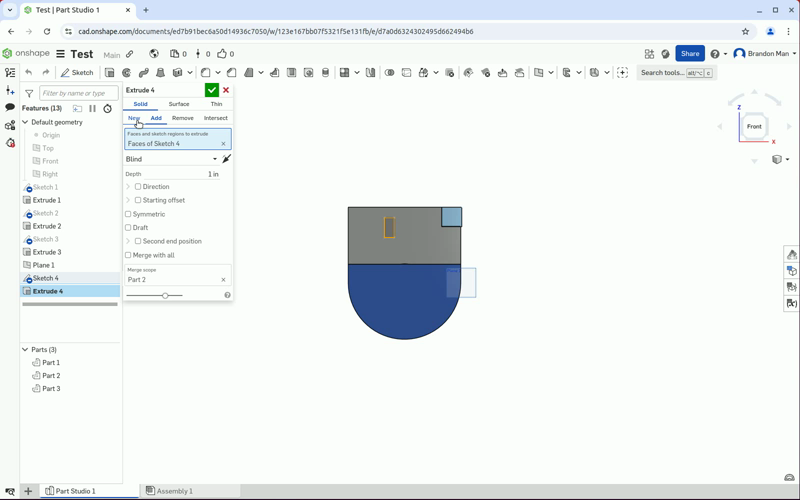
click(137, 120)
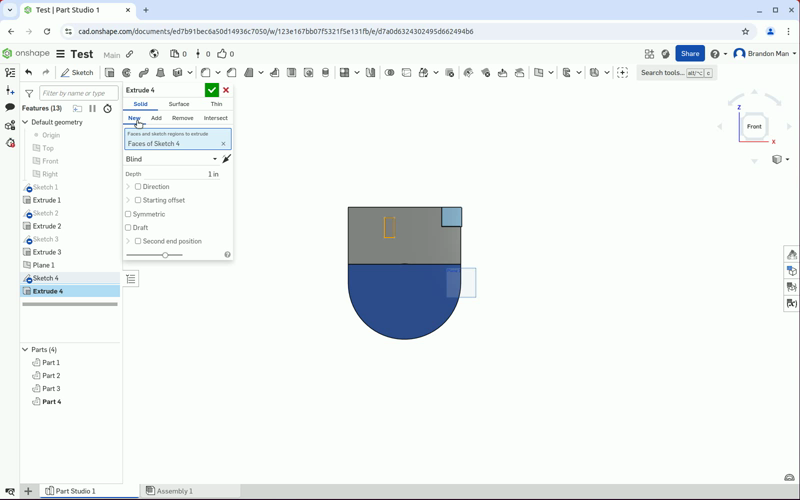
key(tab, 4)
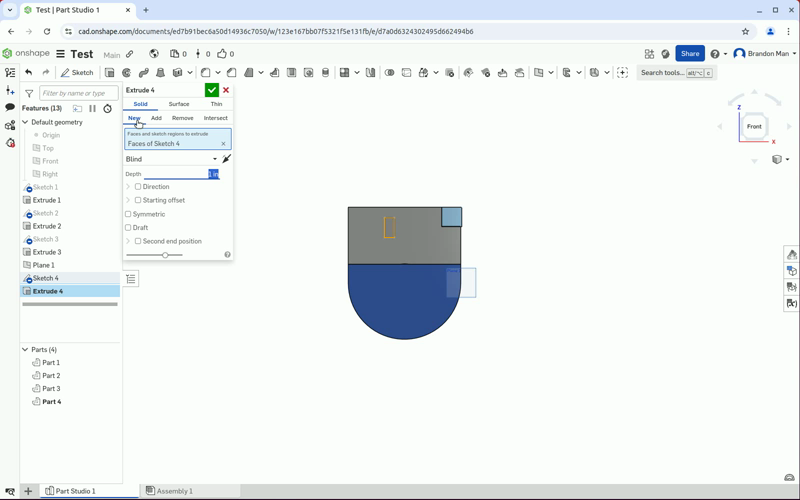
text(1.926)
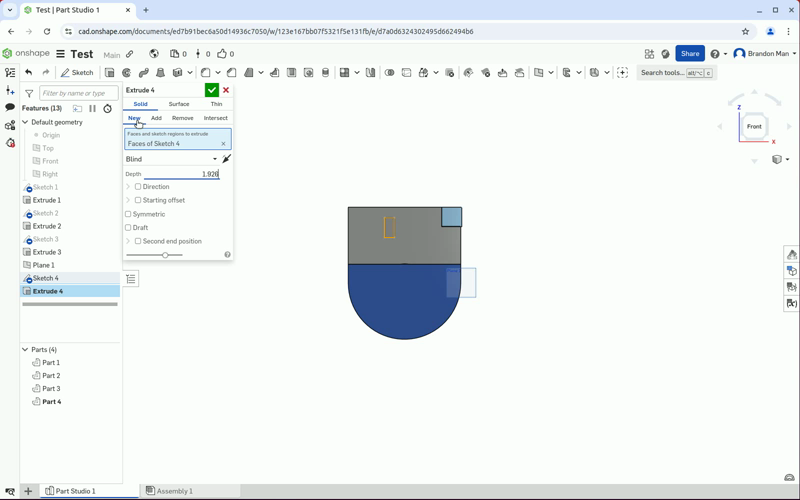
key(enter)
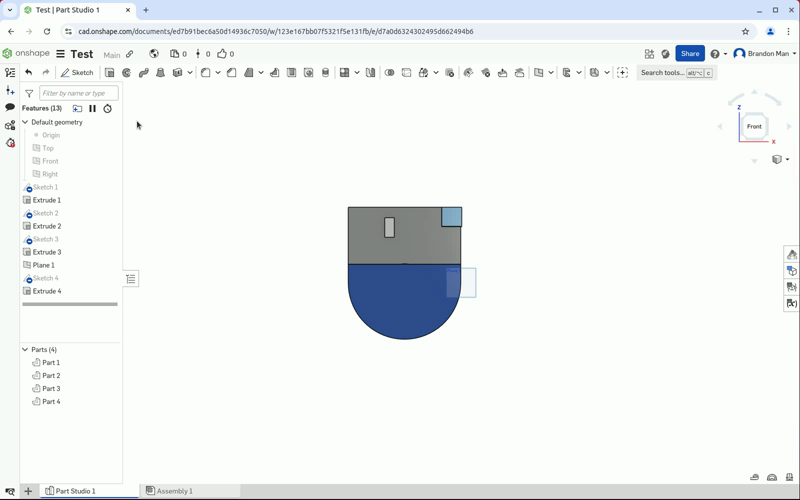
key(shift+h)
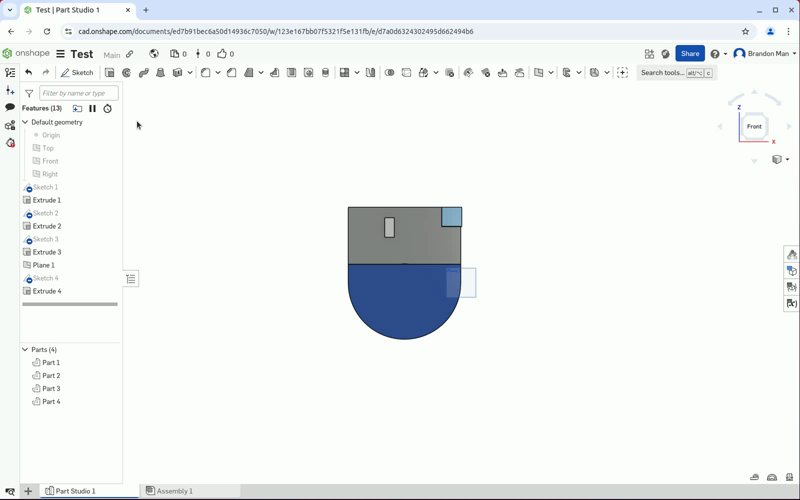
key(shift+h)
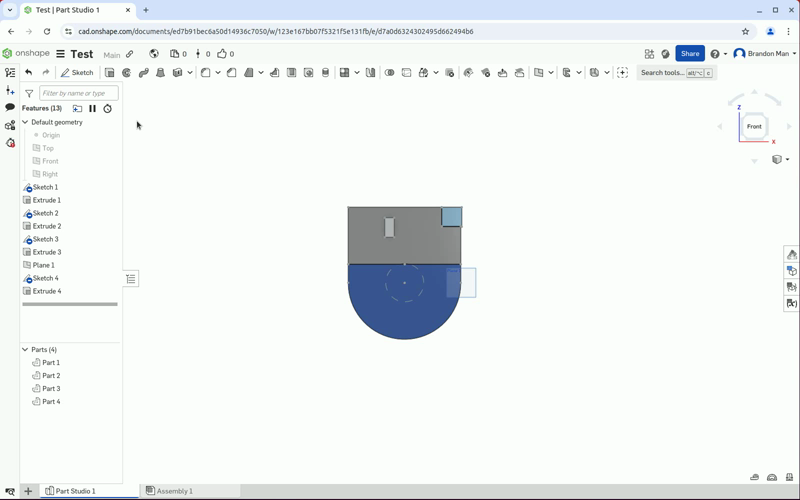
key(shift+7)
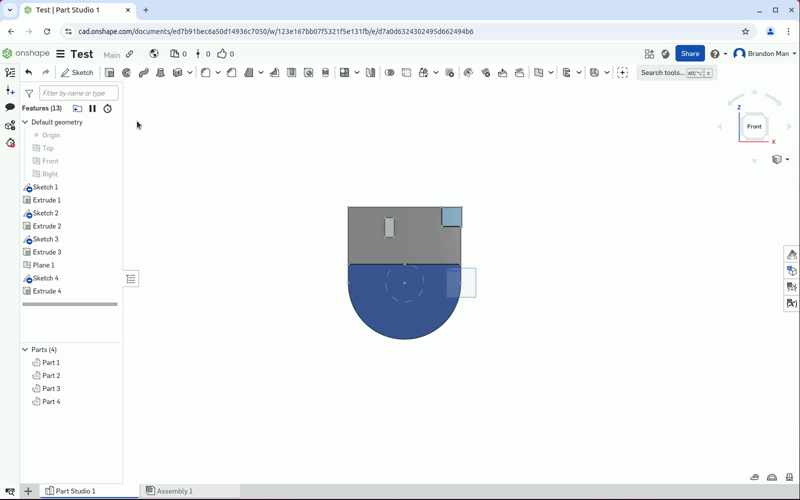
key(left, 2)
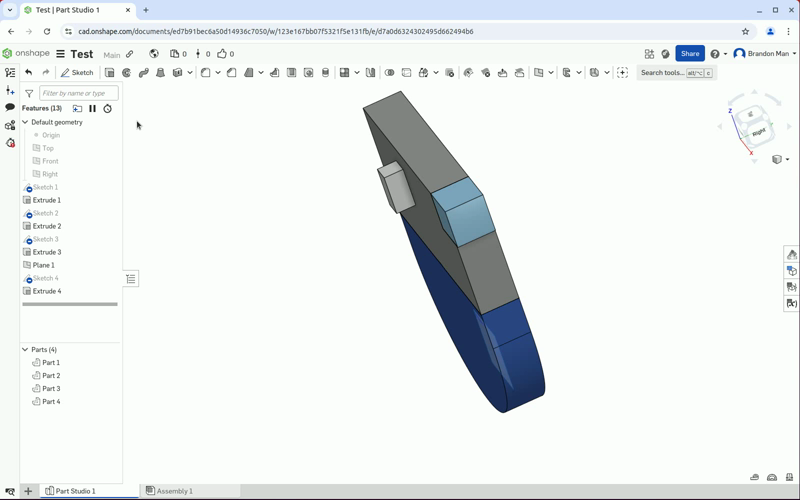
key(down, 2)
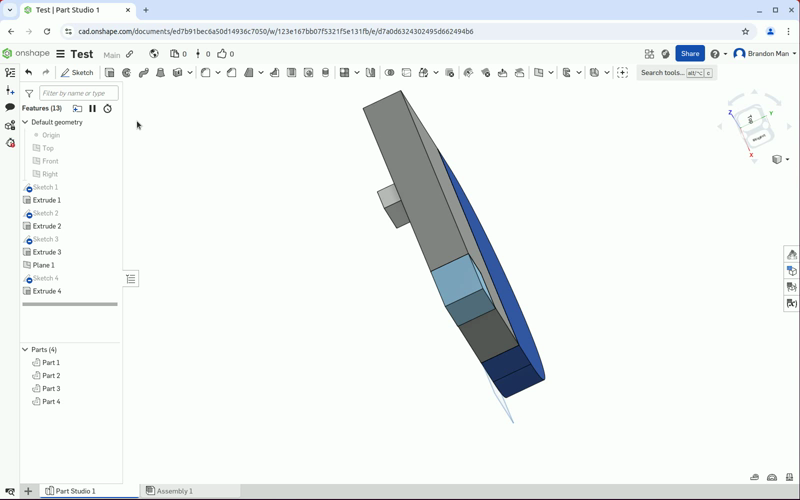
key(up, 2)
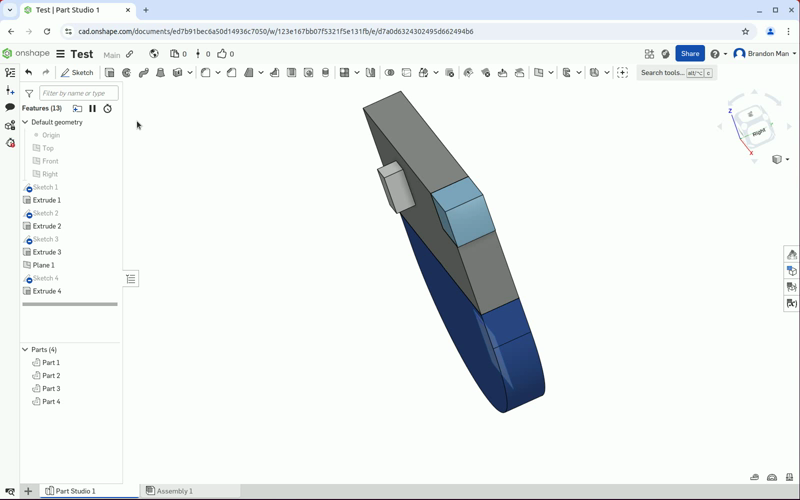
key(right, 2)
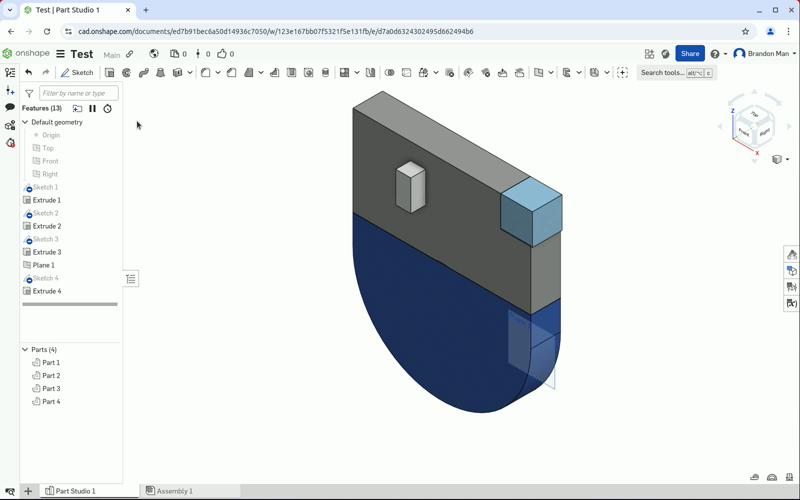
mouse_move(73, 189)
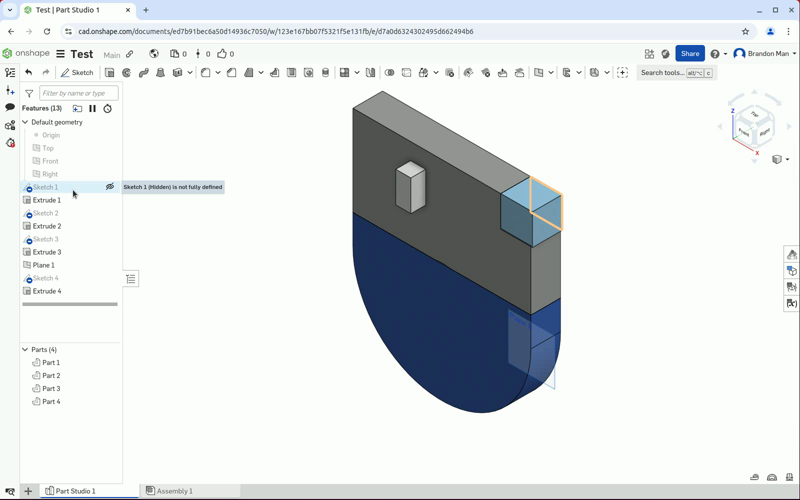
click(73, 189)